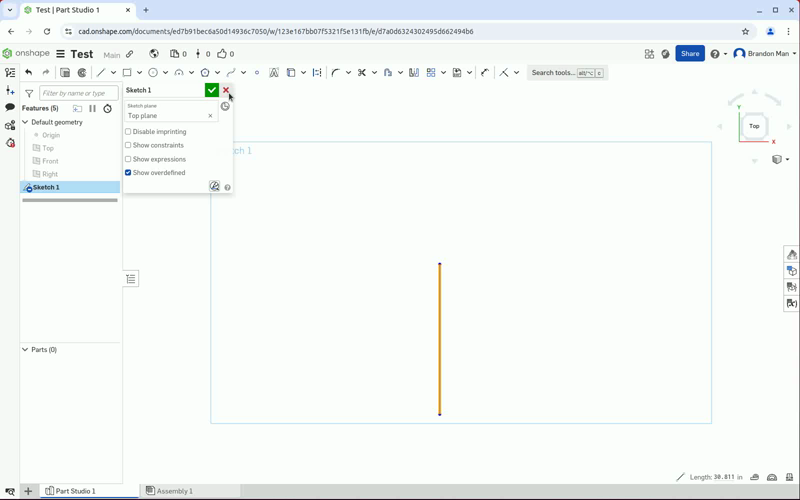
key(shift+h)
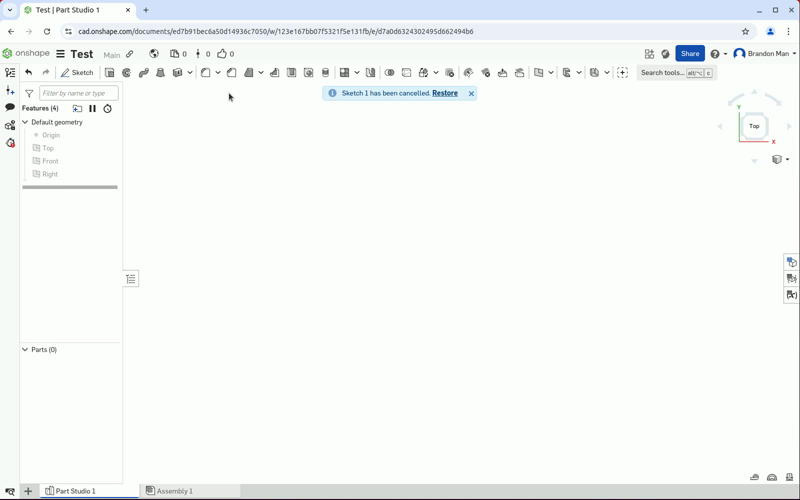
mouse_move(73, 352)
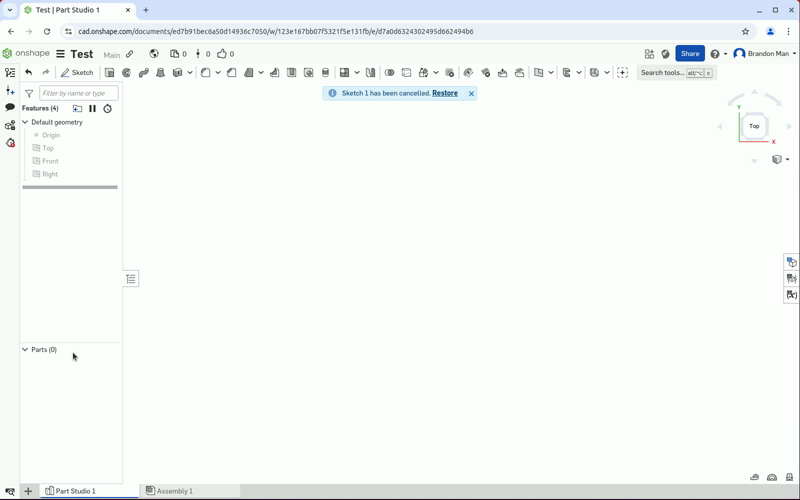
key(y)
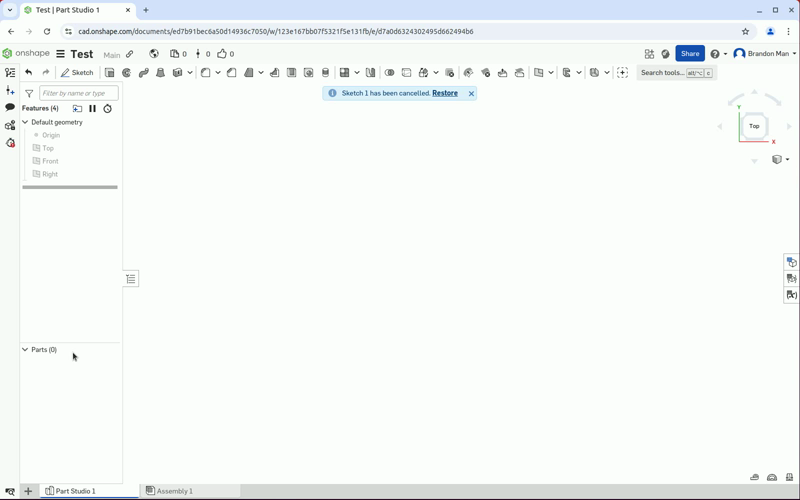
key(shift+p)
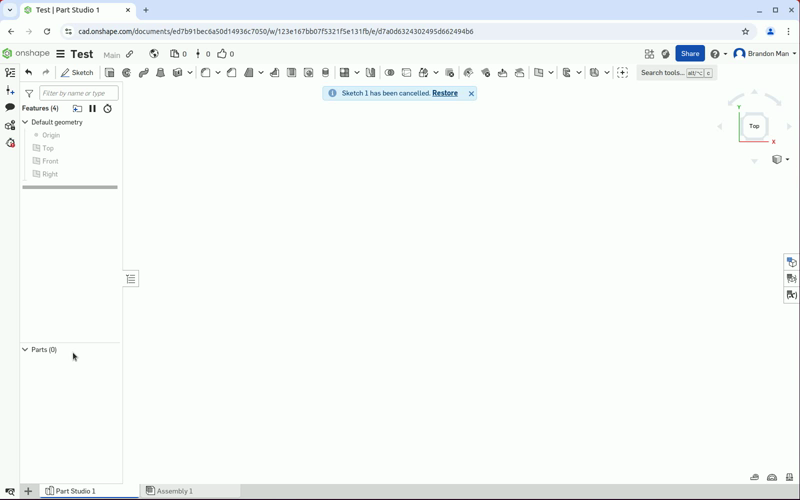
key(space)
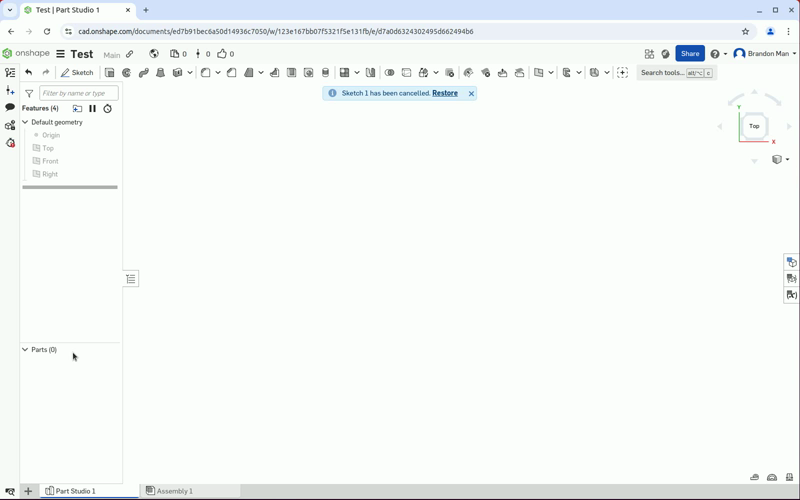
key_down(shift)
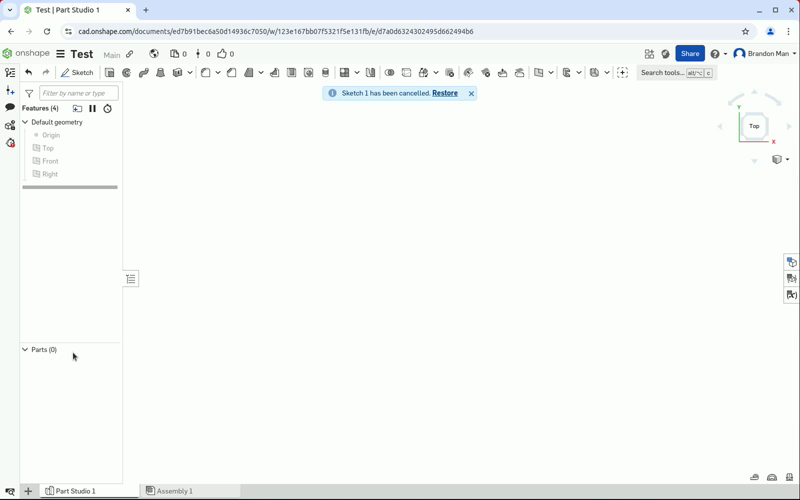
key(up)
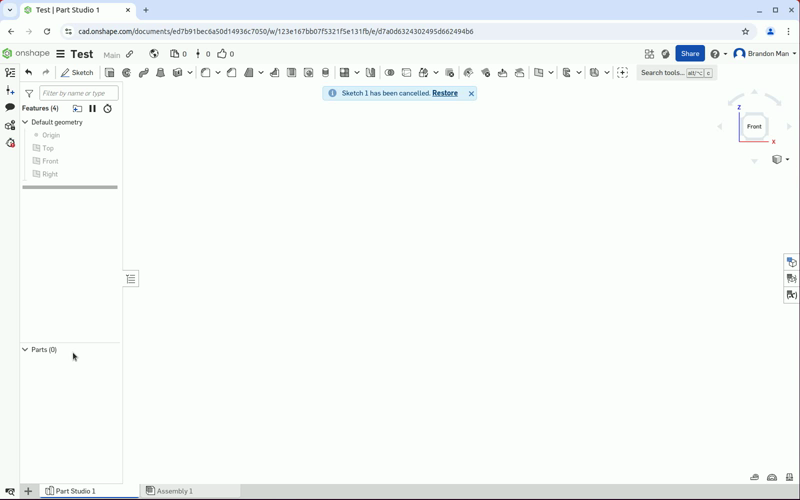
key_up(shift)
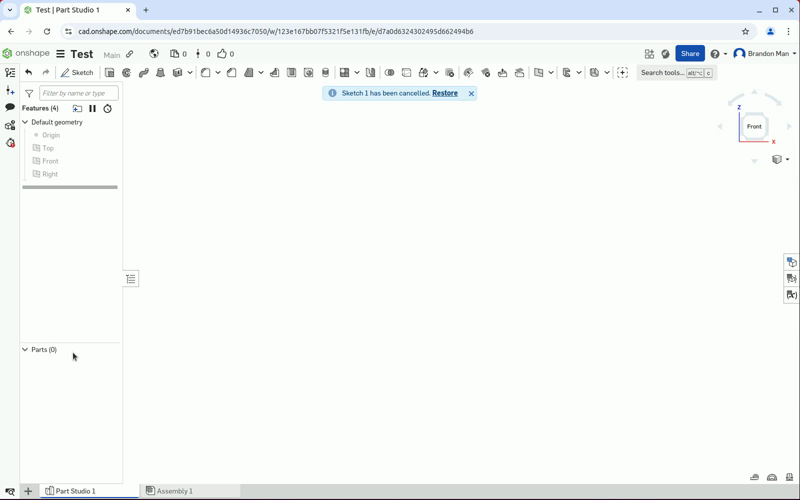
mouse_move(73, 352)
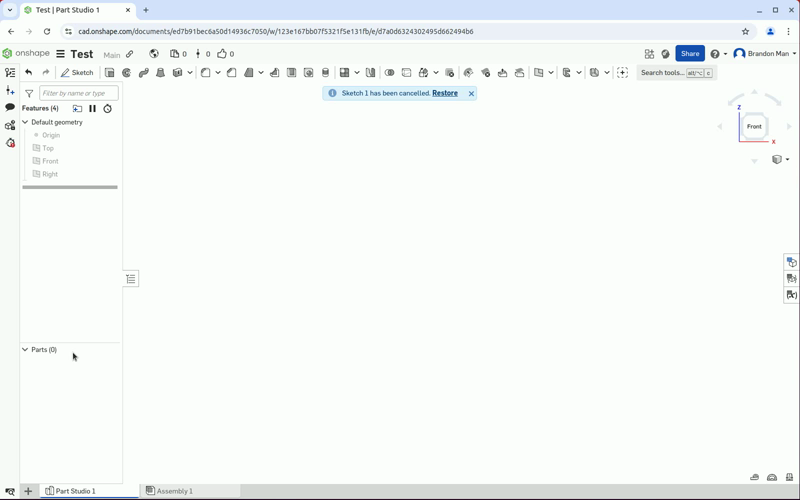
key(shift+y)
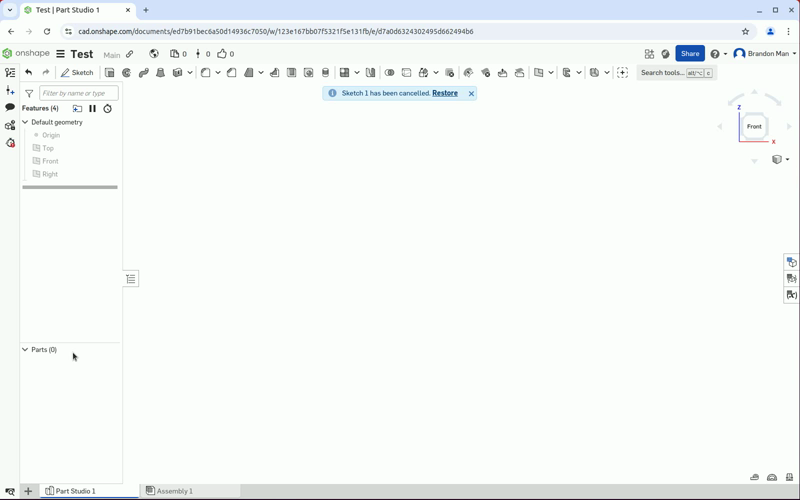
key(shift+s)
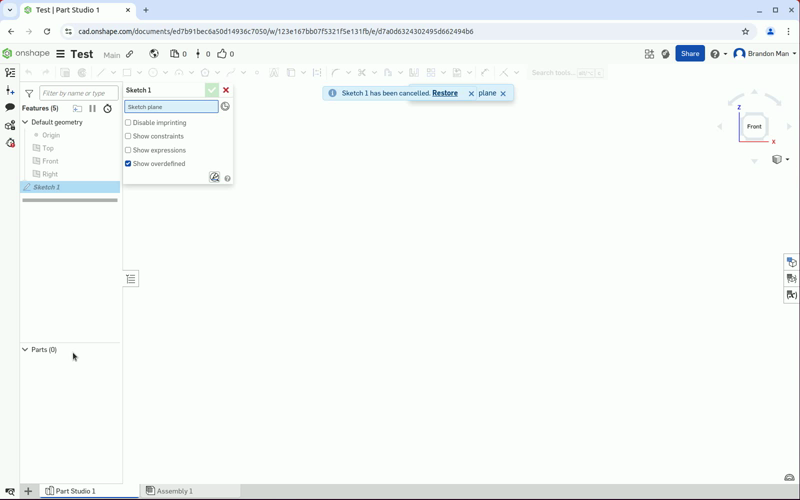
mouse_move(73, 163)
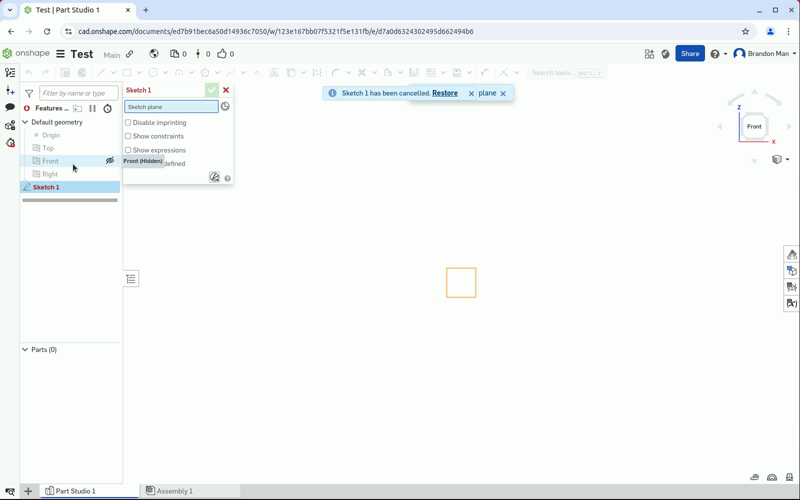
click(73, 163)
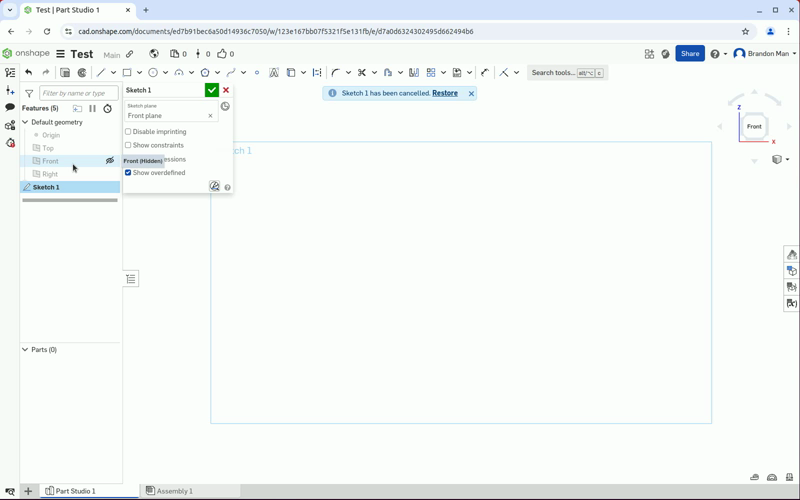
mouse_move(73, 352)
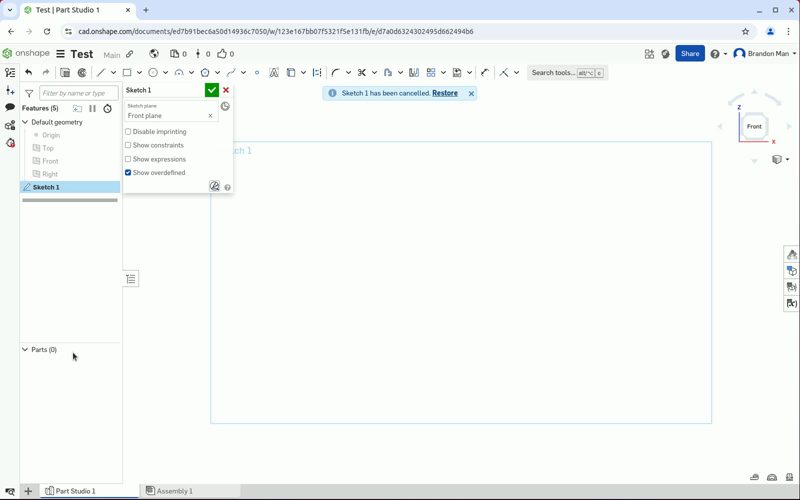
key(y)
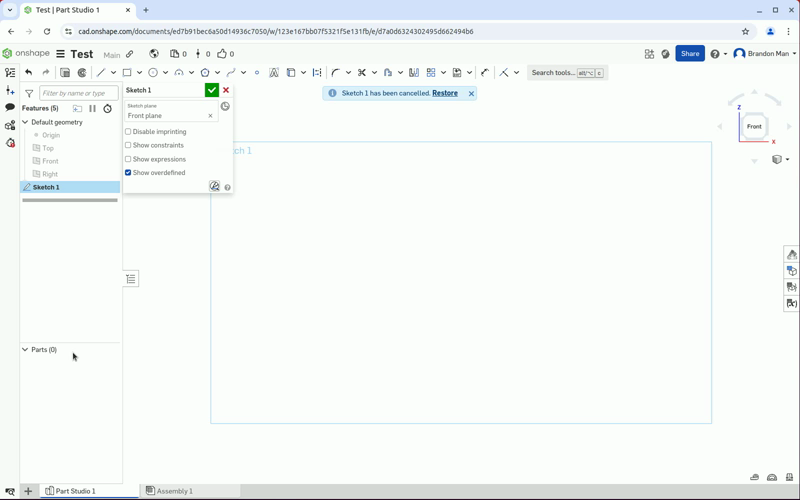
key(c)
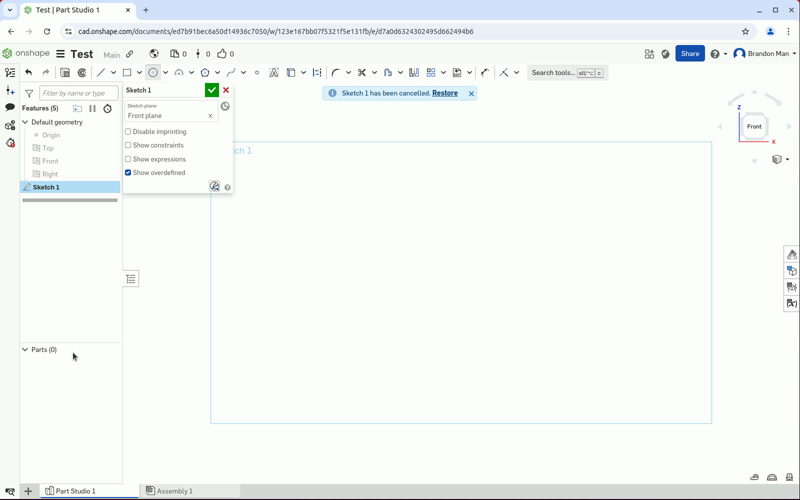
key_down(shift)
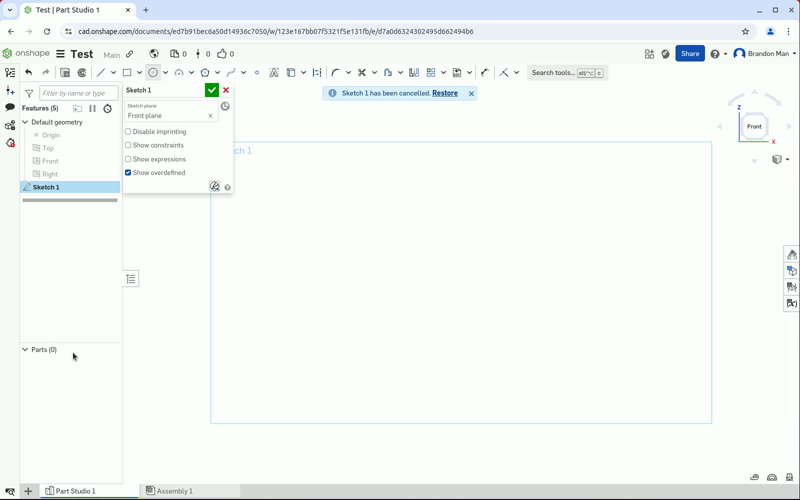
mouse_move(555, 282)
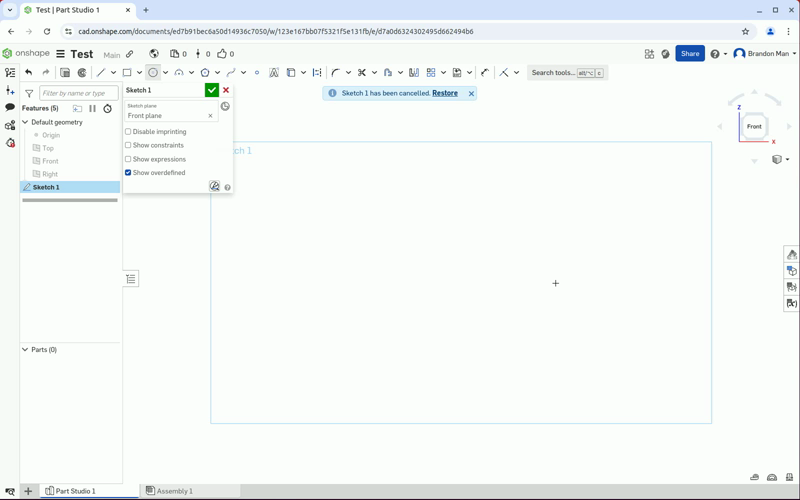
click(555, 282)
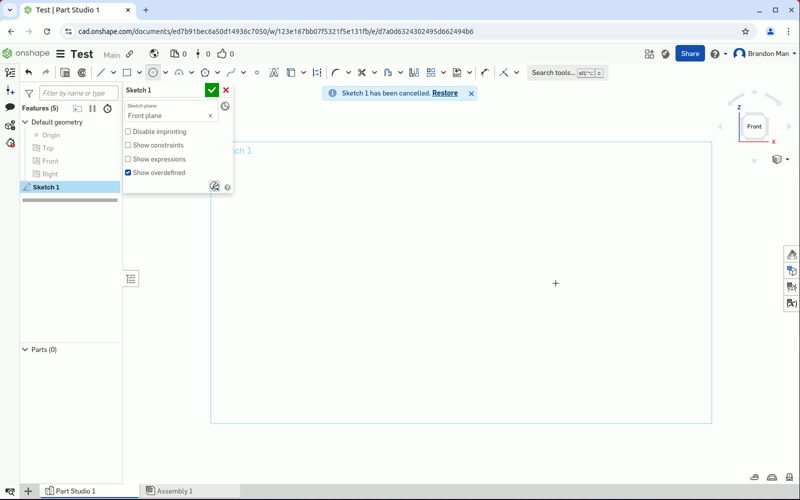
key_up(shift)
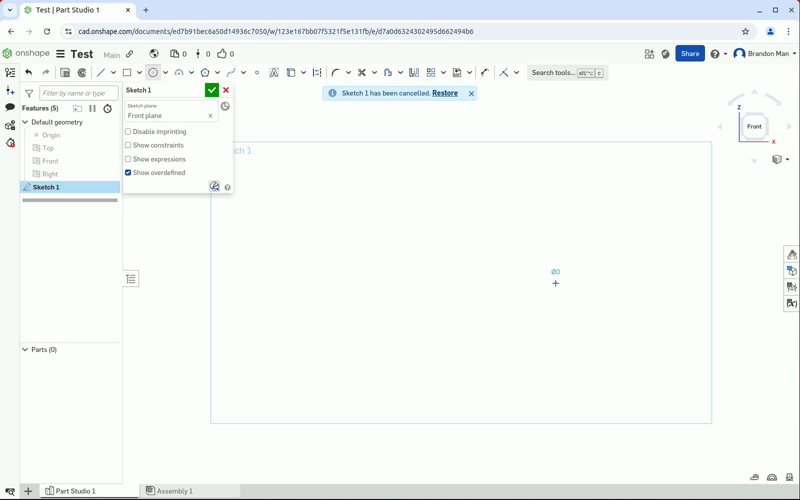
mouse_move(574, 282)
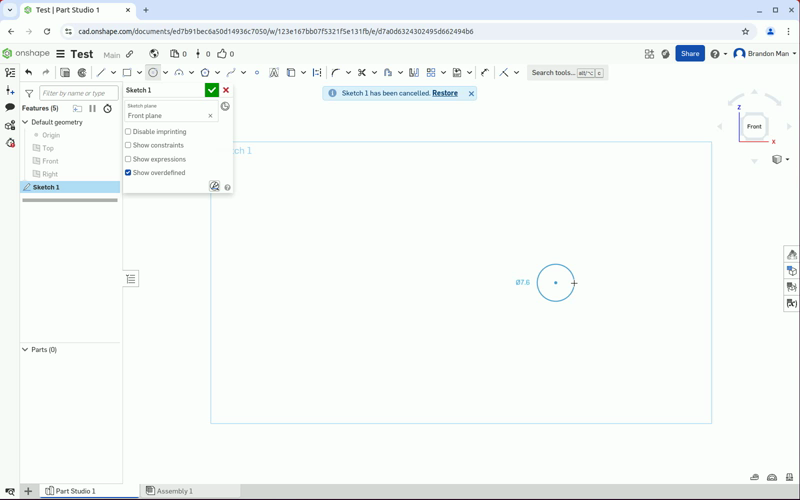
click(574, 282)
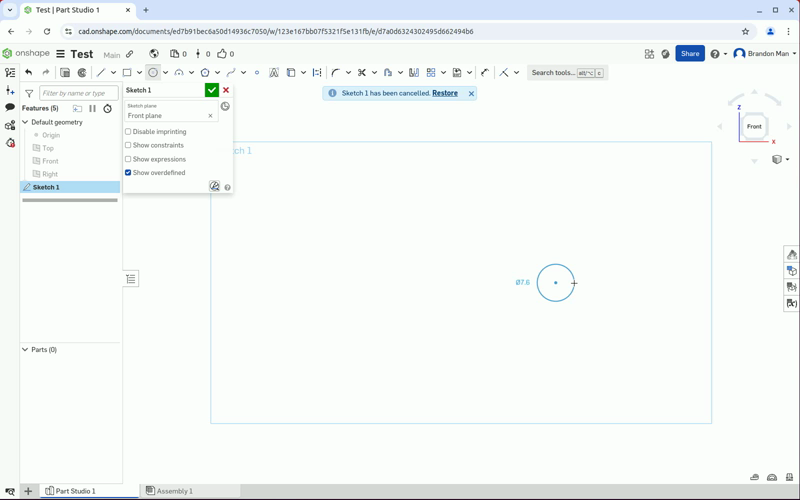
key(esc)
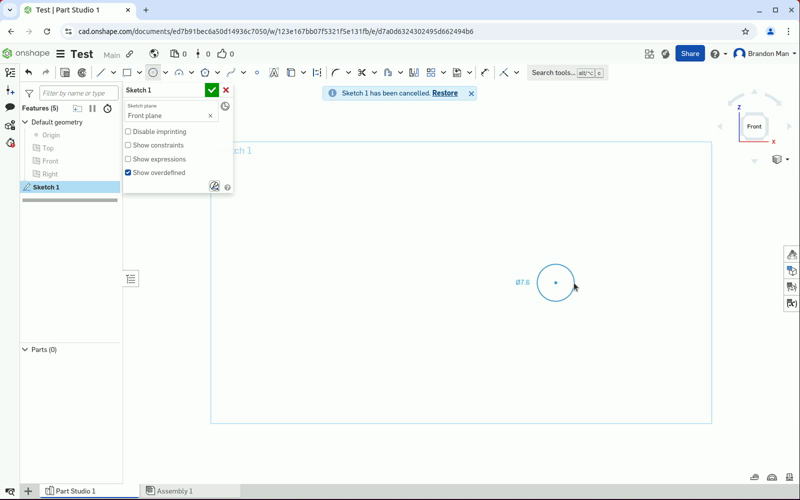
key(c)
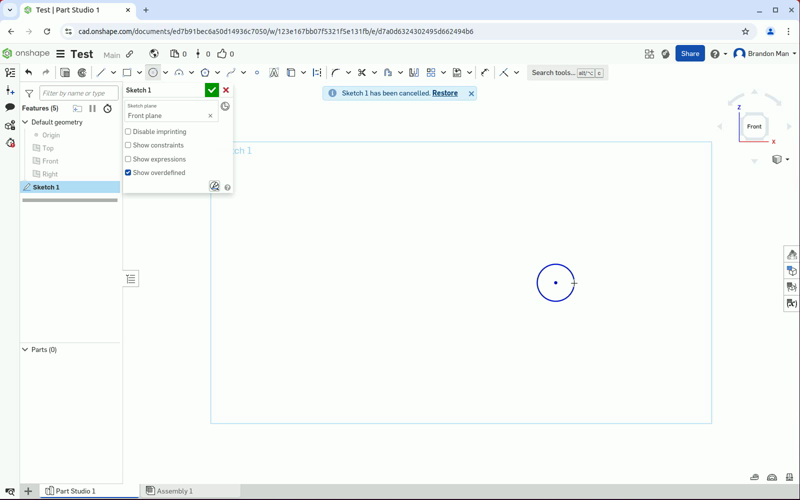
key_down(shift)
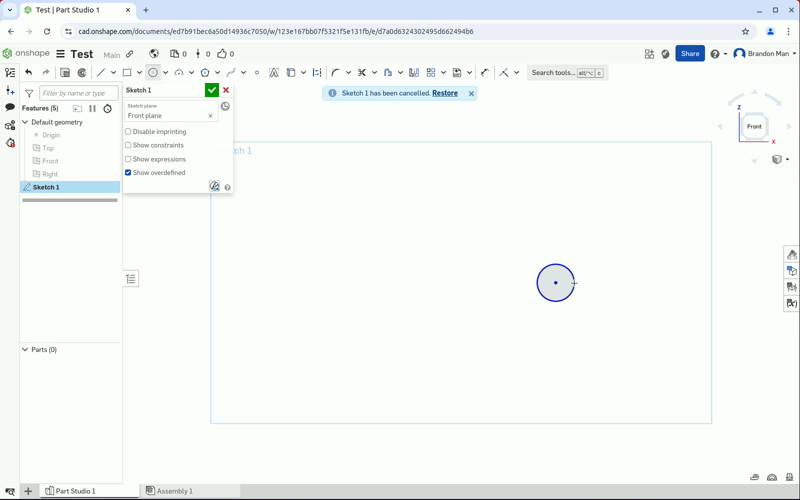
mouse_move(555, 282)
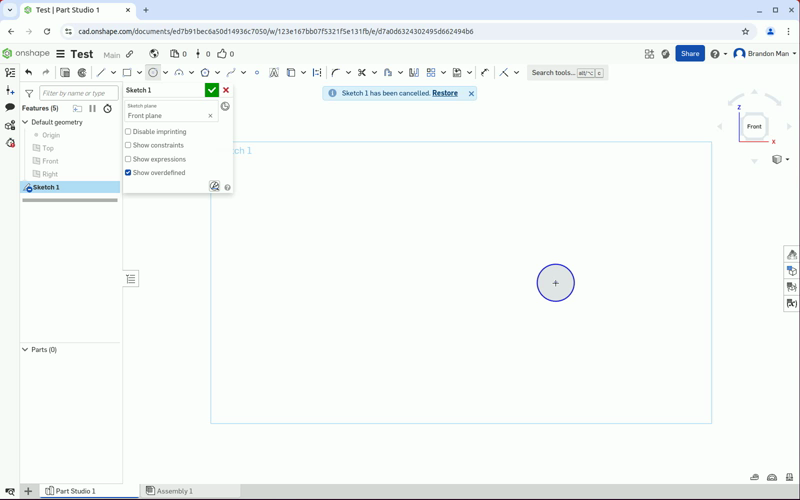
click(555, 282)
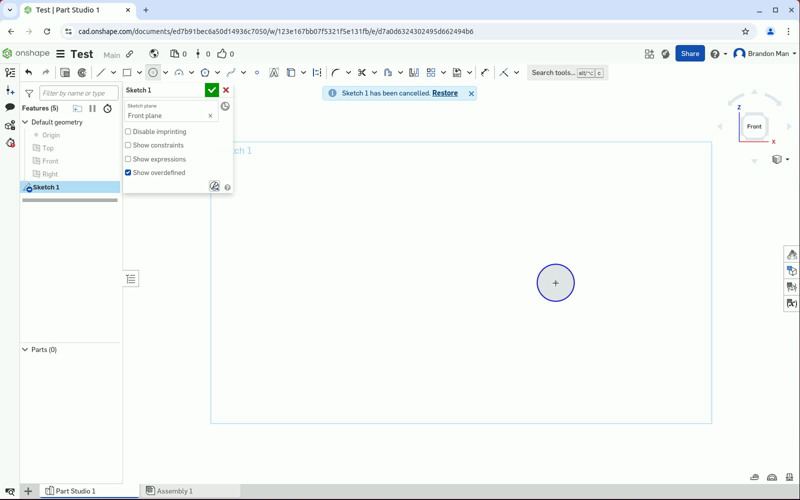
key_up(shift)
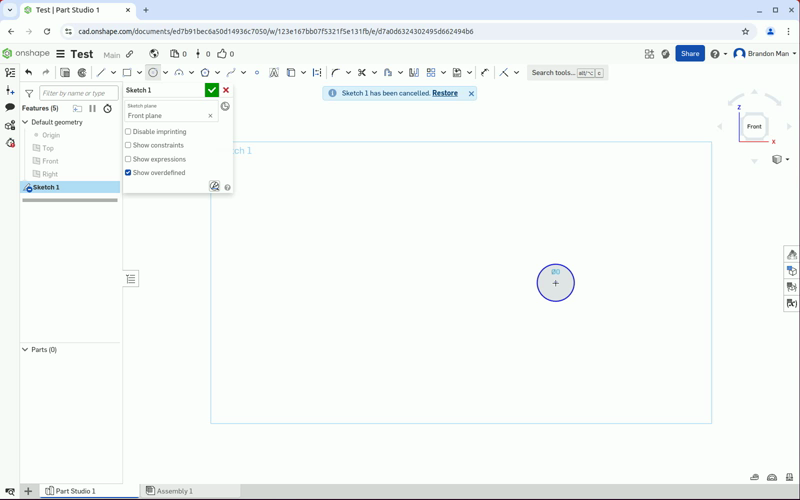
mouse_move(566, 282)
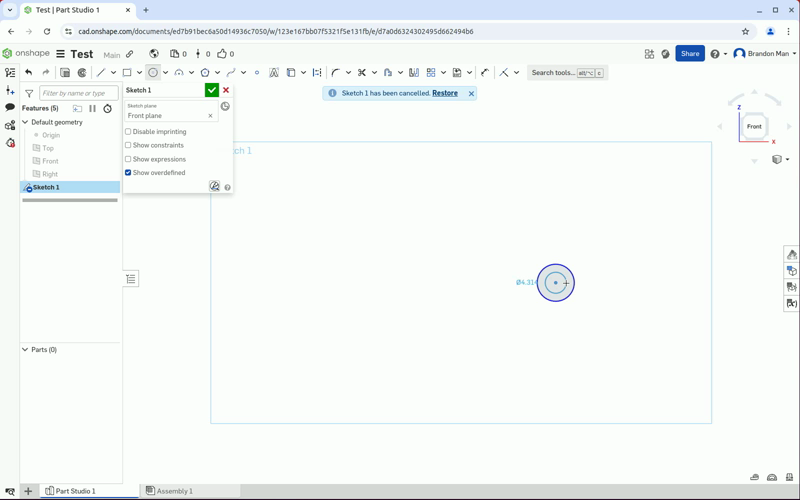
click(566, 282)
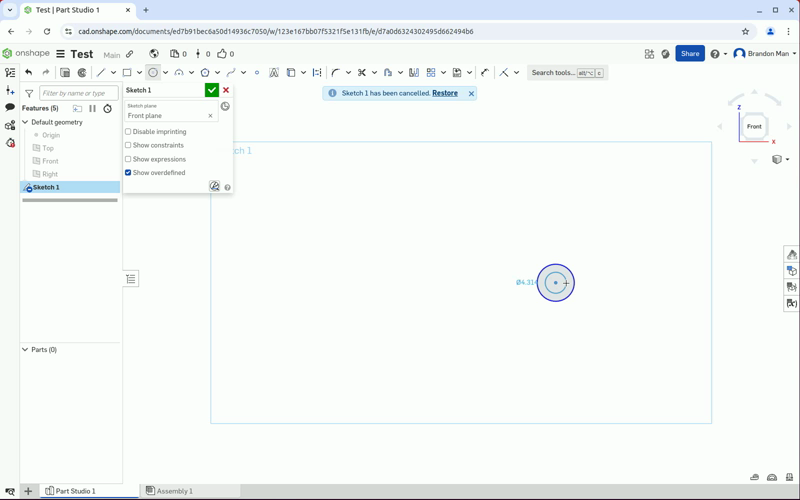
key(esc)
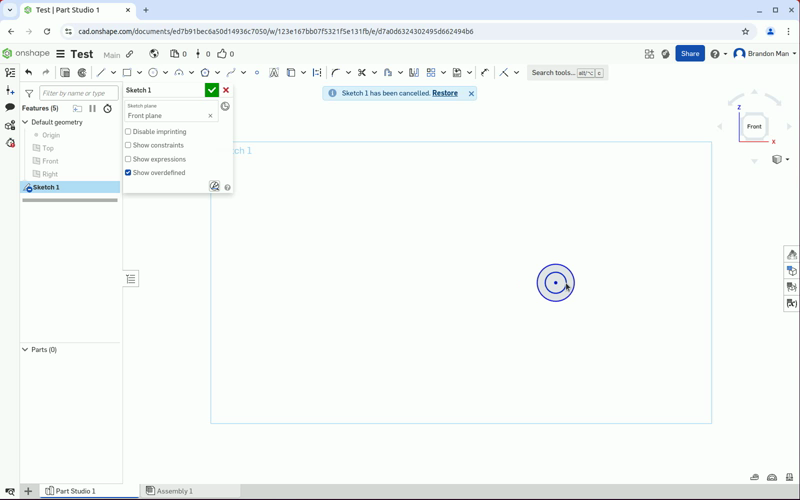
mouse_move(543, 287)
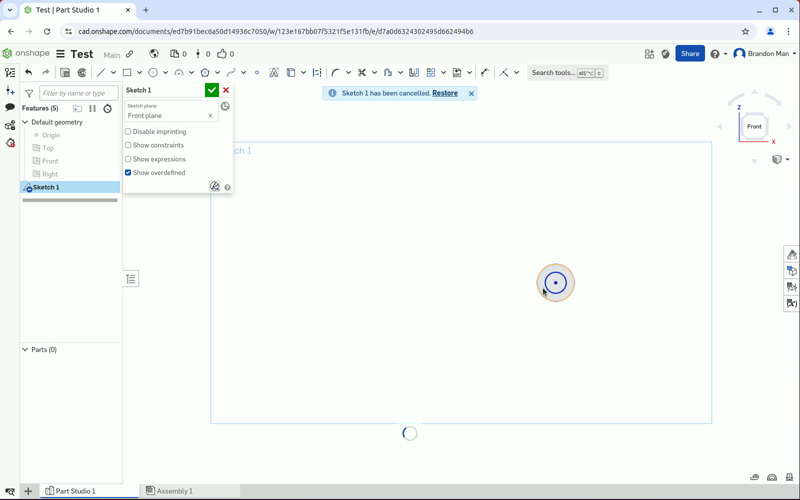
scroll(6)
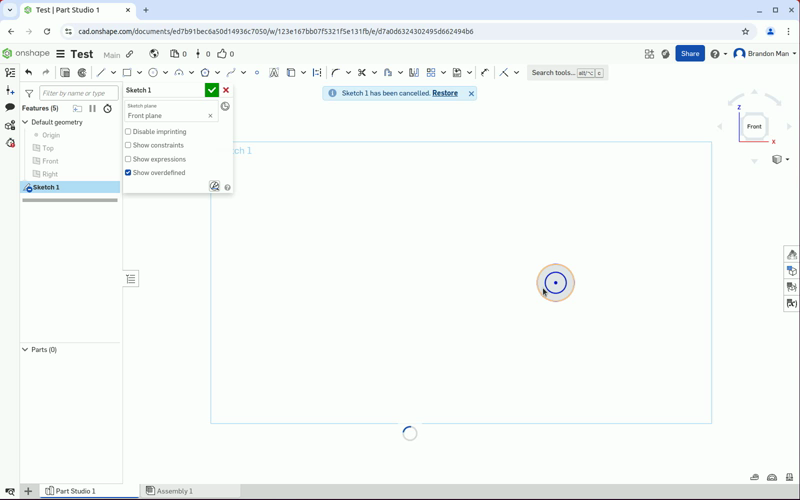
scroll(6)
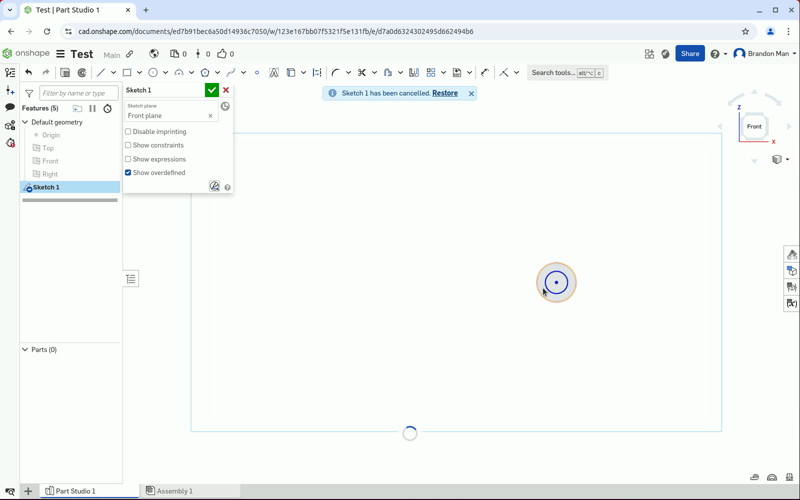
scroll(6)
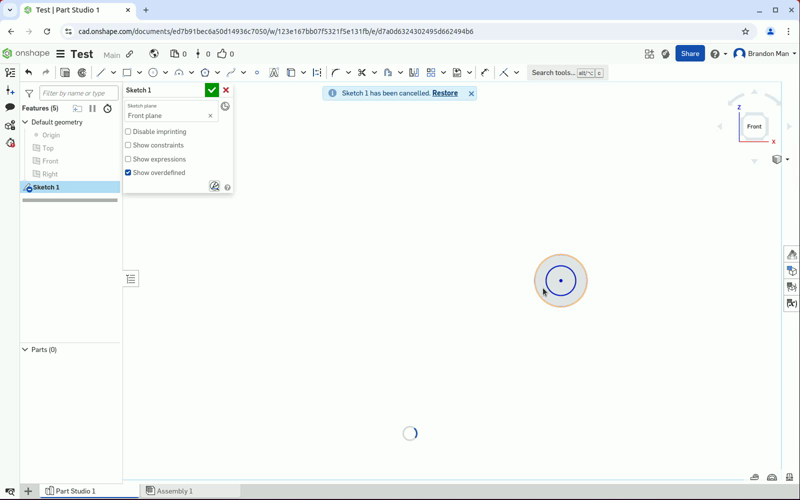
scroll(6)
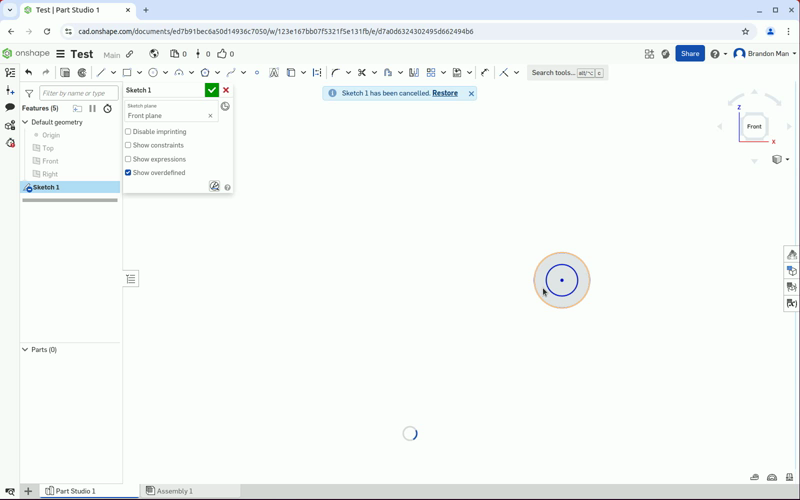
scroll(6)
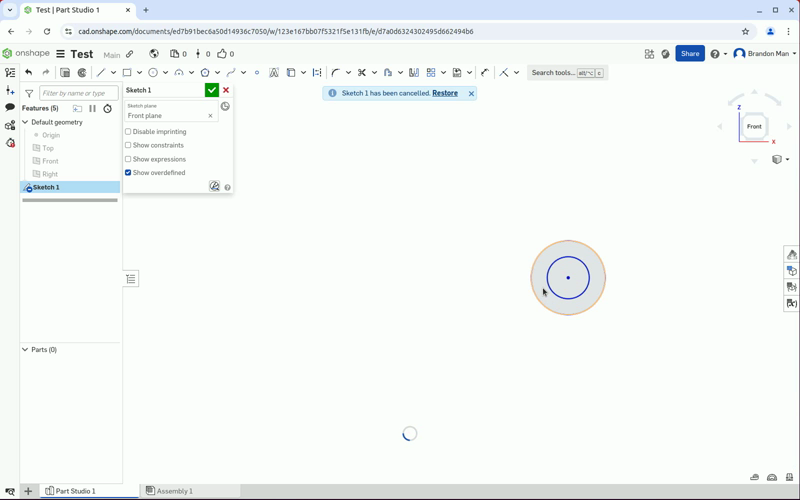
scroll(6)
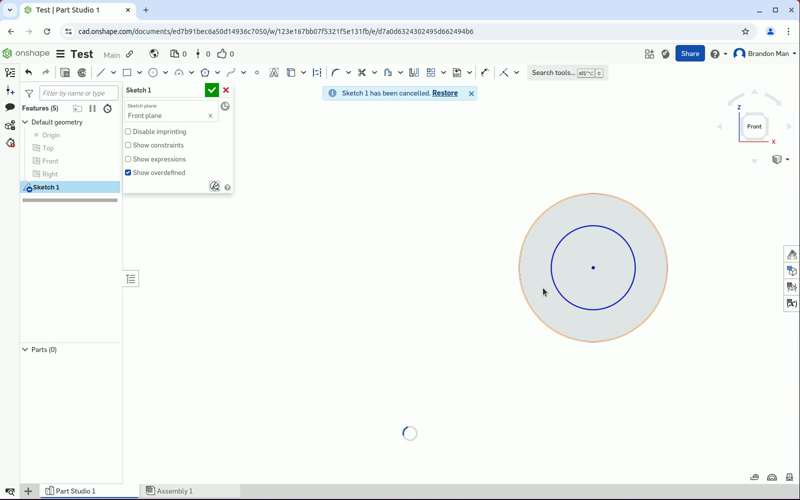
scroll(6)
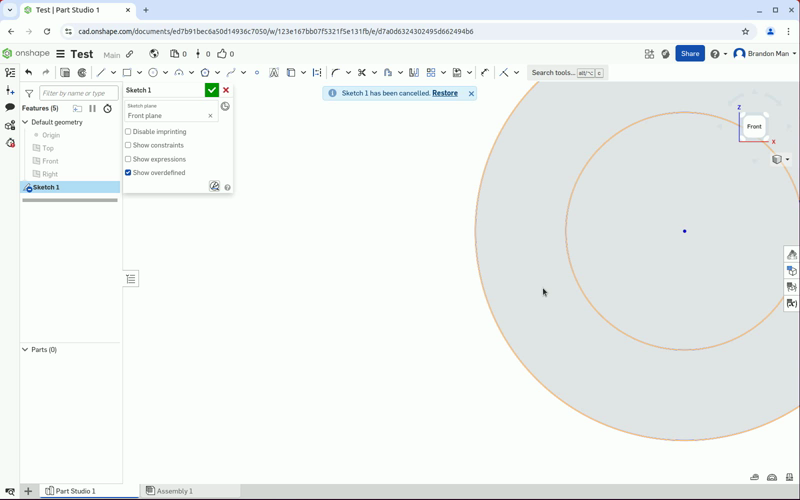
click(543, 287)
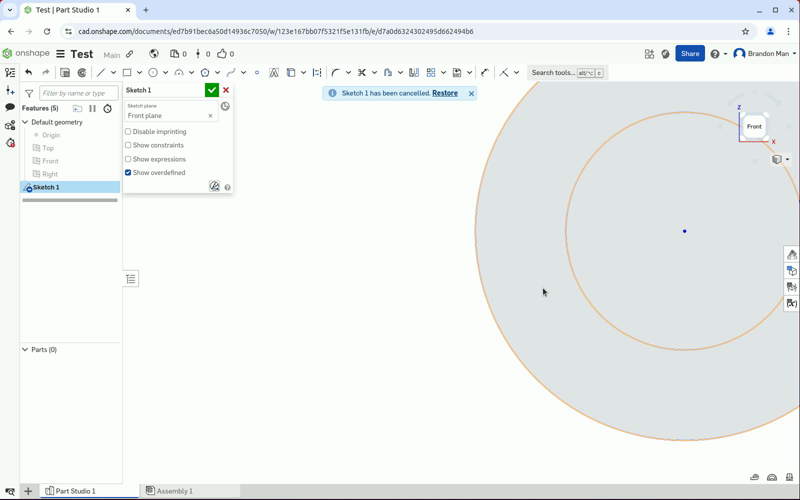
scroll(-6)
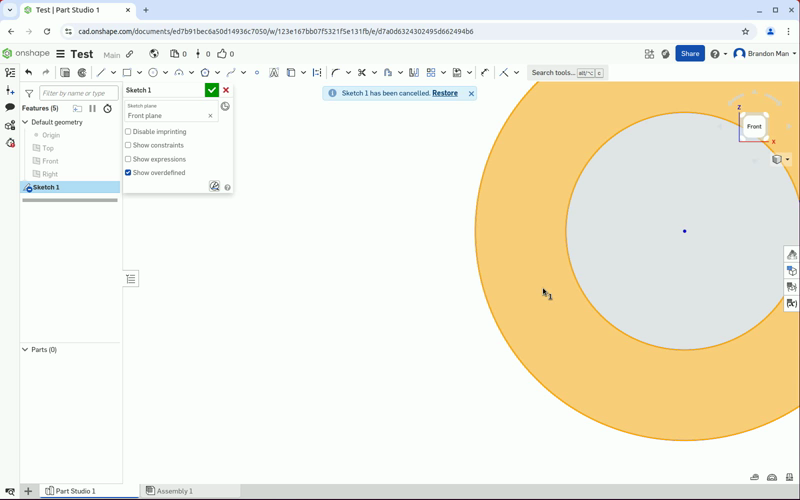
scroll(-6)
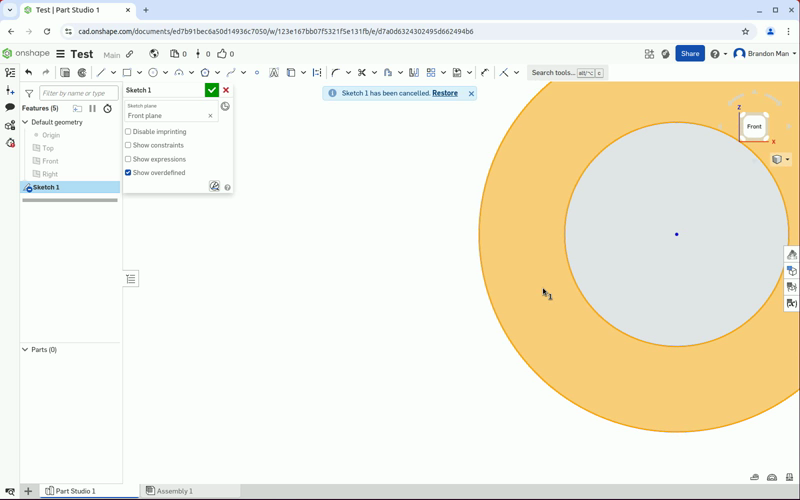
scroll(-6)
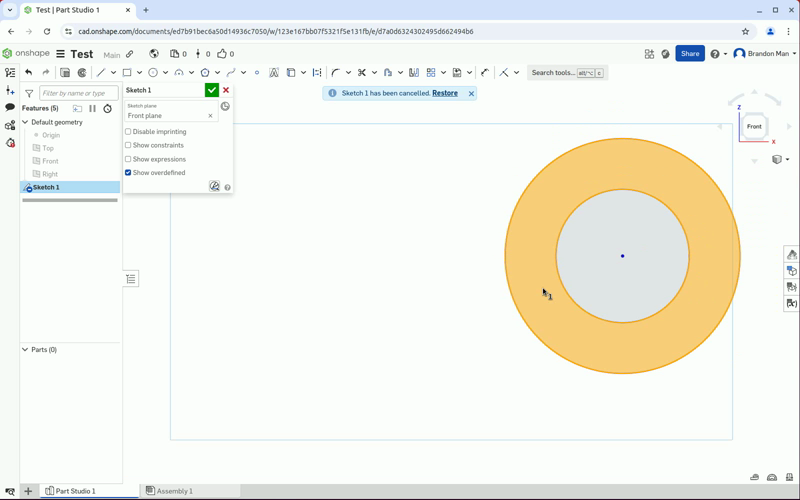
scroll(-6)
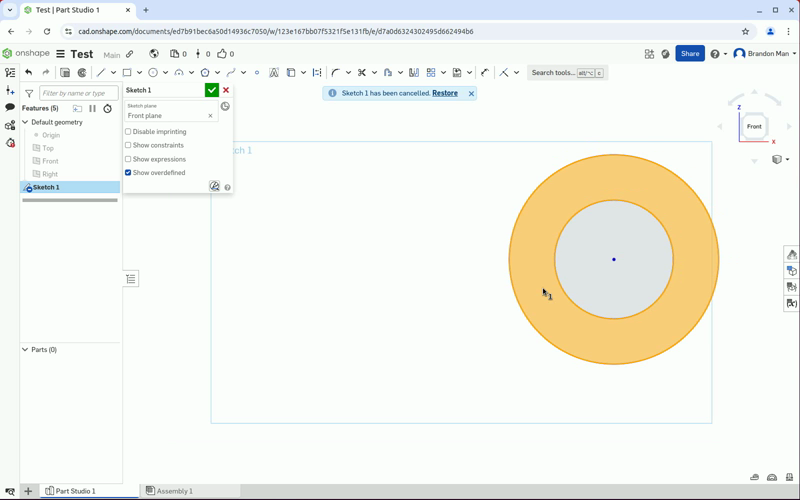
scroll(-6)
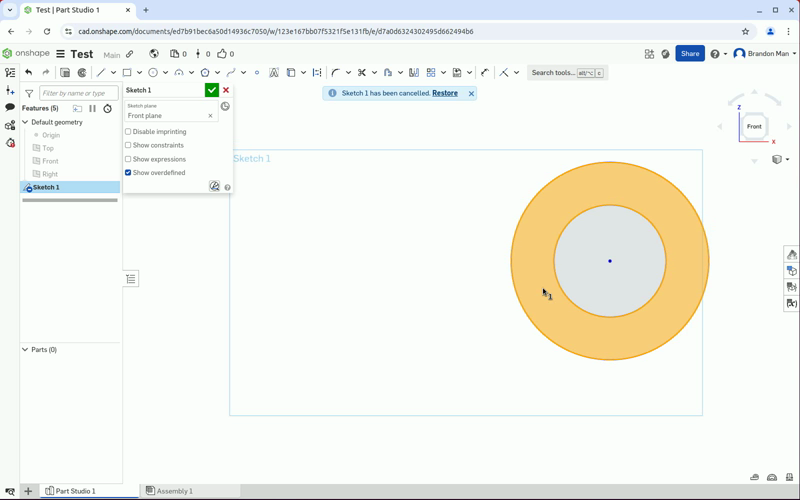
scroll(-6)
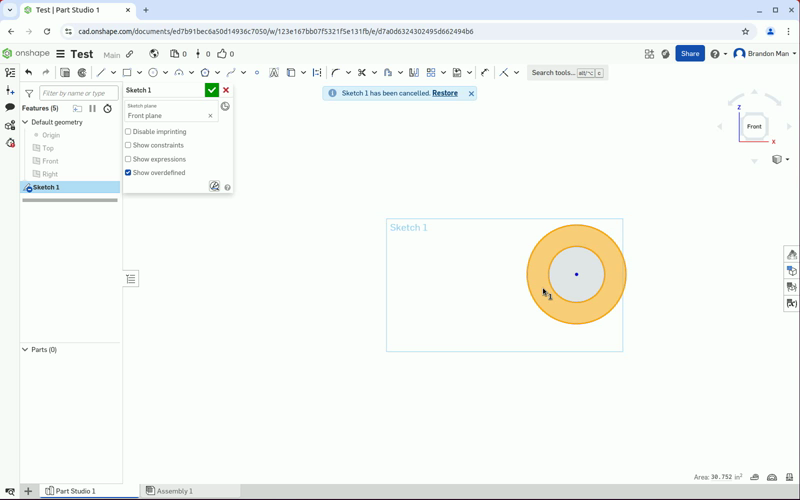
scroll(-6)
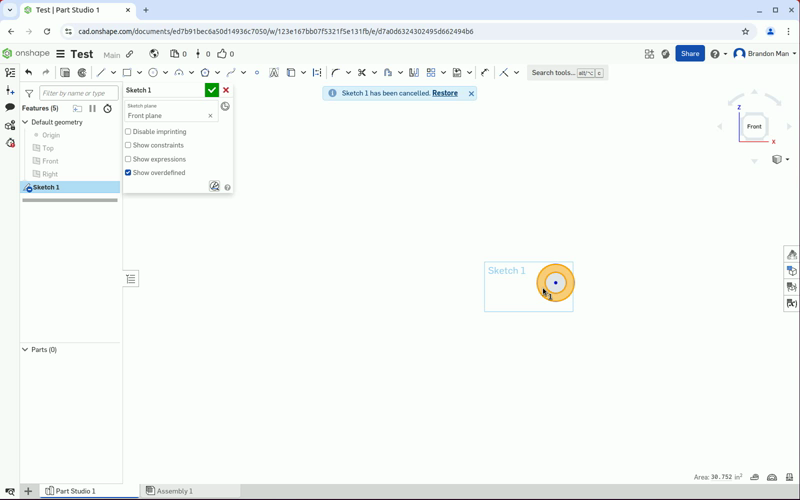
mouse_move(73, 352)
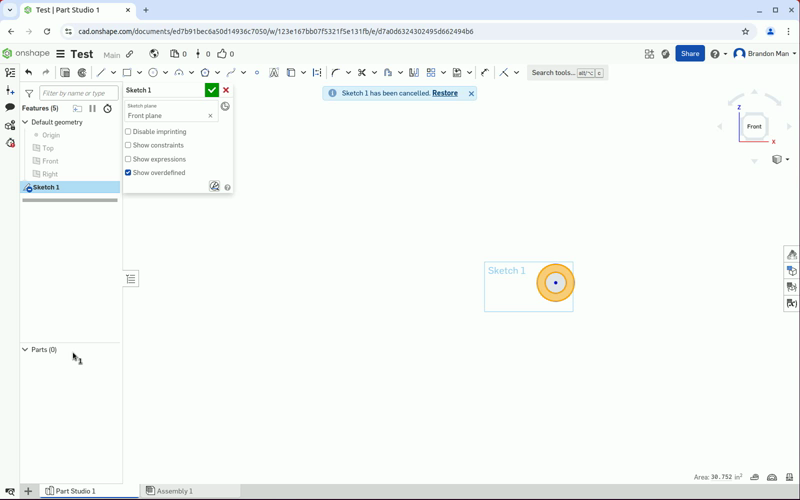
key(shift+y)
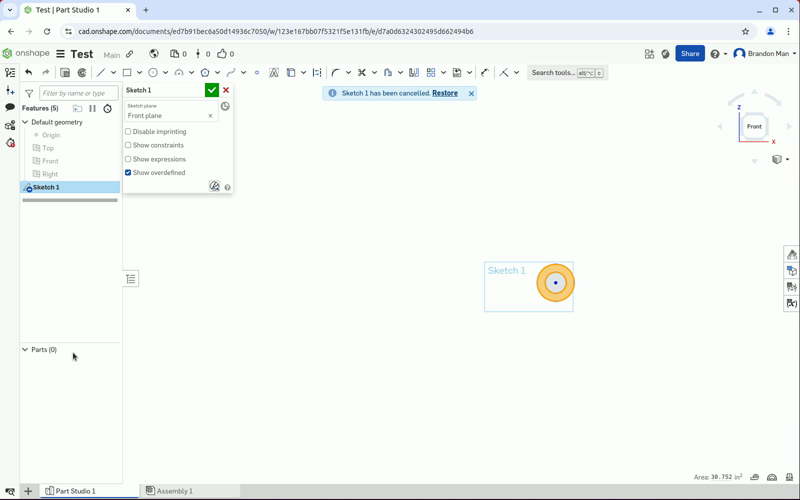
key(shift+e)
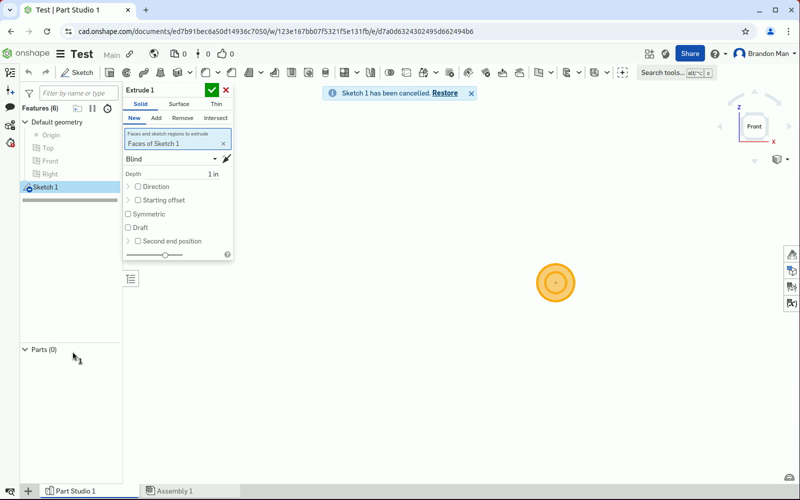
mouse_move(143, 106)
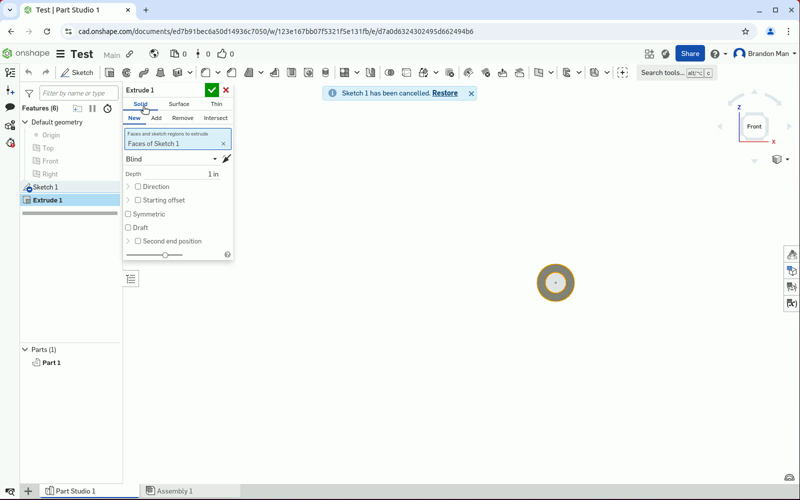
click(143, 106)
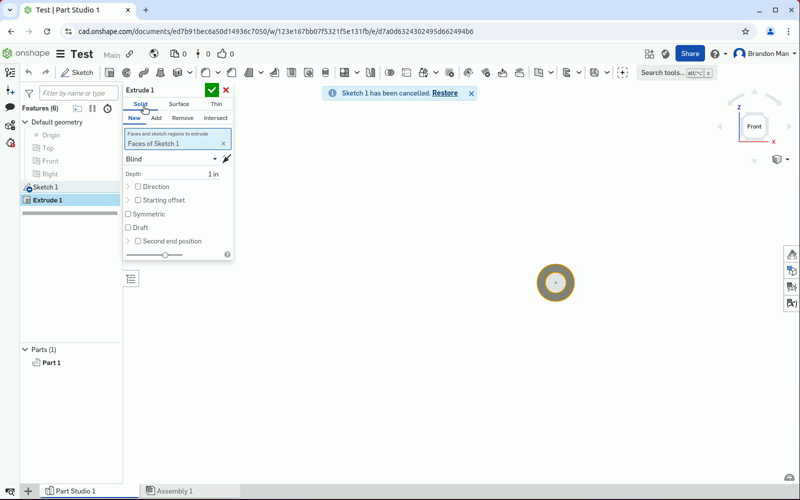
mouse_move(137, 120)
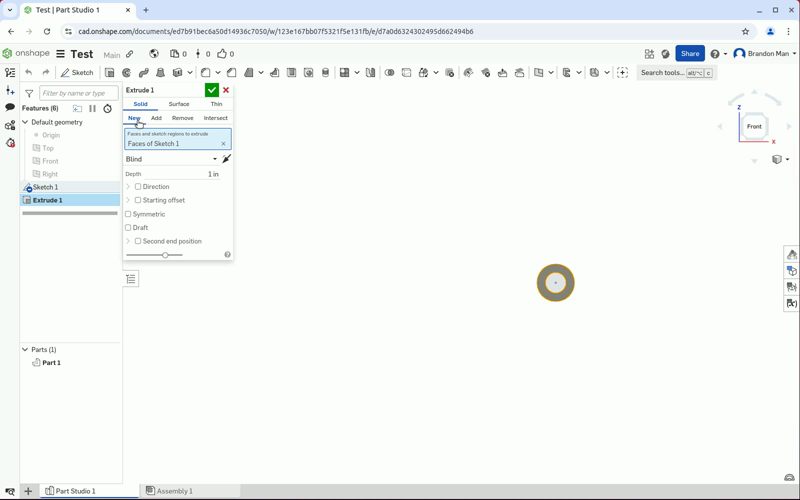
click(137, 120)
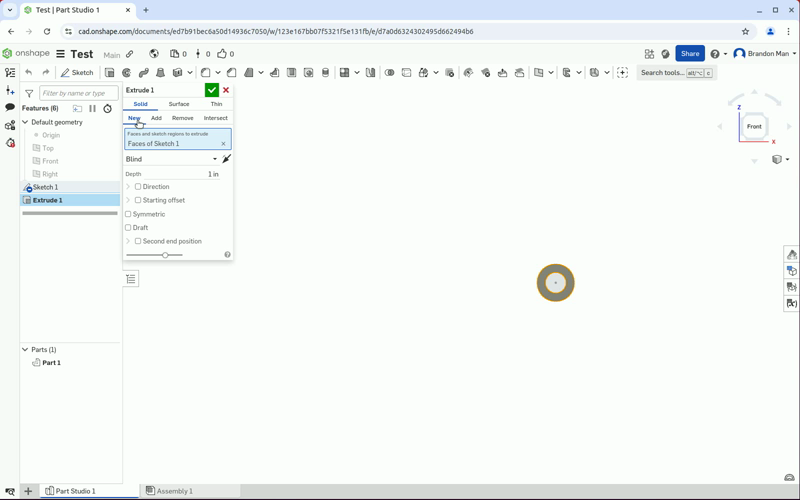
key(tab, 4)
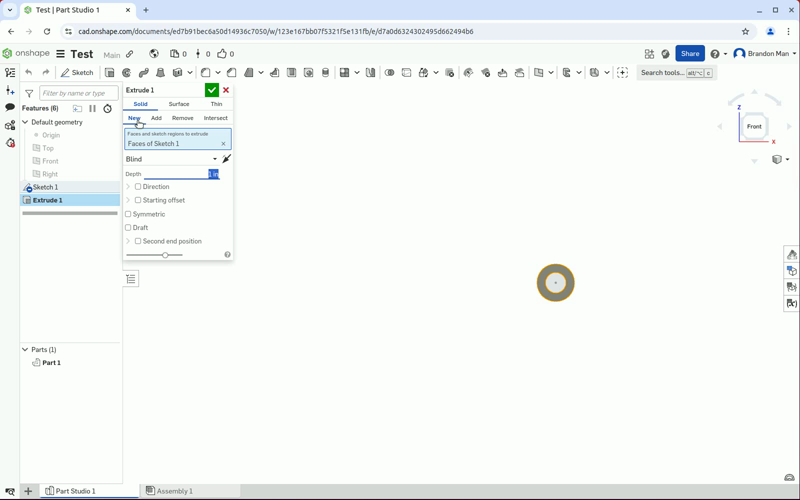
text(5.296)
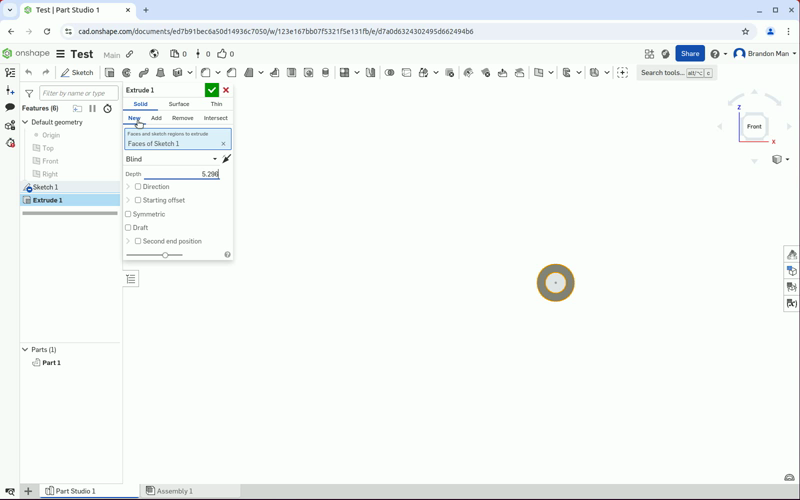
key(enter)
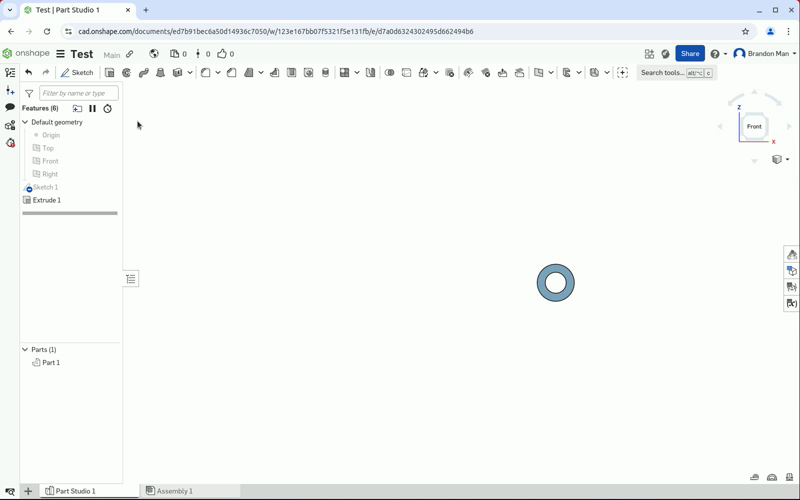
key(shift+h)
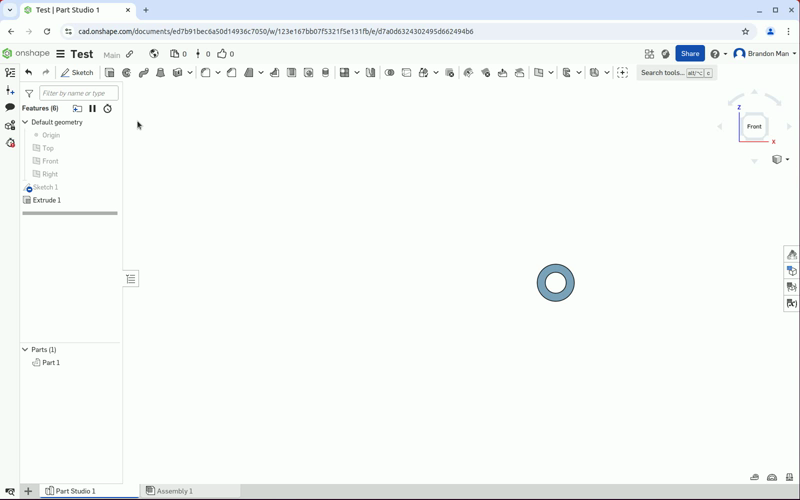
key(shift+h)
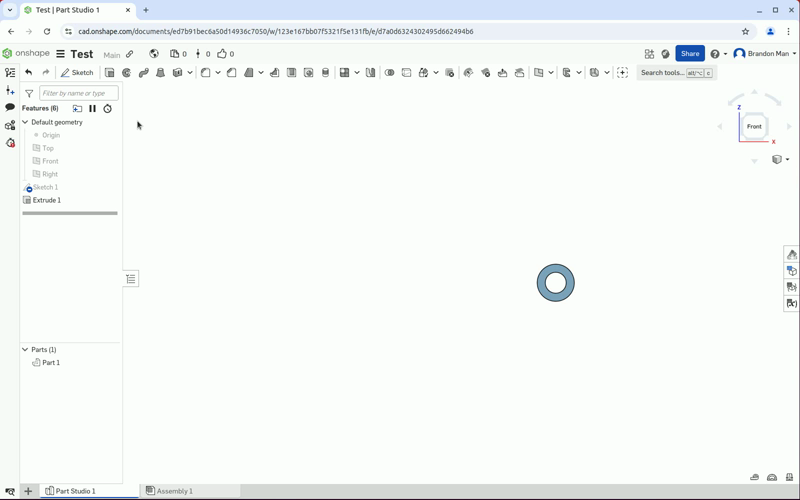
mouse_move(73, 189)
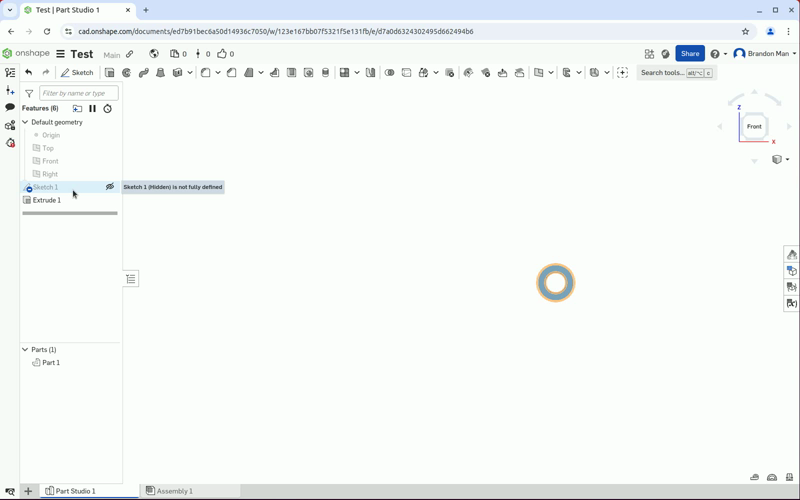
click(73, 189)
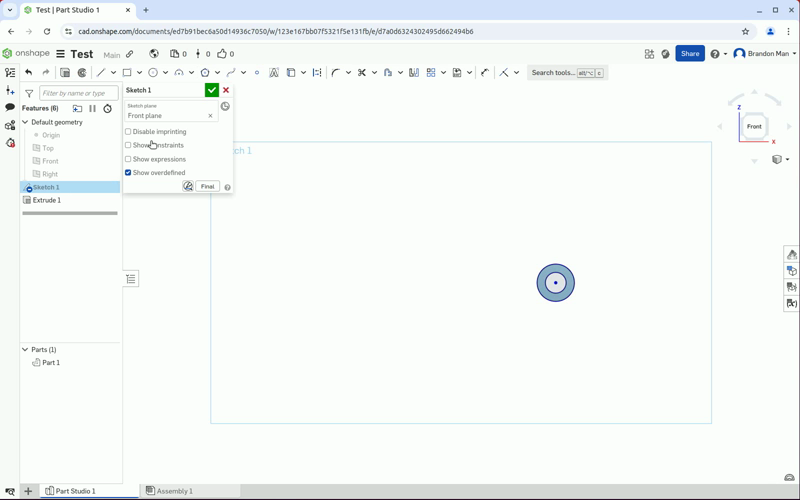
mouse_move(229, 92)
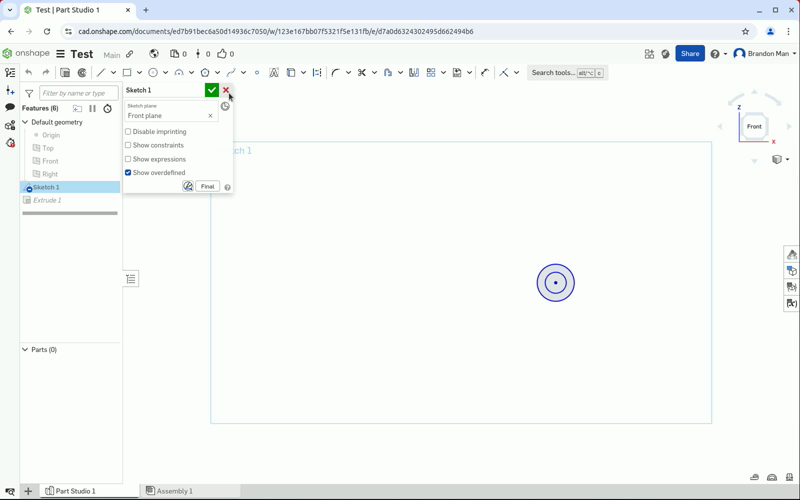
click(229, 92)
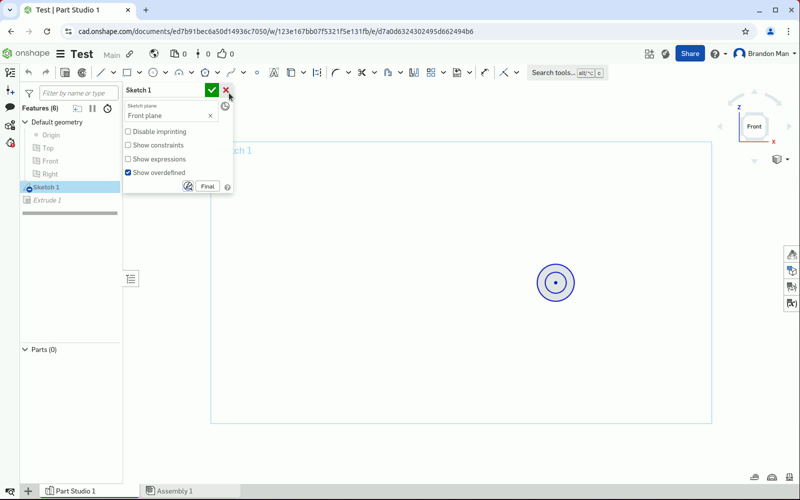
key(shift+s)
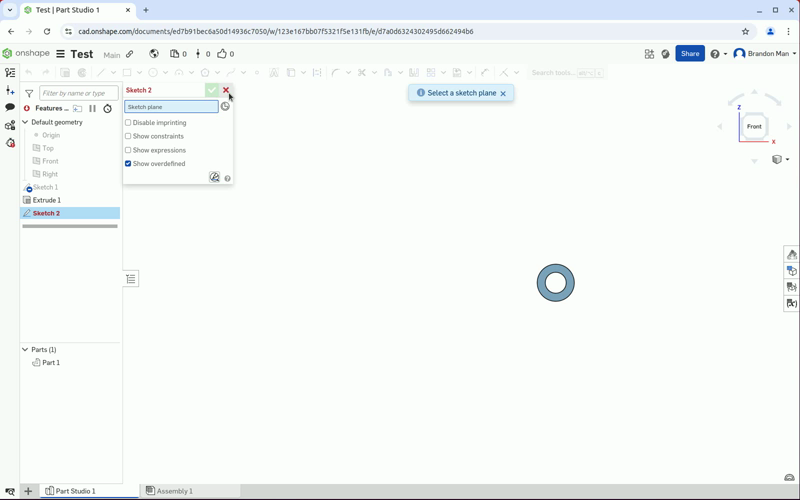
mouse_move(73, 163)
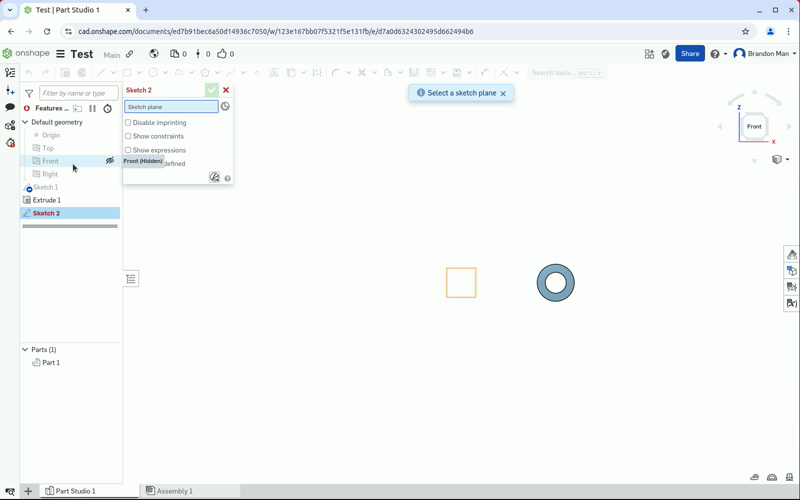
click(73, 163)
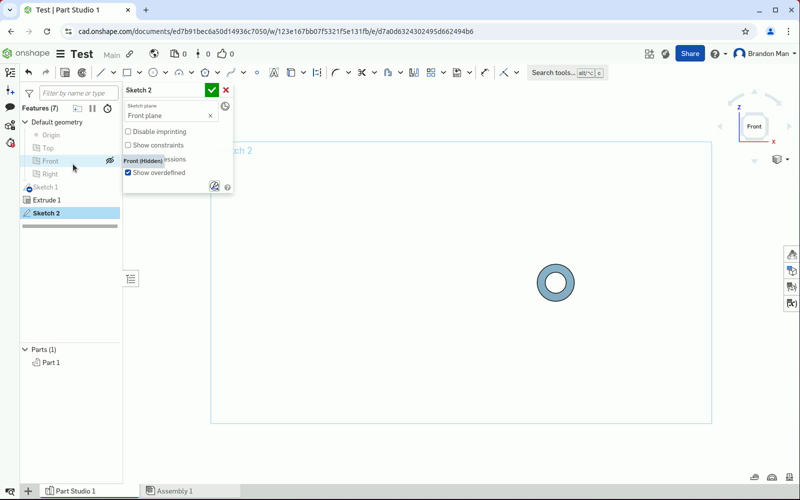
mouse_move(73, 352)
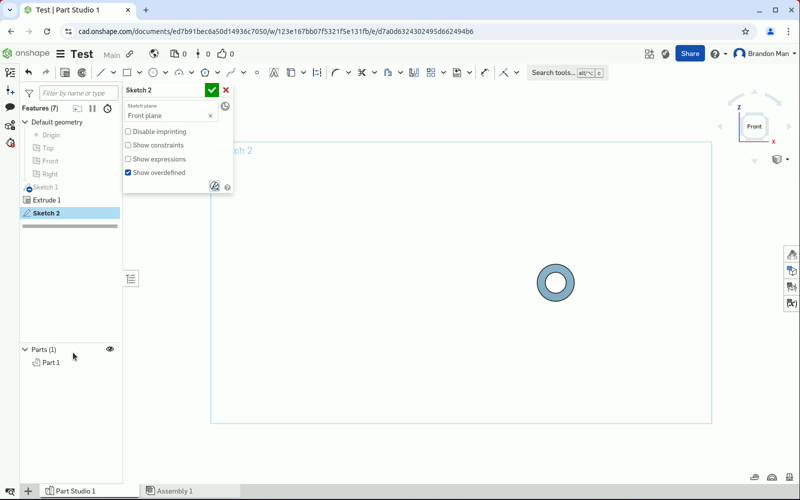
key(y)
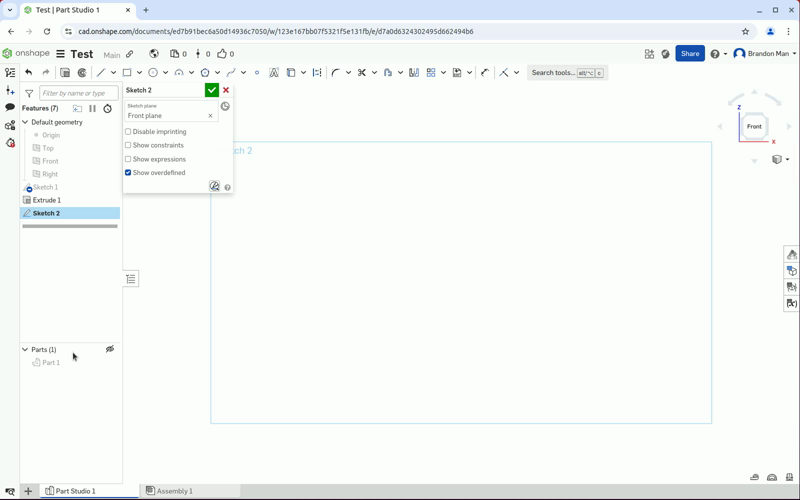
key(l)
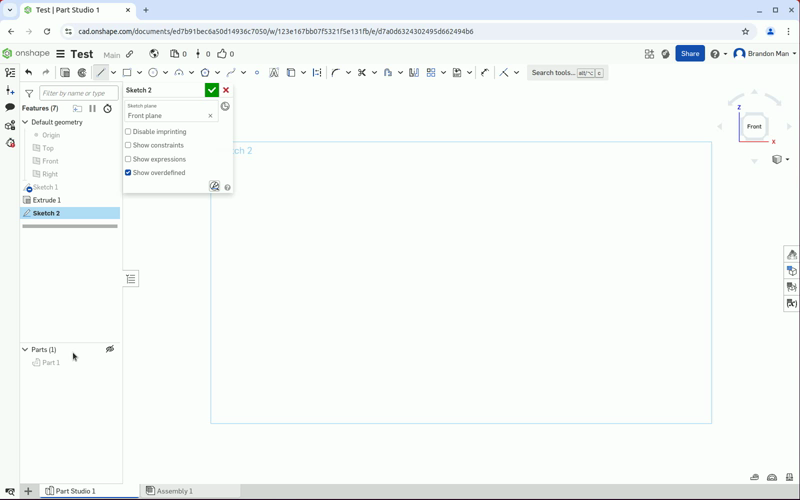
key_down(shift)
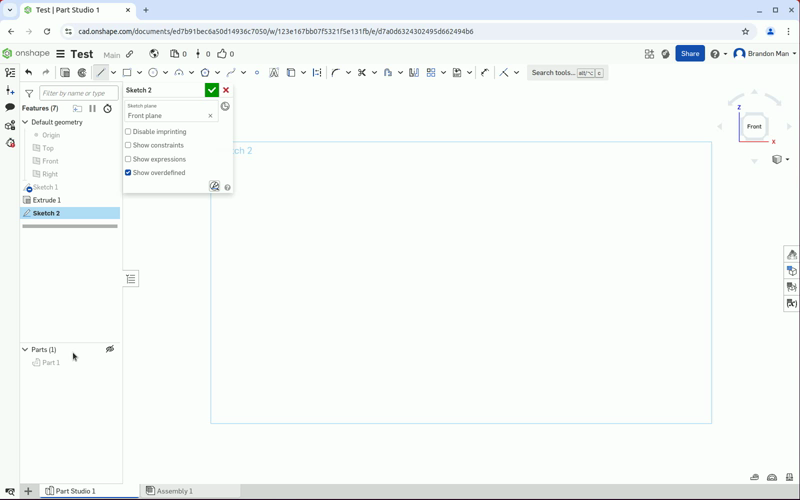
mouse_move(460, 308)
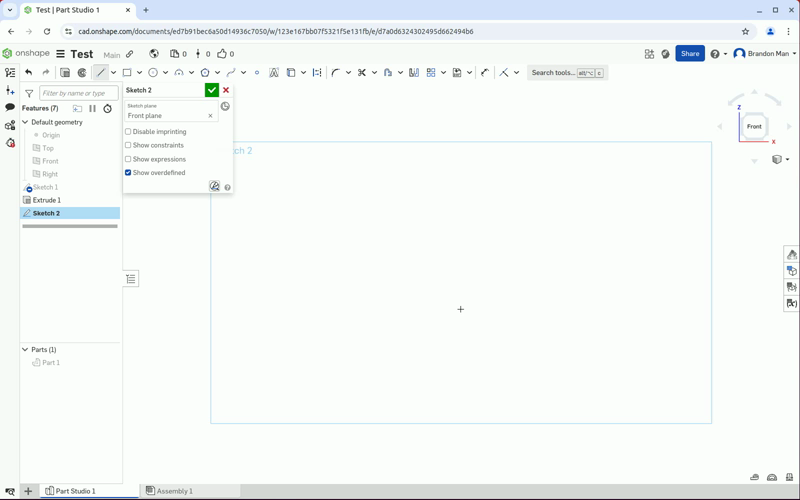
click(460, 308)
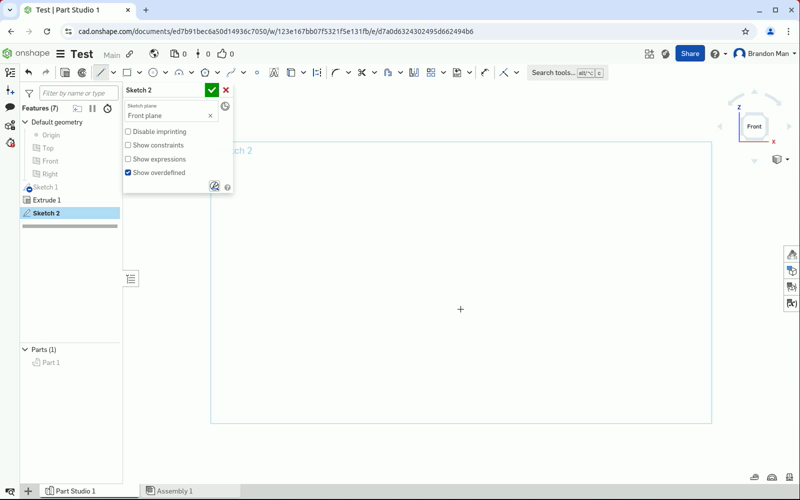
key_up(shift)
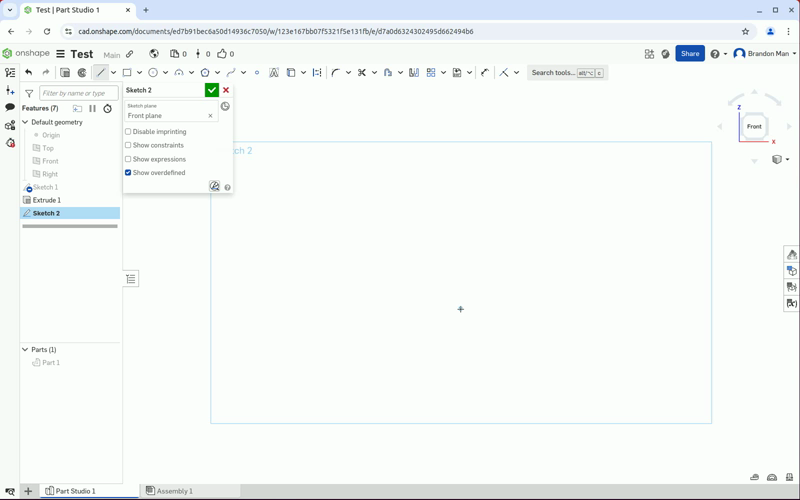
key_down(shift)
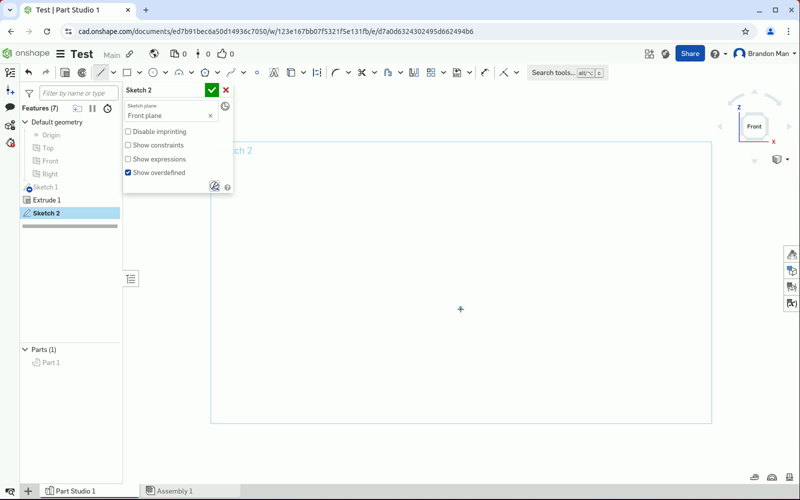
mouse_move(490, 308)
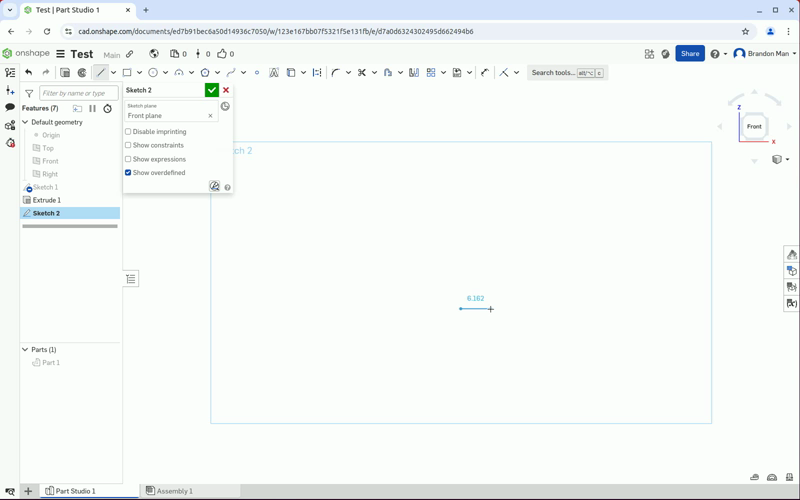
mouse_move(465, 308)
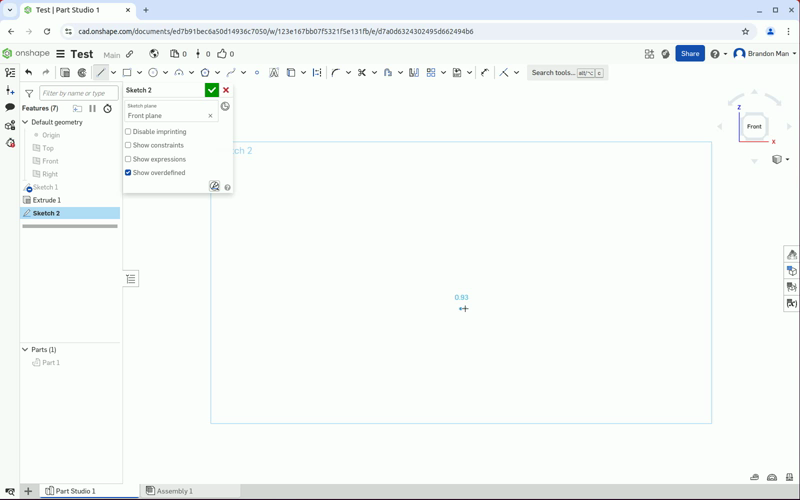
scroll(6)
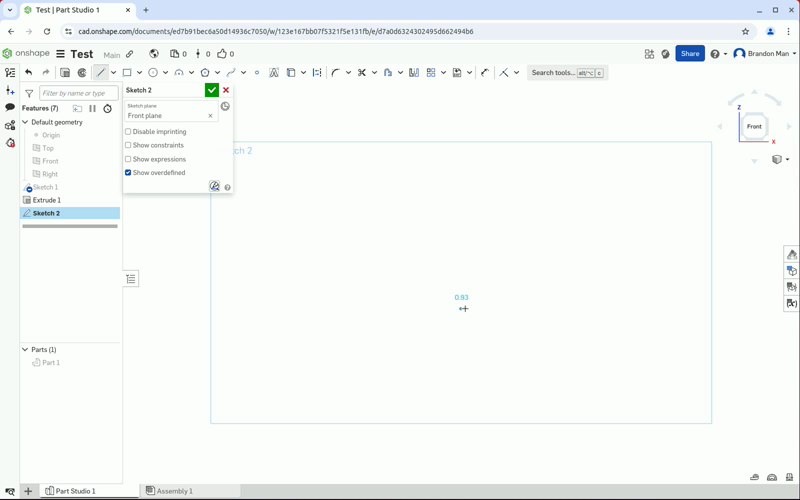
scroll(6)
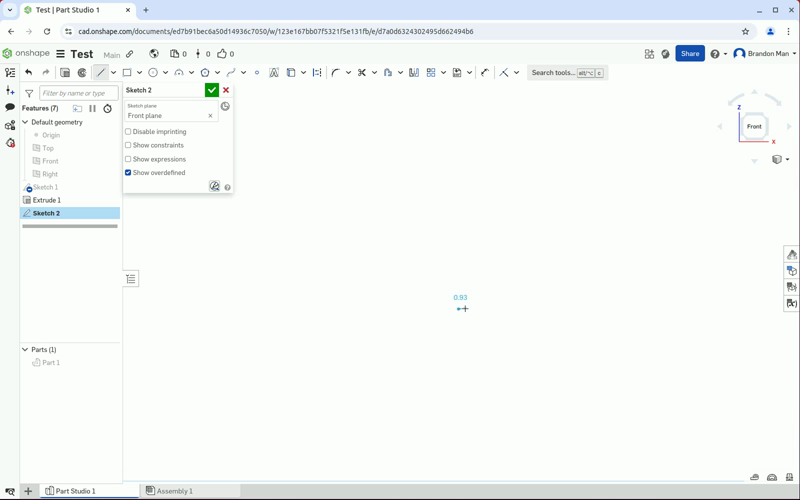
scroll(6)
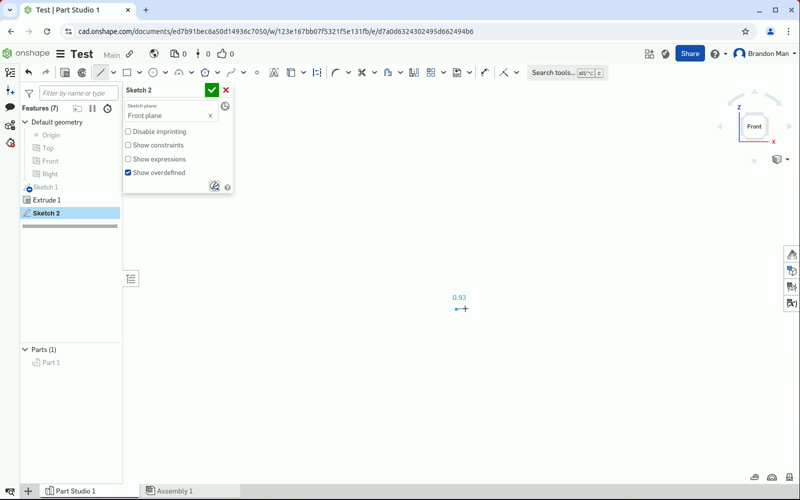
scroll(6)
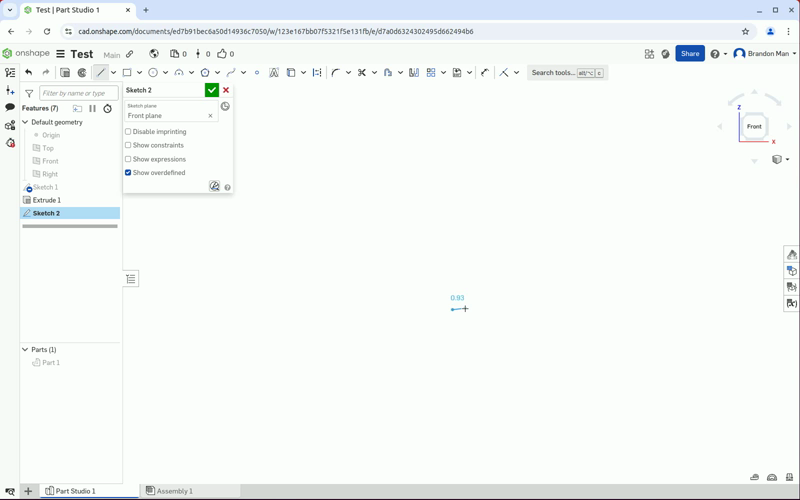
scroll(6)
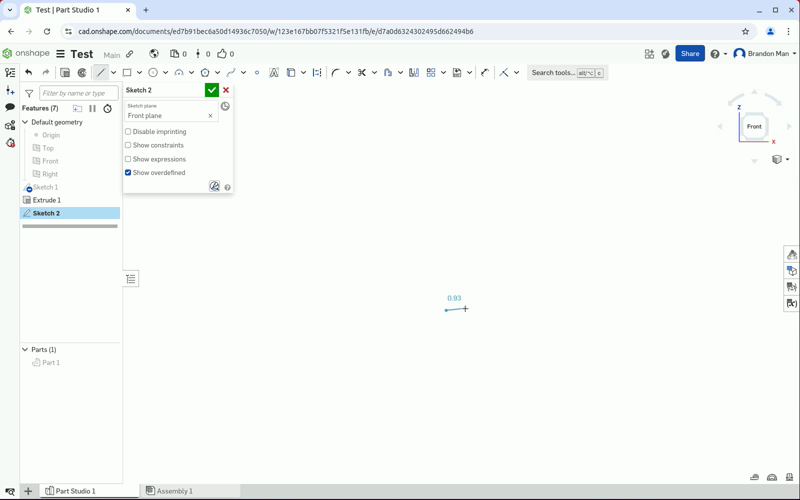
scroll(6)
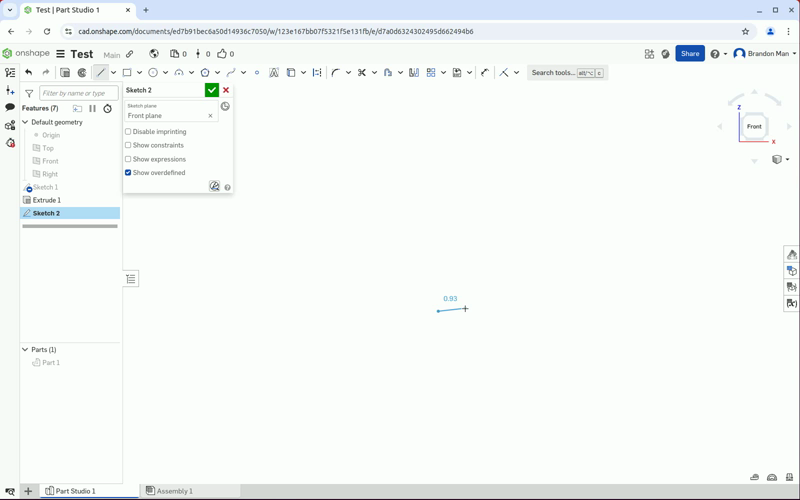
scroll(6)
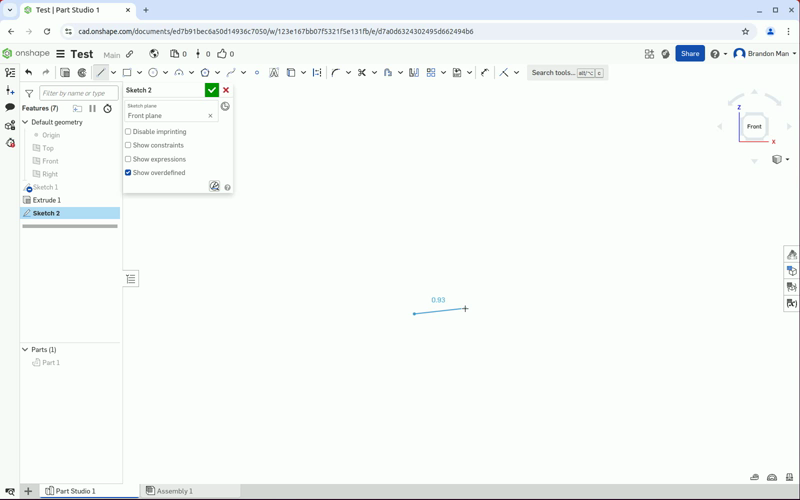
click(465, 308)
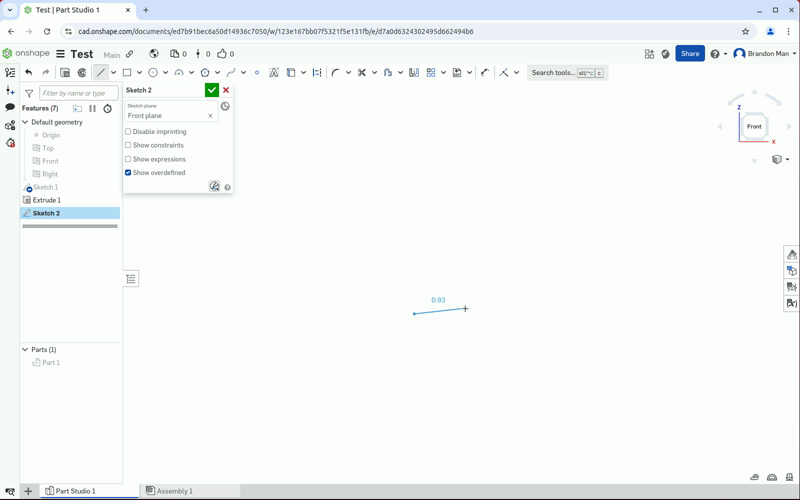
scroll(-6)
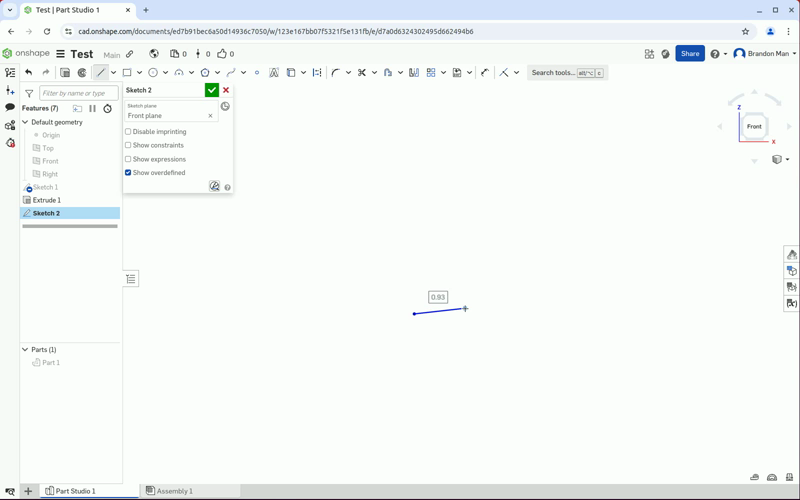
scroll(-6)
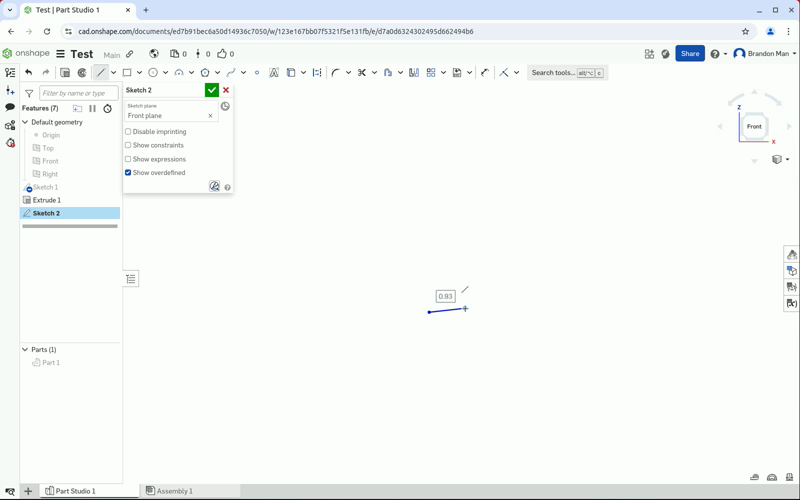
scroll(-6)
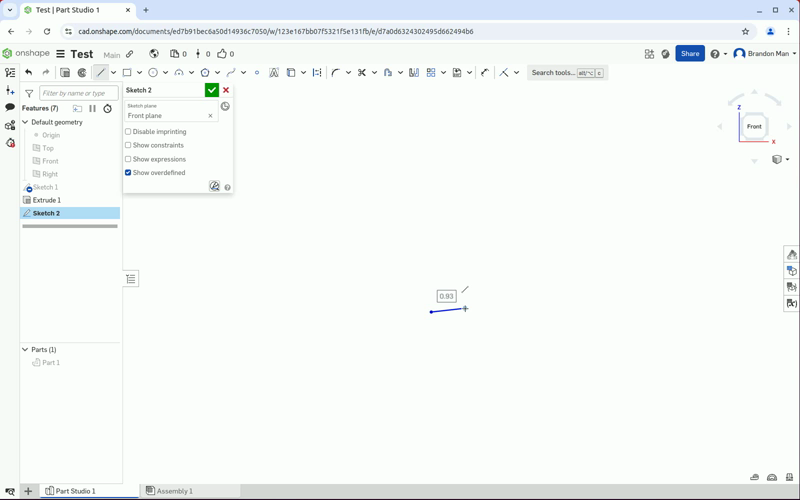
scroll(-6)
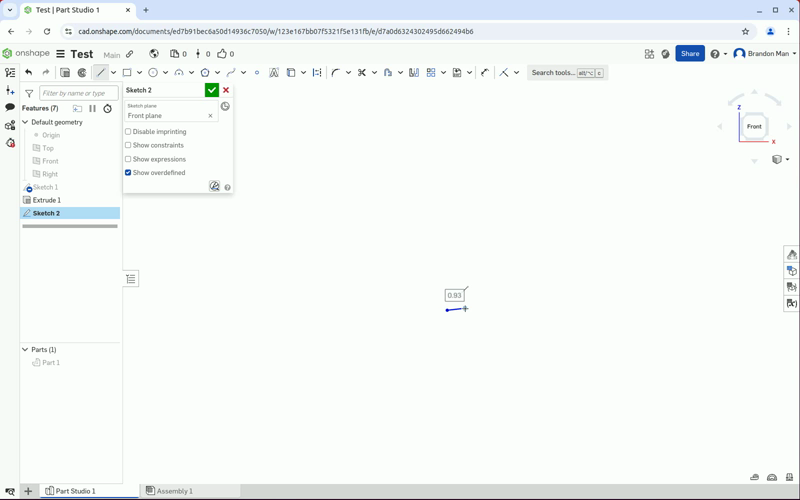
scroll(-6)
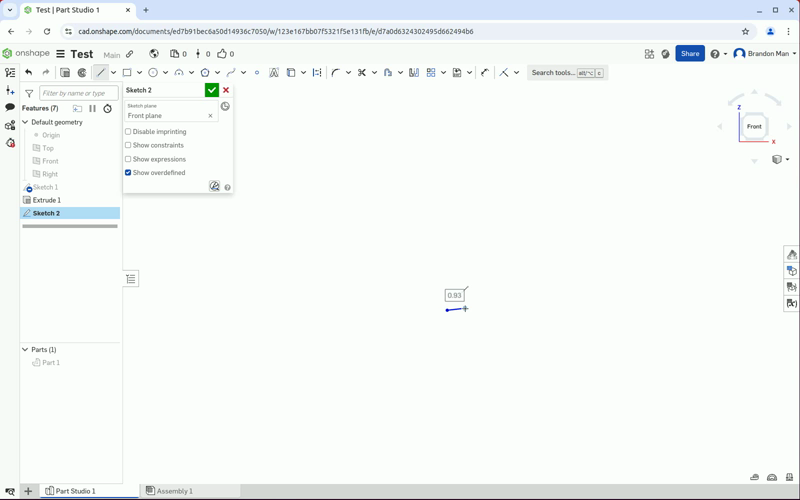
scroll(-6)
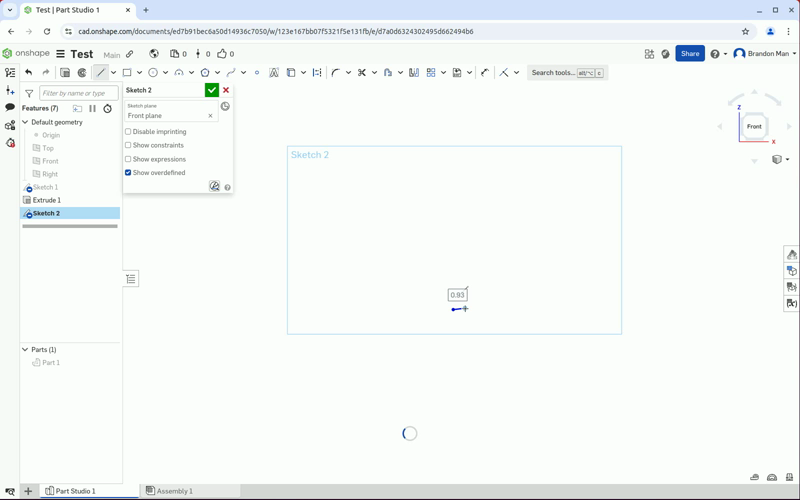
scroll(-6)
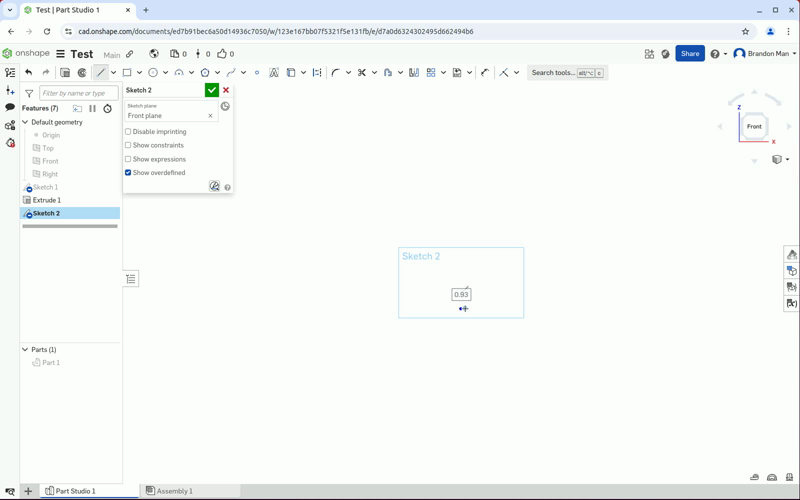
key_up(shift)
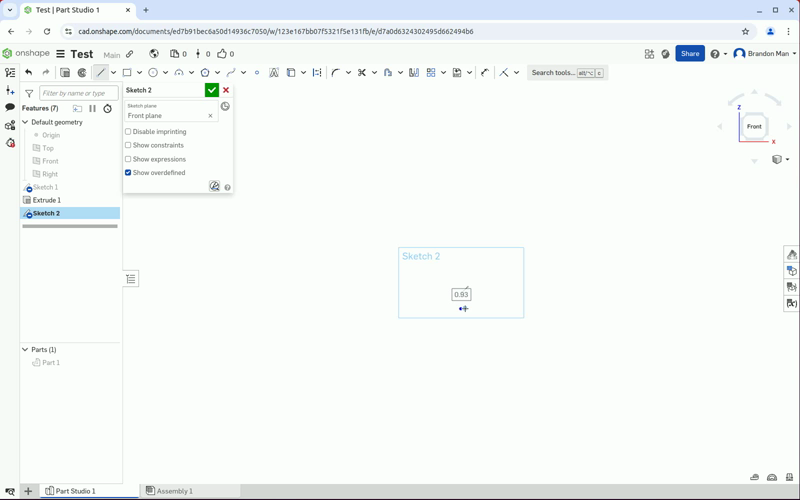
key(esc)
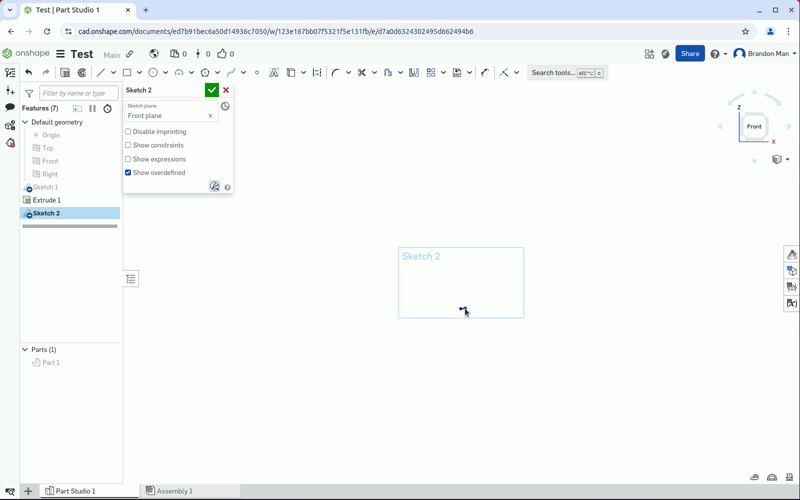
key(a)
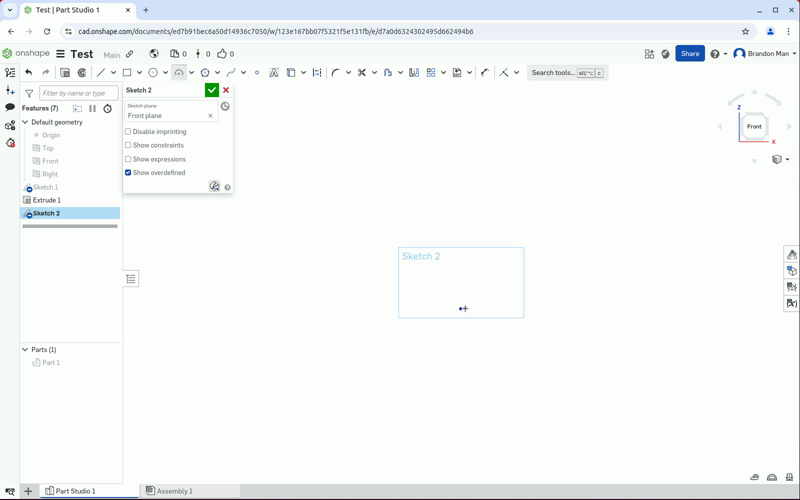
mouse_move(465, 308)
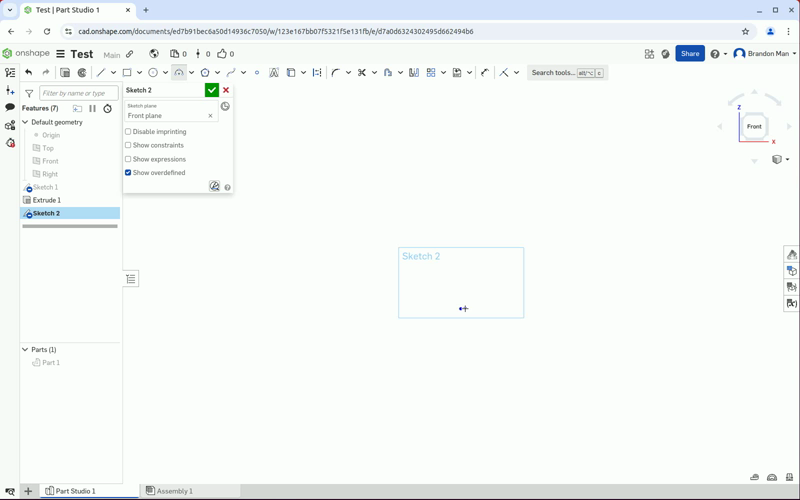
click(465, 308)
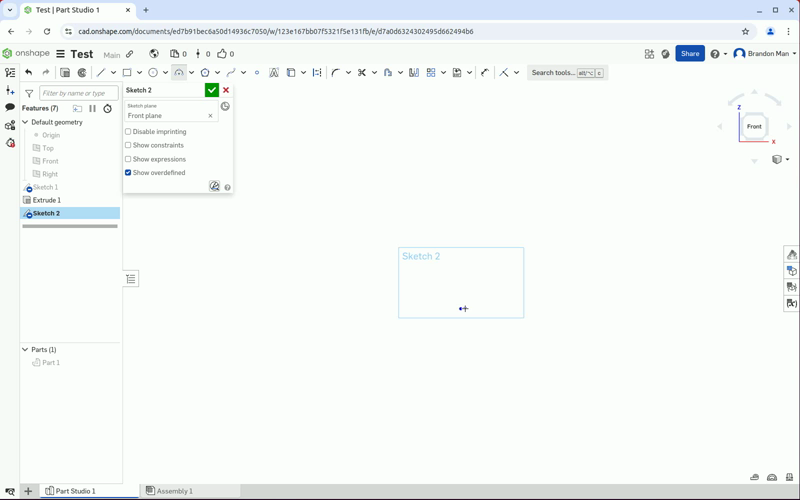
key_down(shift)
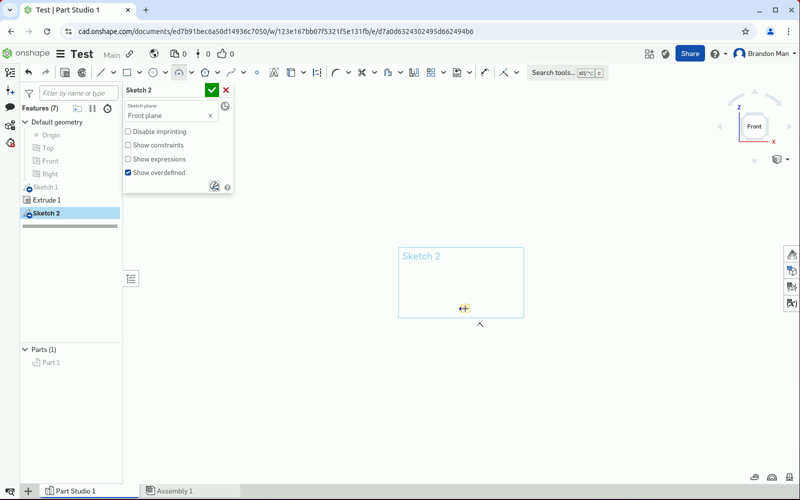
mouse_move(465, 255)
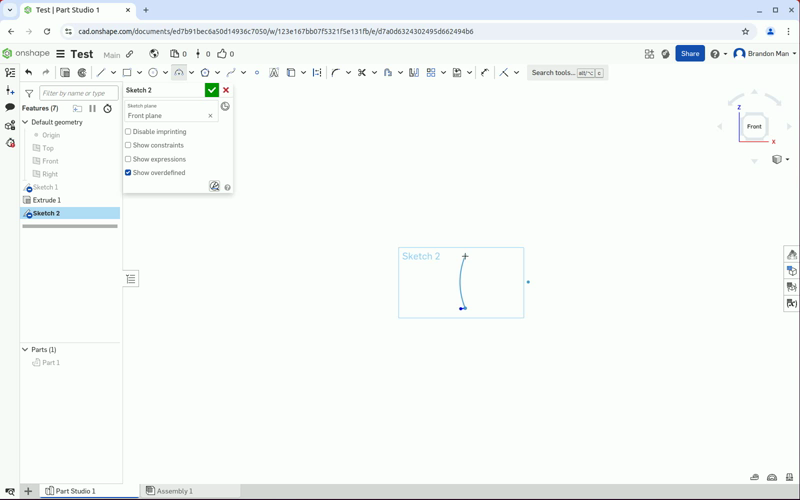
click(465, 255)
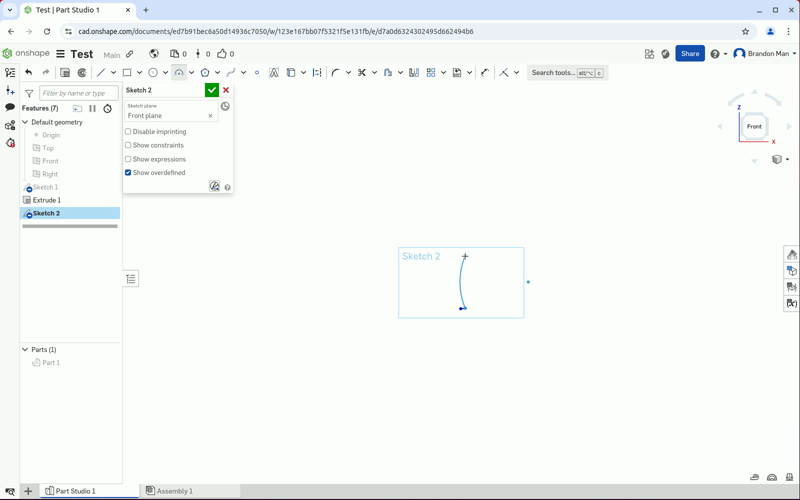
mouse_move(487, 282)
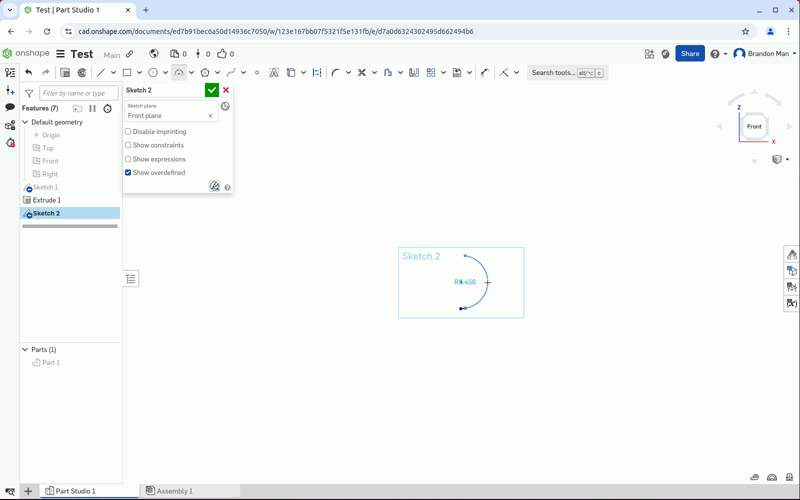
click(487, 282)
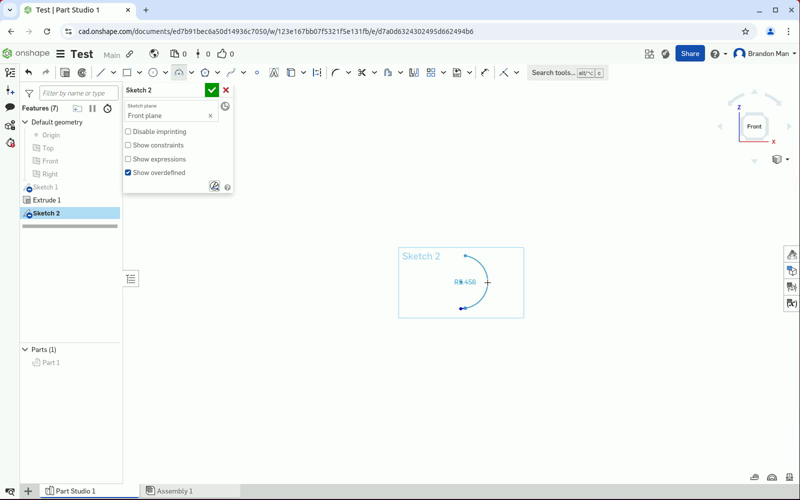
key_up(shift)
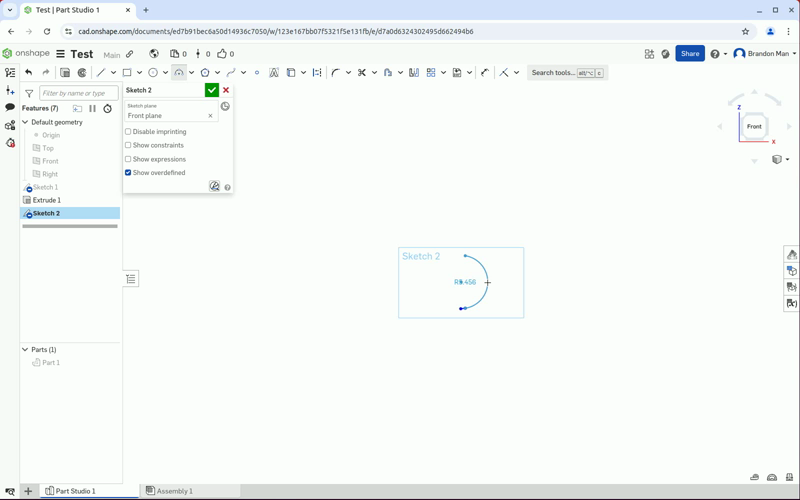
key(esc)
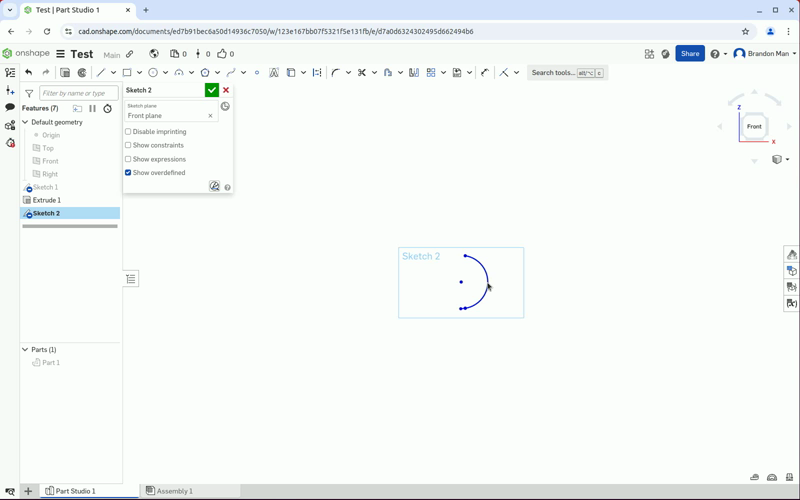
key(l)
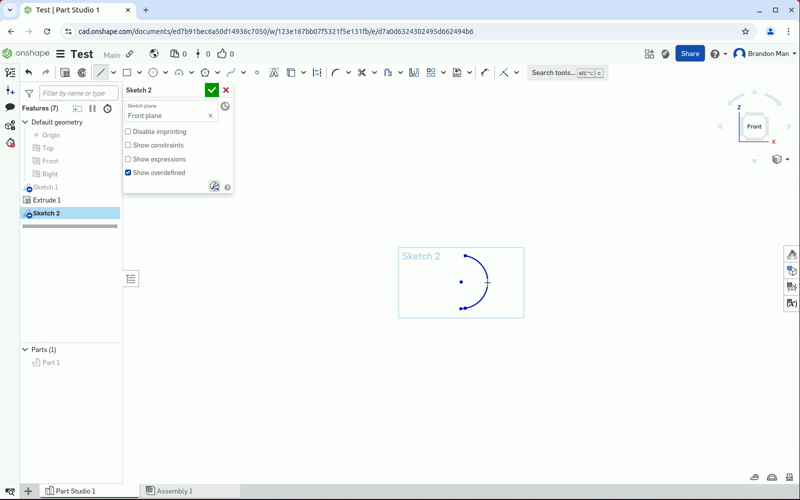
mouse_move(465, 255)
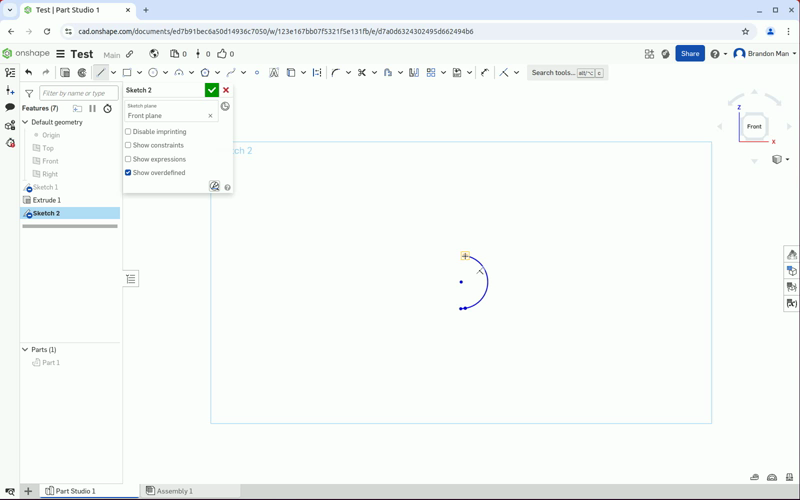
click(465, 255)
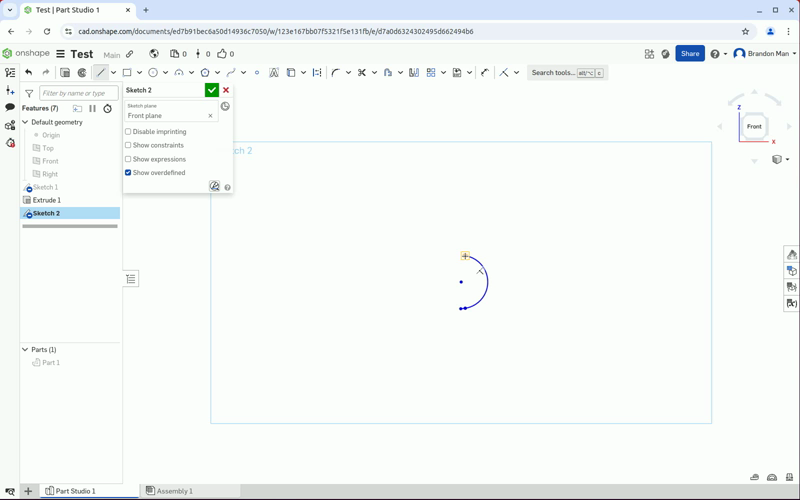
key_down(shift)
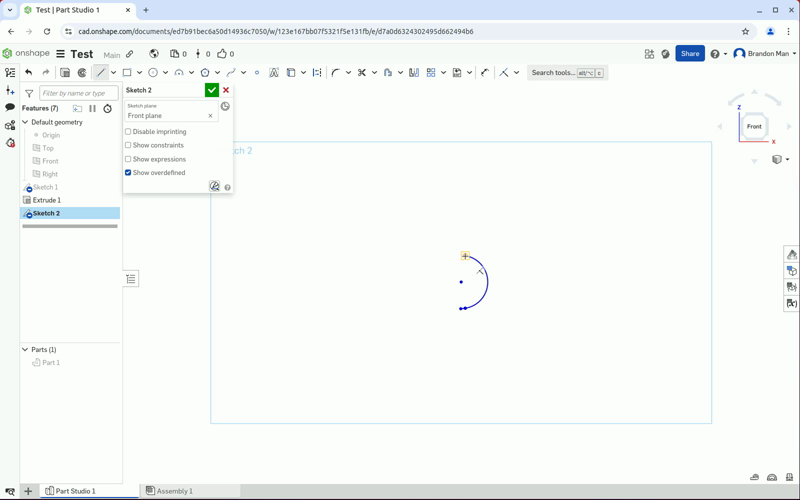
mouse_move(495, 255)
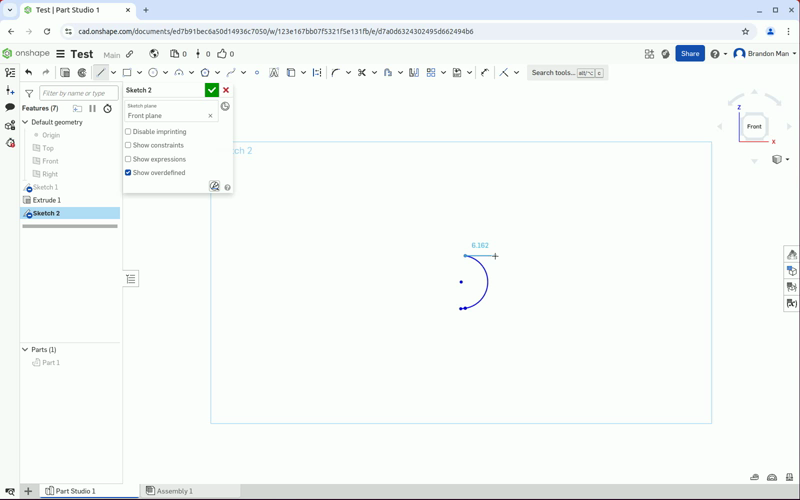
mouse_move(460, 255)
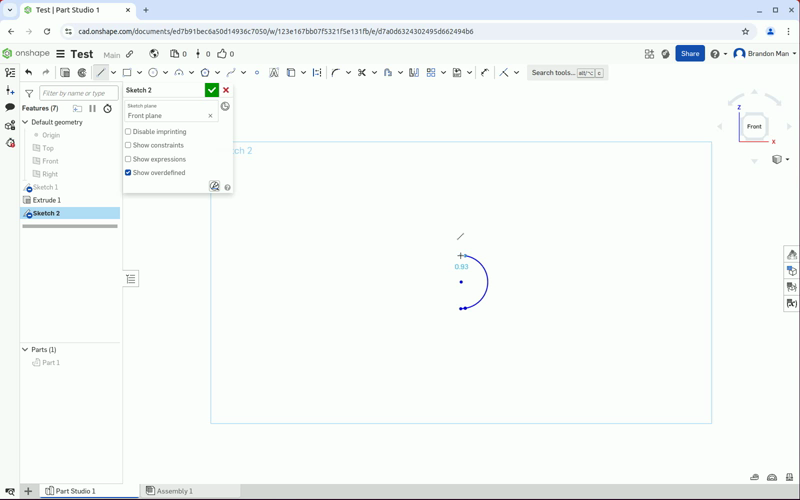
scroll(6)
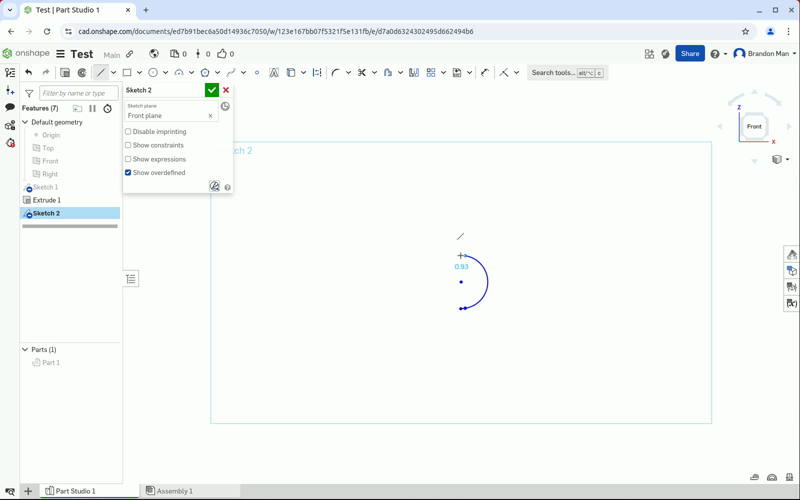
scroll(6)
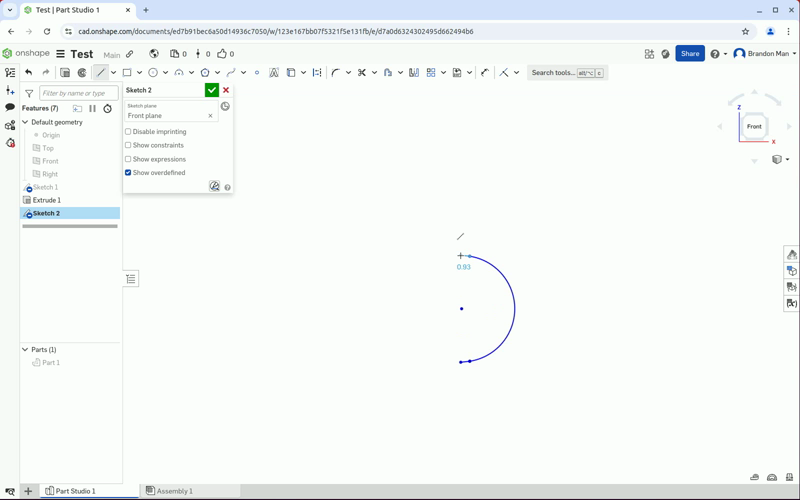
scroll(6)
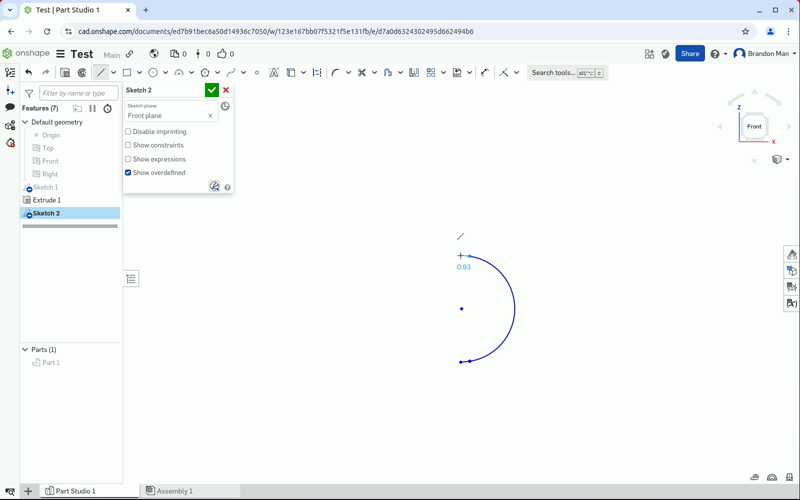
scroll(6)
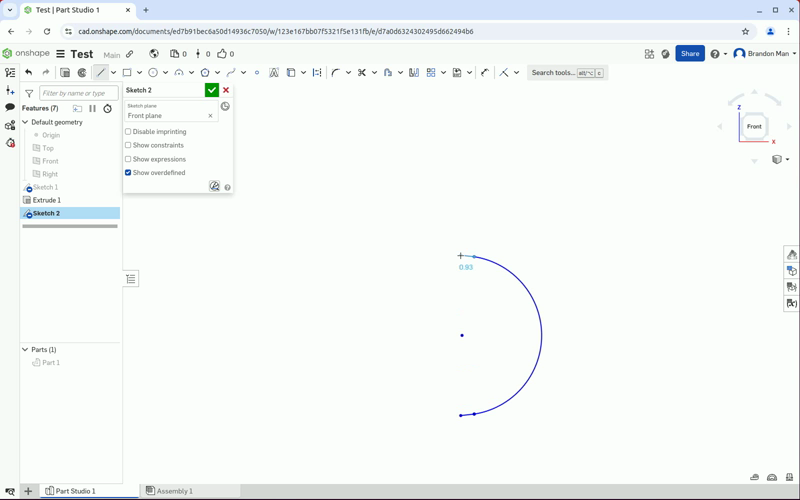
scroll(6)
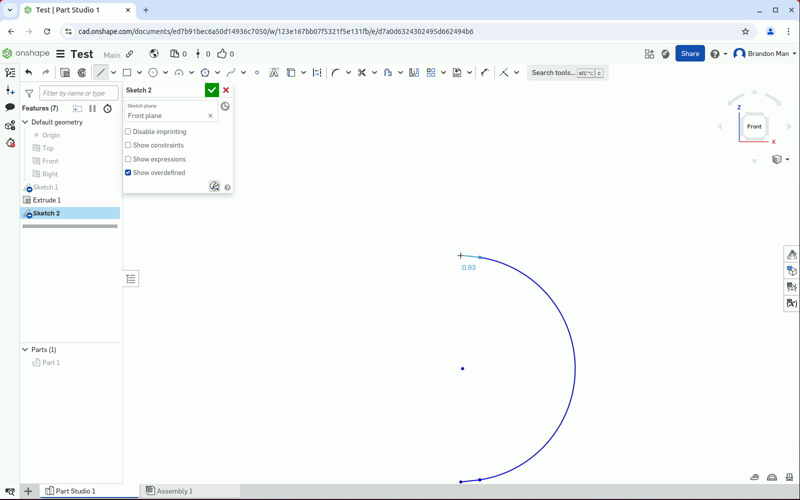
scroll(6)
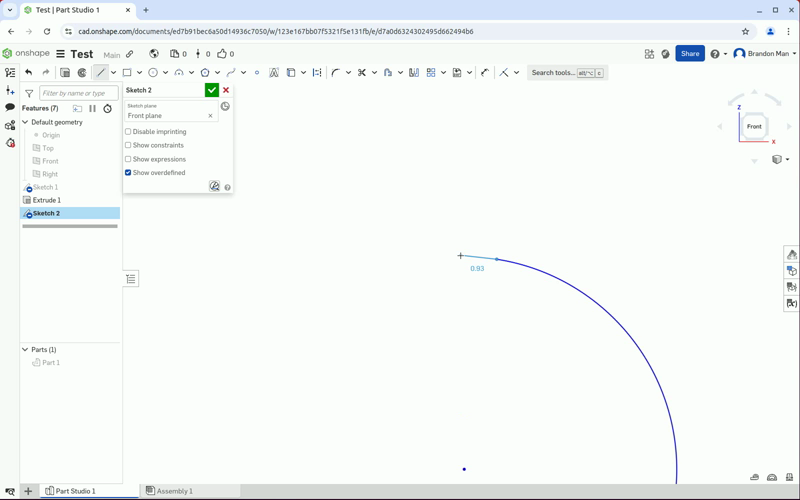
scroll(6)
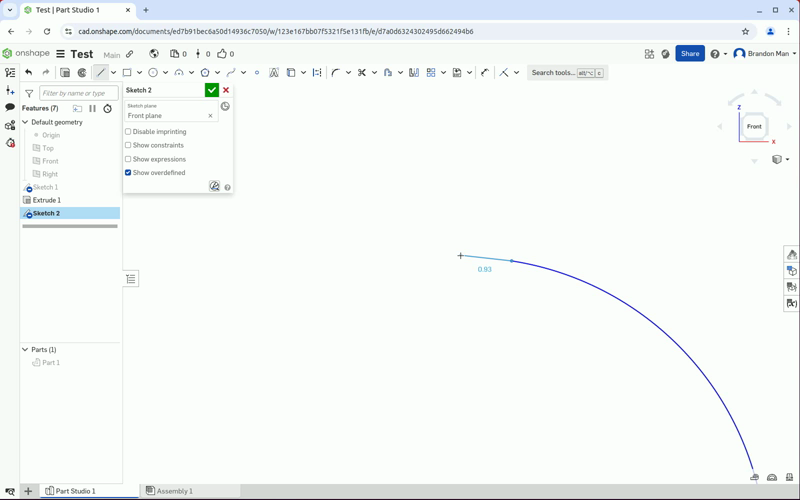
click(460, 255)
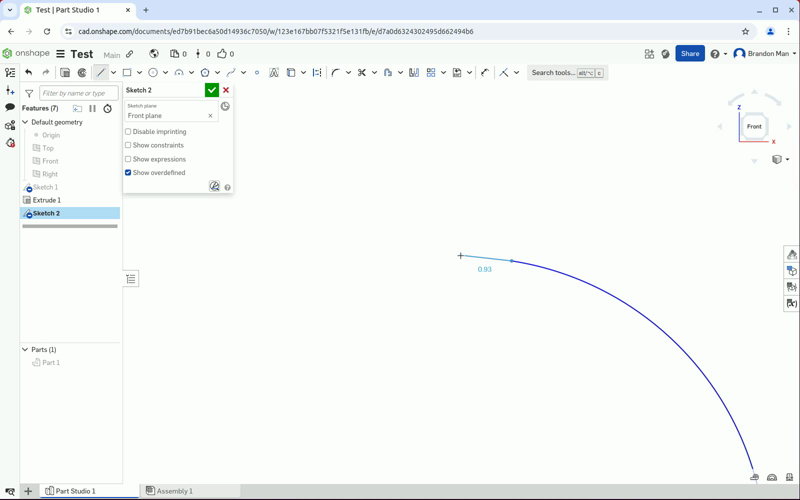
scroll(-6)
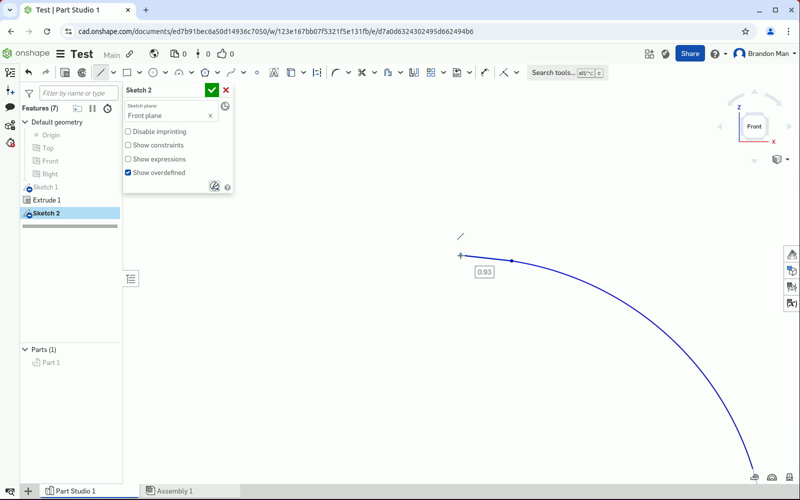
scroll(-6)
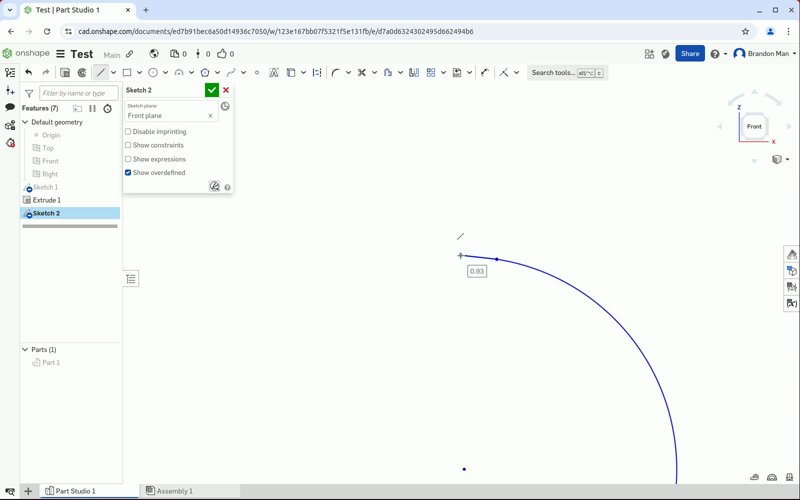
scroll(-6)
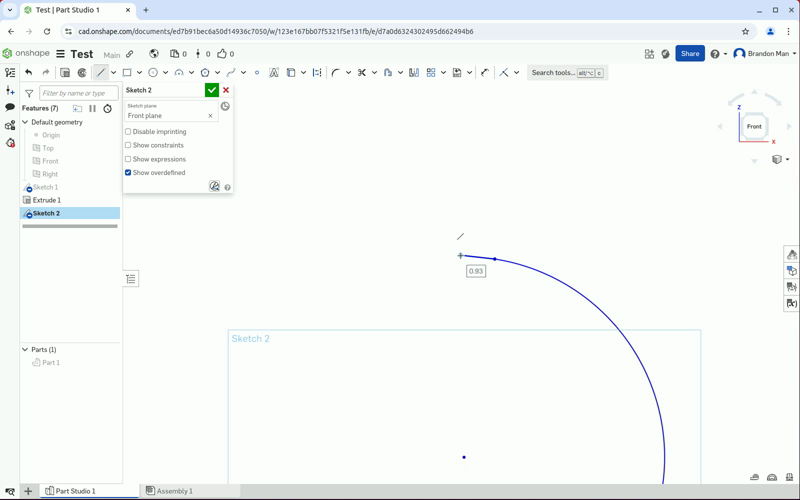
scroll(-6)
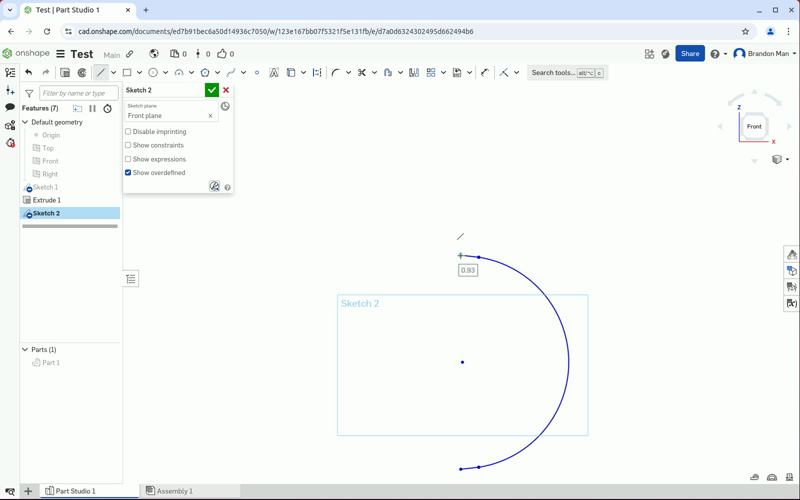
scroll(-6)
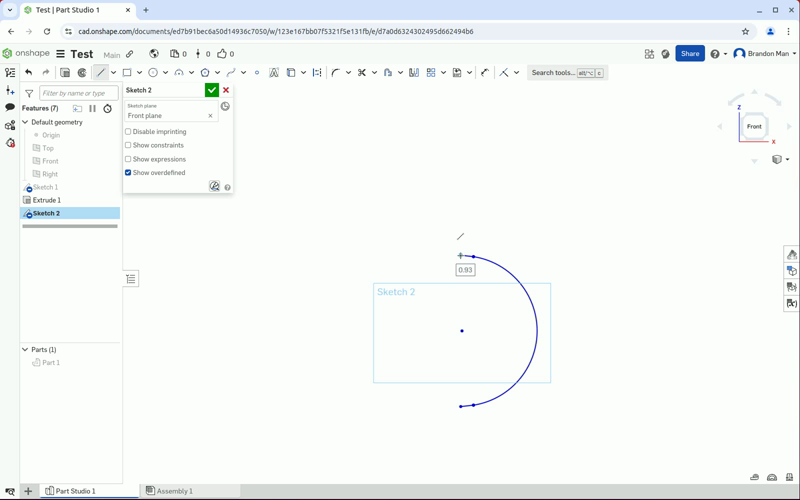
scroll(-6)
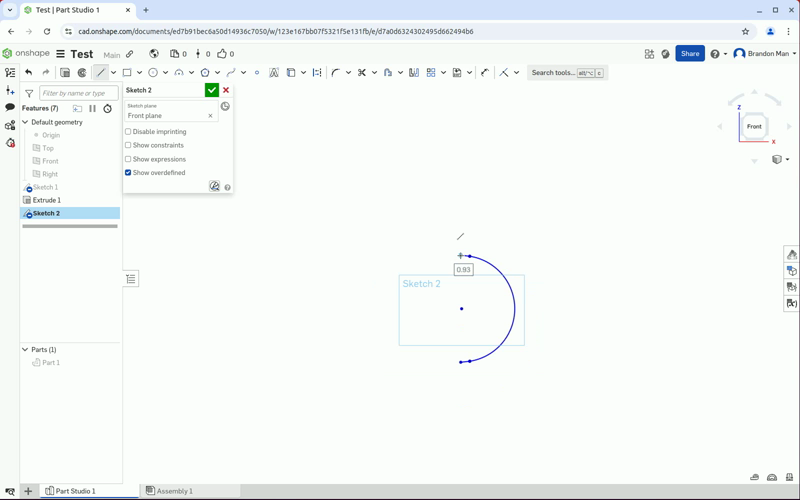
scroll(-6)
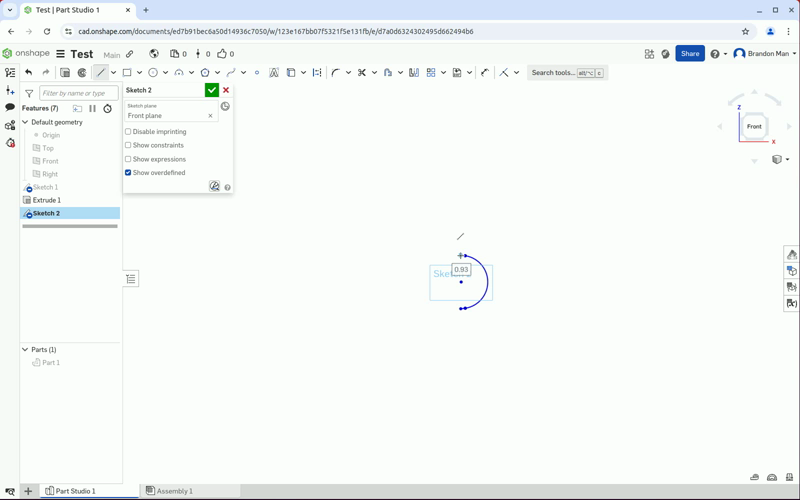
key_up(shift)
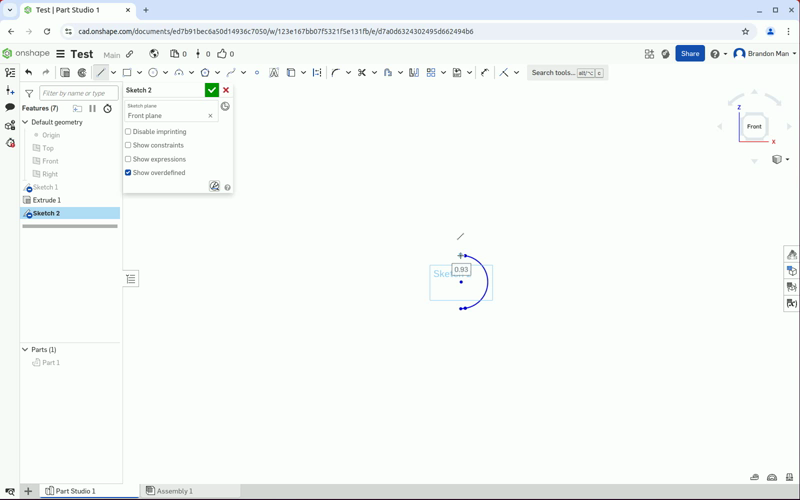
key(esc)
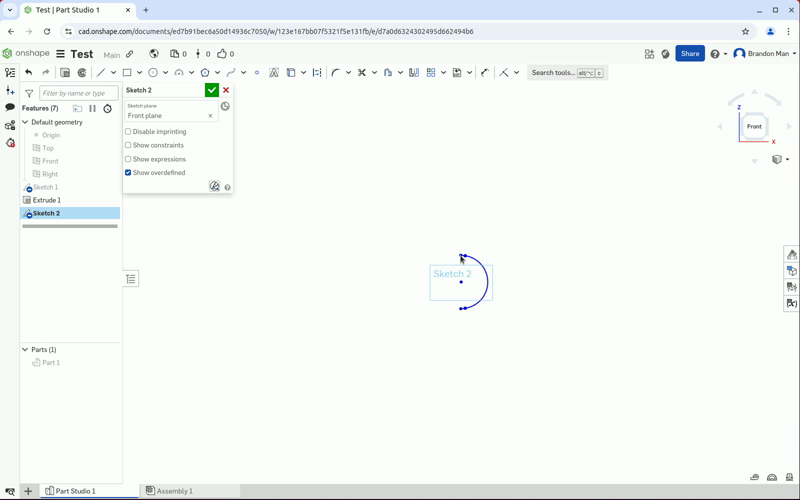
key(a)
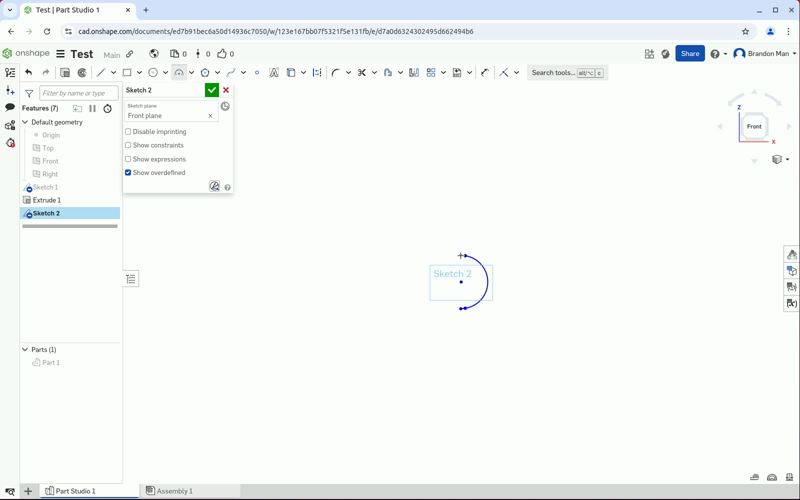
mouse_move(460, 255)
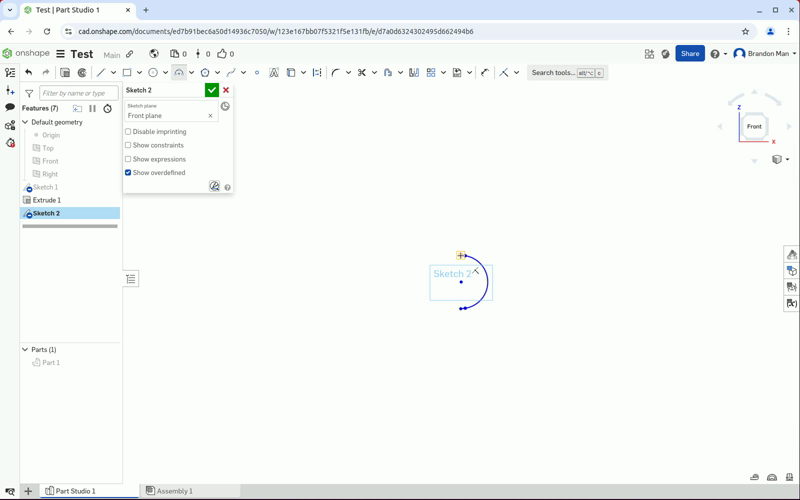
click(460, 255)
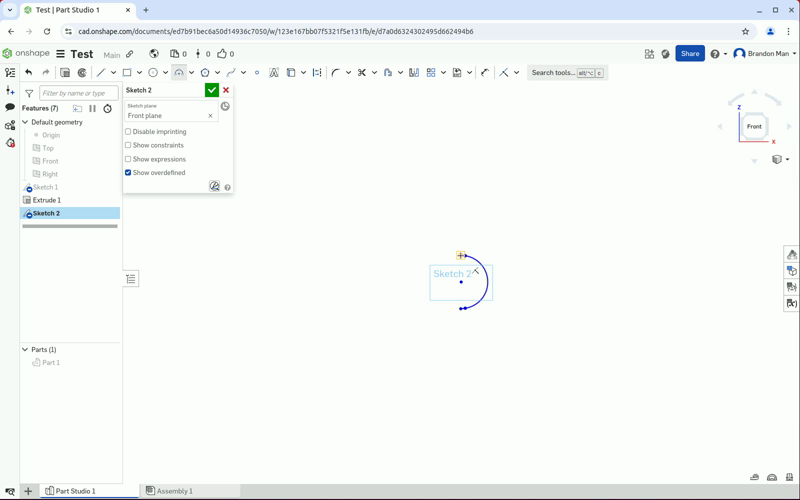
mouse_move(460, 308)
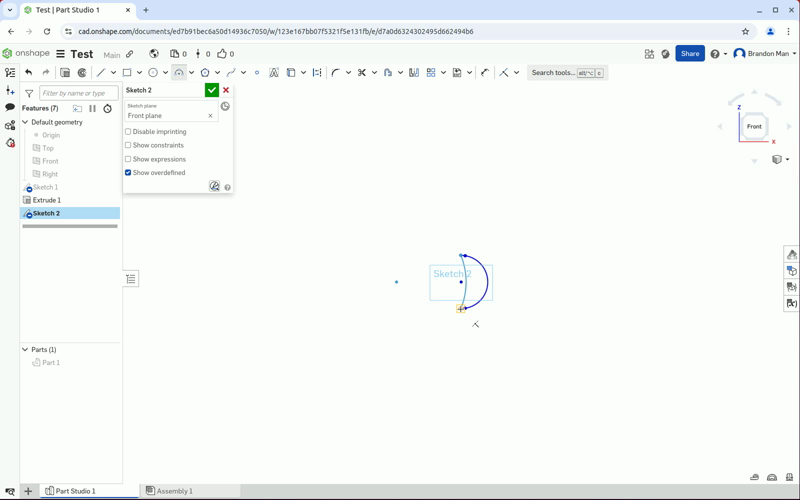
click(460, 308)
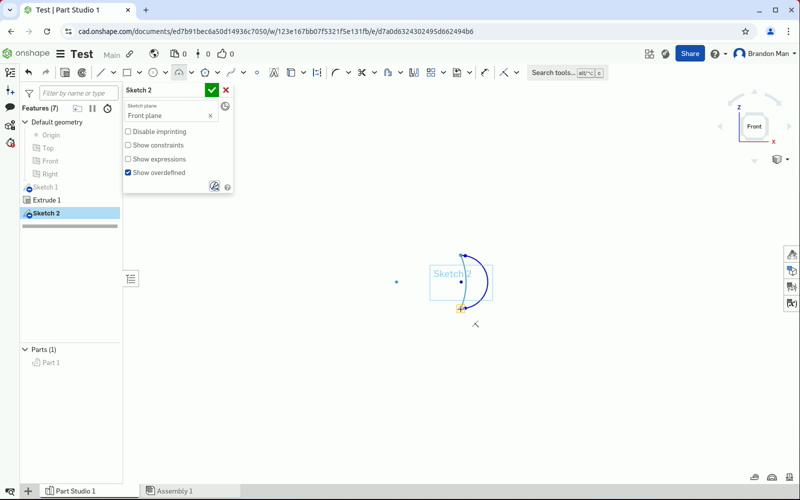
key_down(shift)
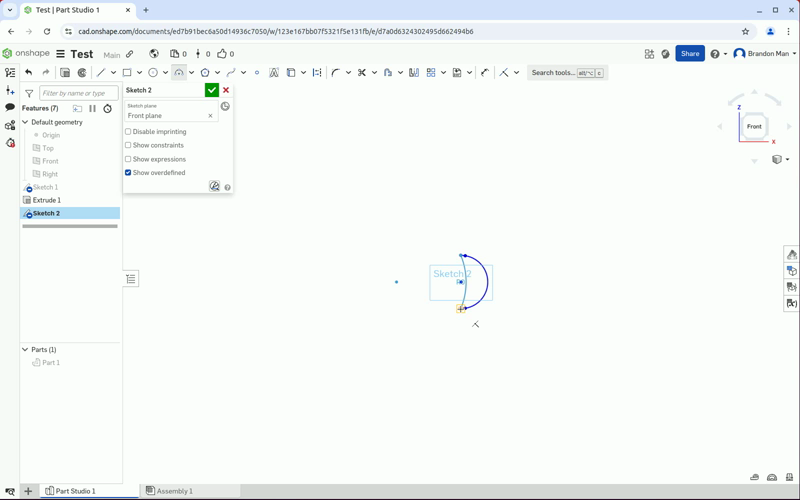
mouse_move(434, 282)
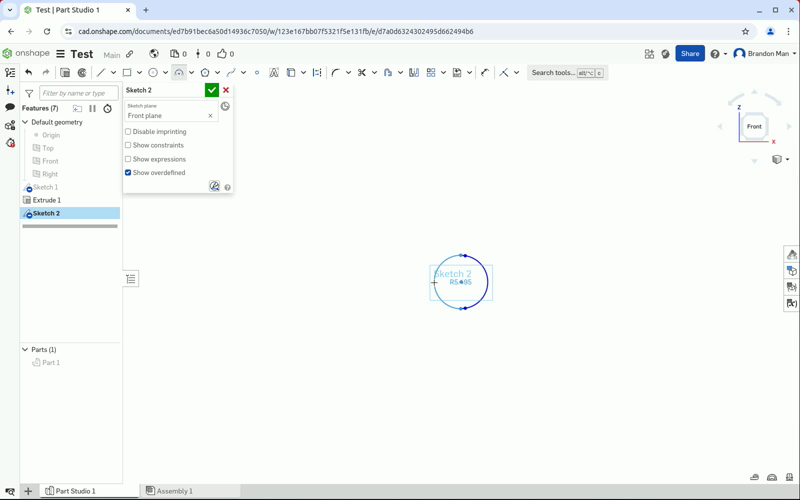
click(434, 282)
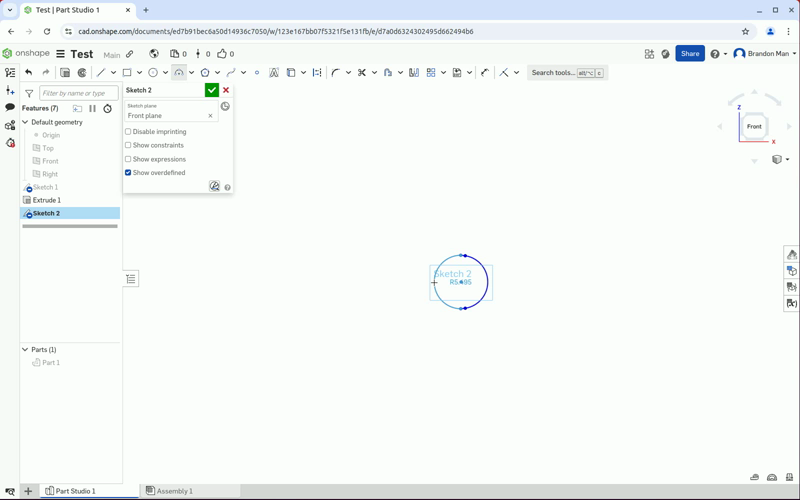
key_up(shift)
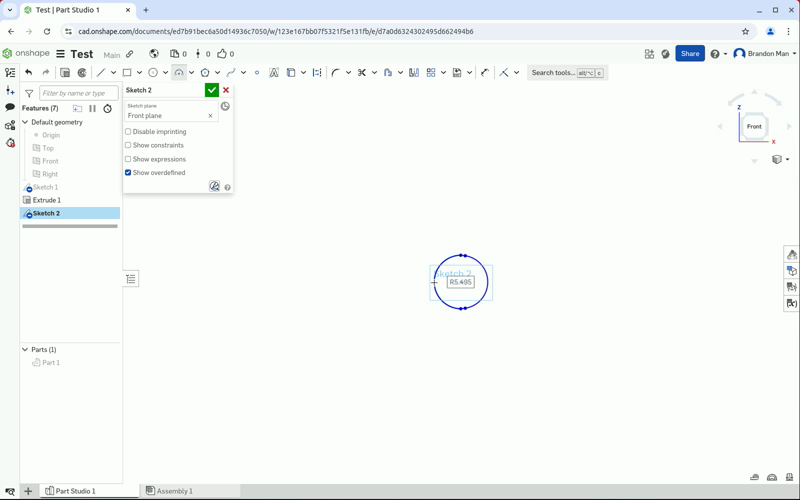
key(esc)
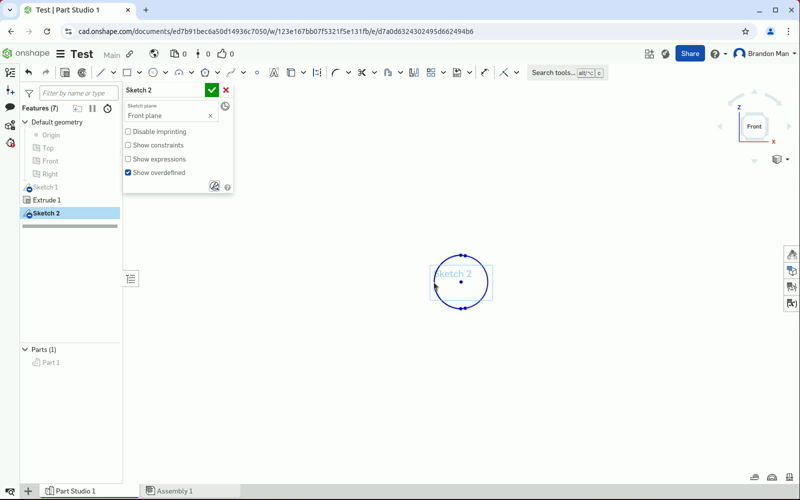
key(c)
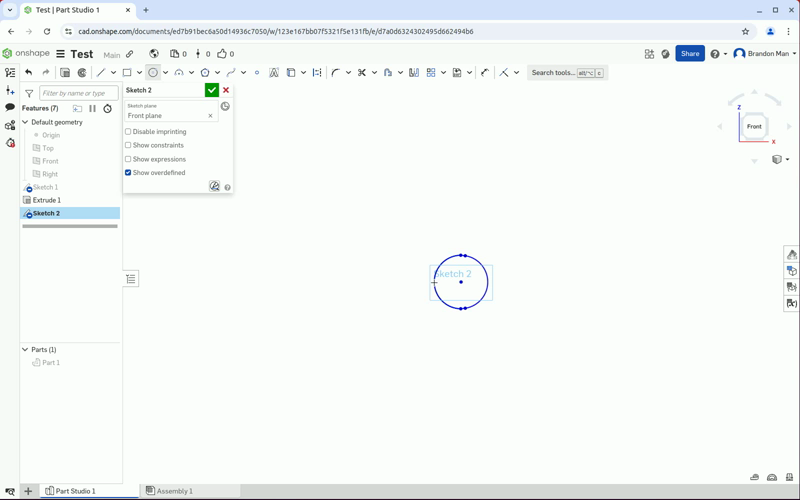
key_down(shift)
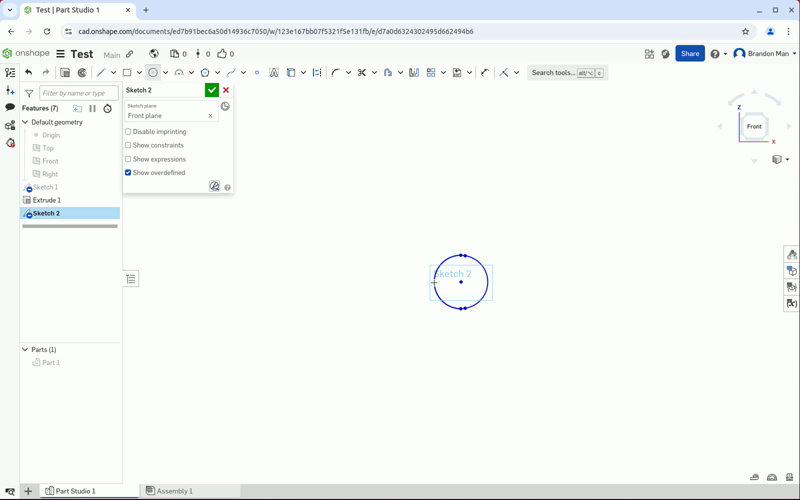
mouse_move(460, 281)
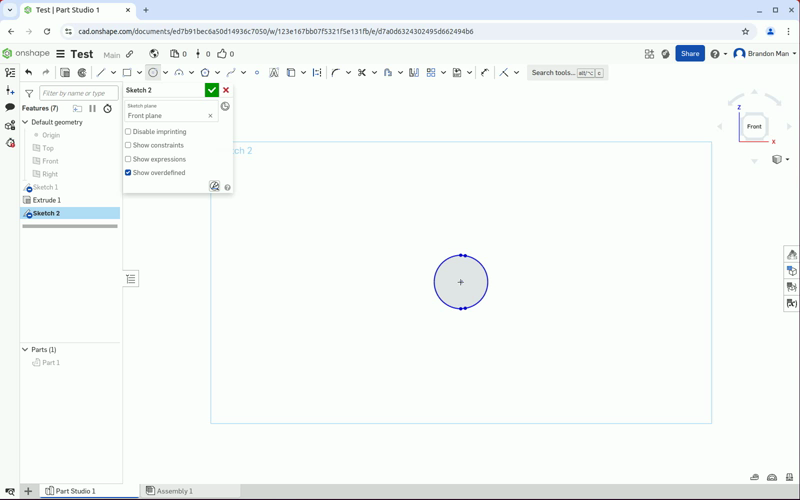
click(460, 281)
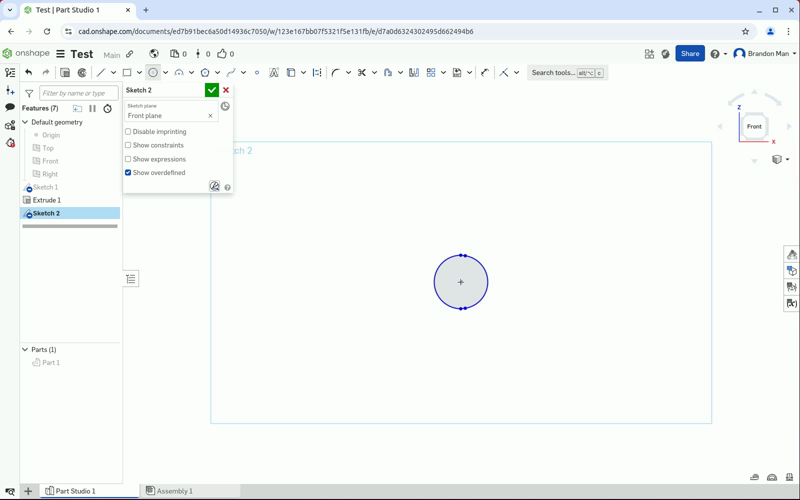
key_up(shift)
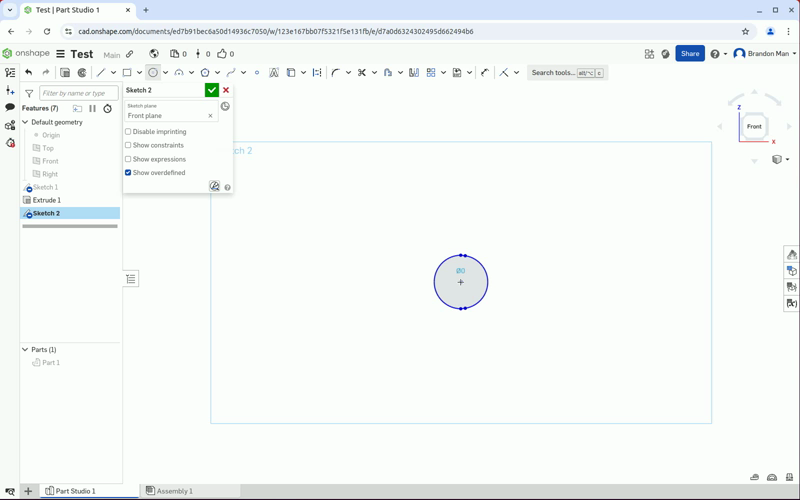
mouse_move(471, 281)
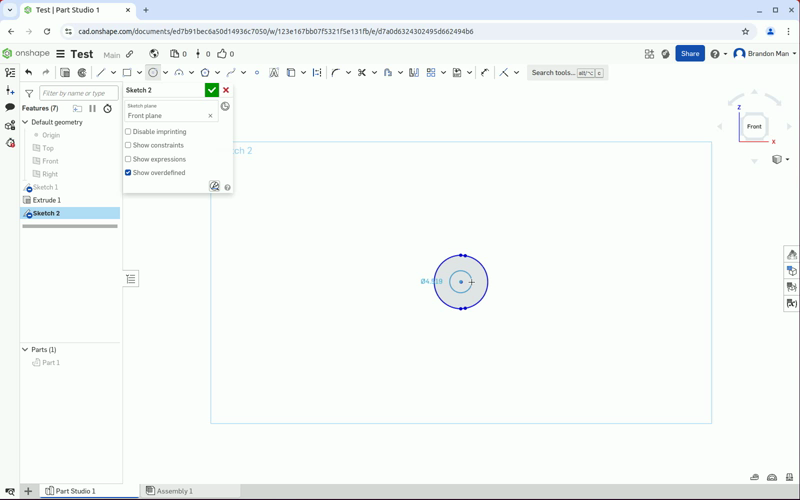
click(471, 281)
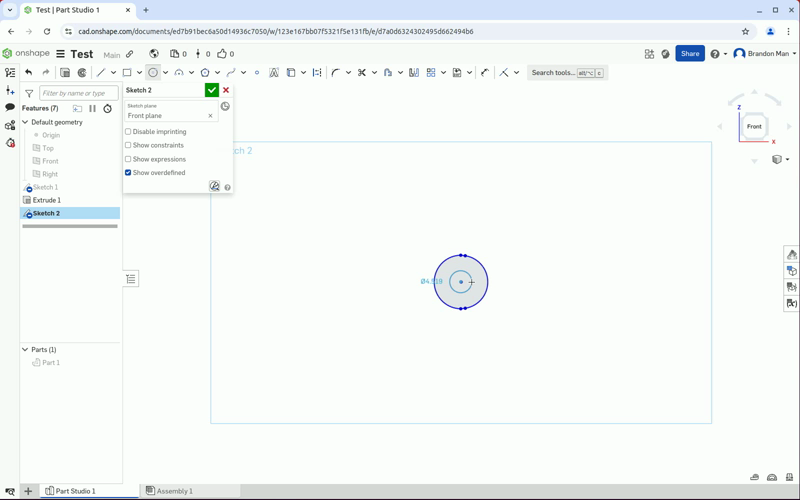
key(esc)
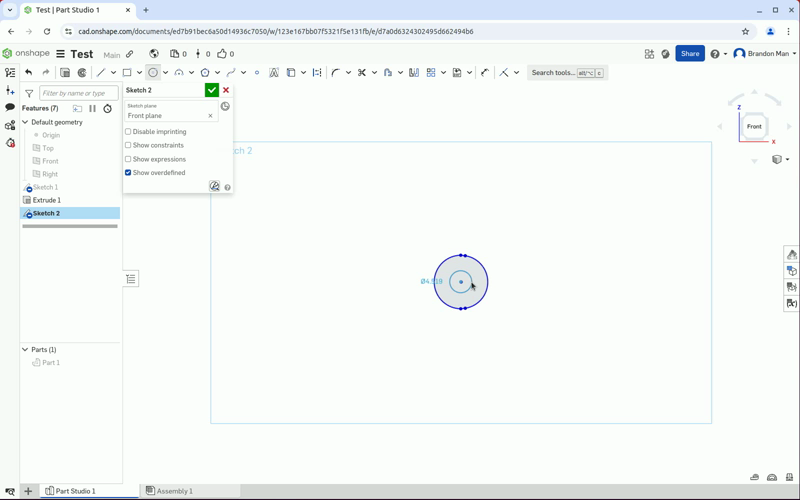
mouse_move(451, 292)
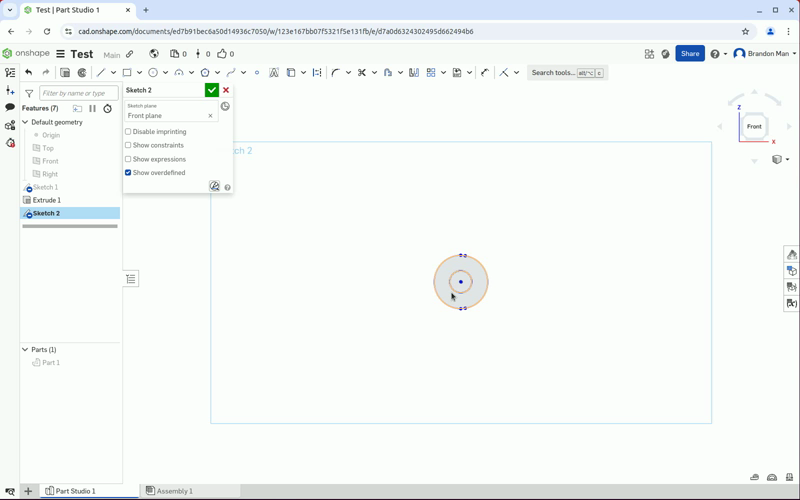
click(451, 292)
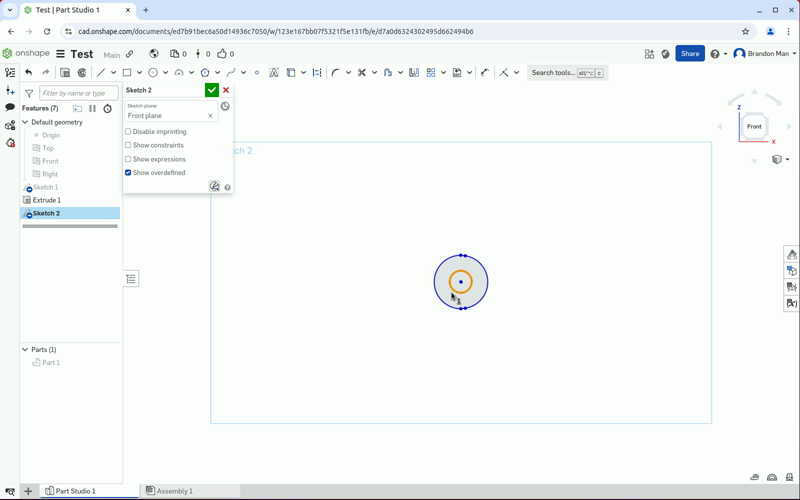
mouse_move(73, 352)
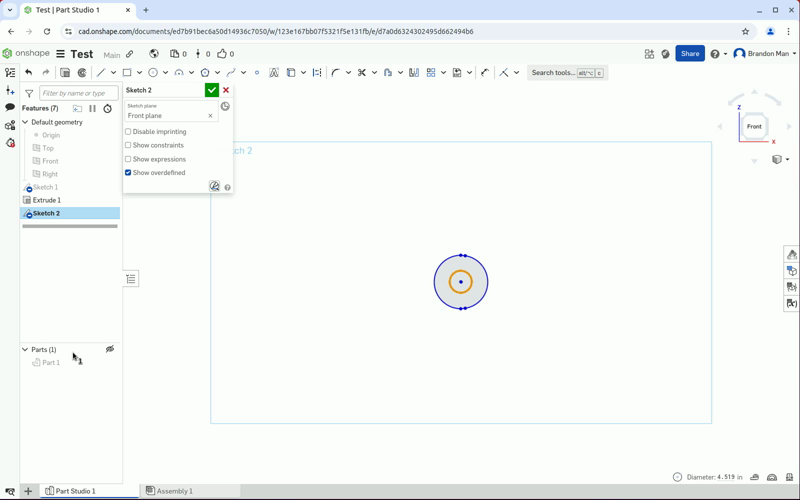
key(shift+y)
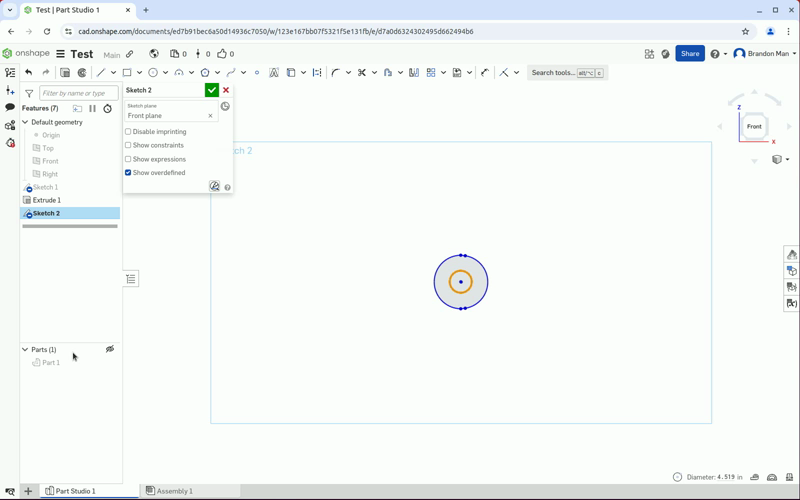
key(shift+e)
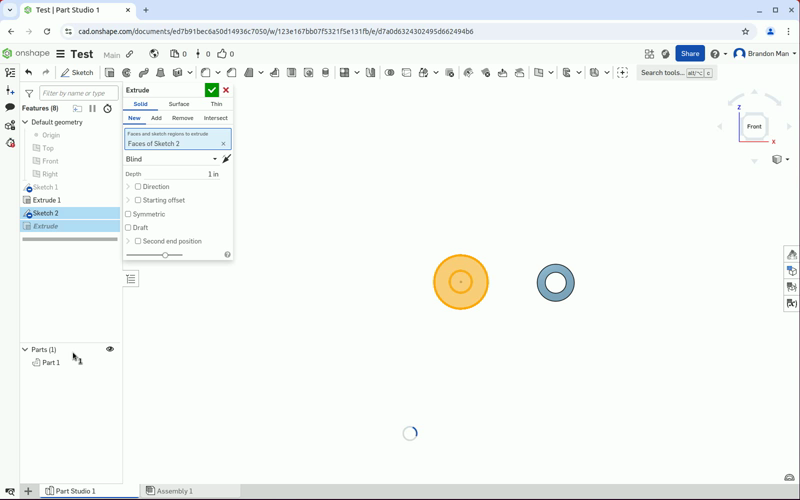
mouse_move(143, 106)
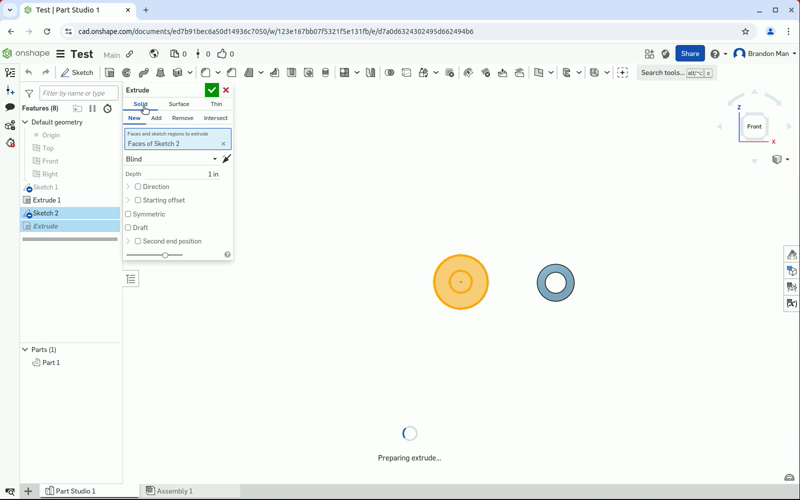
click(143, 106)
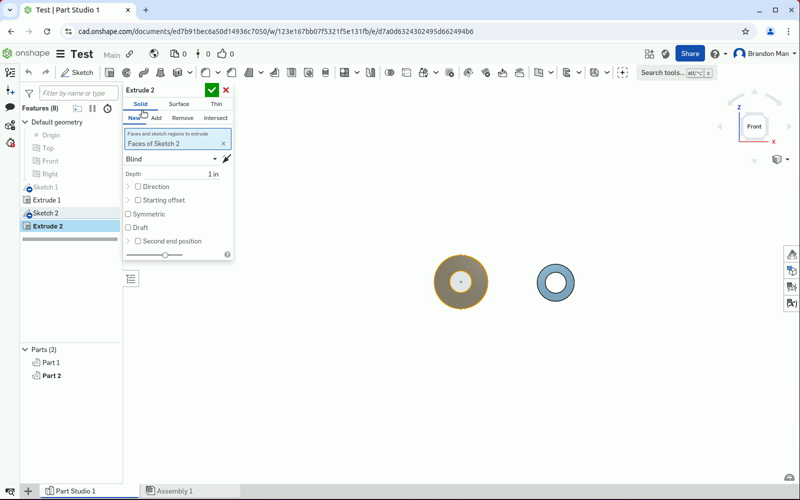
mouse_move(137, 120)
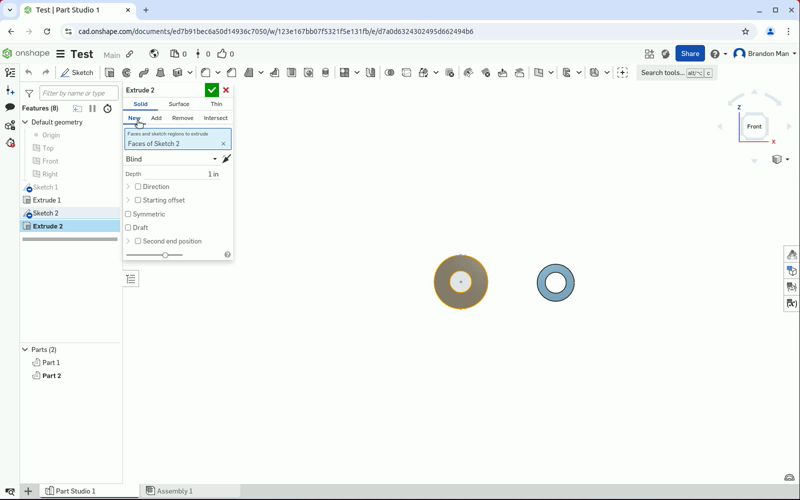
click(137, 120)
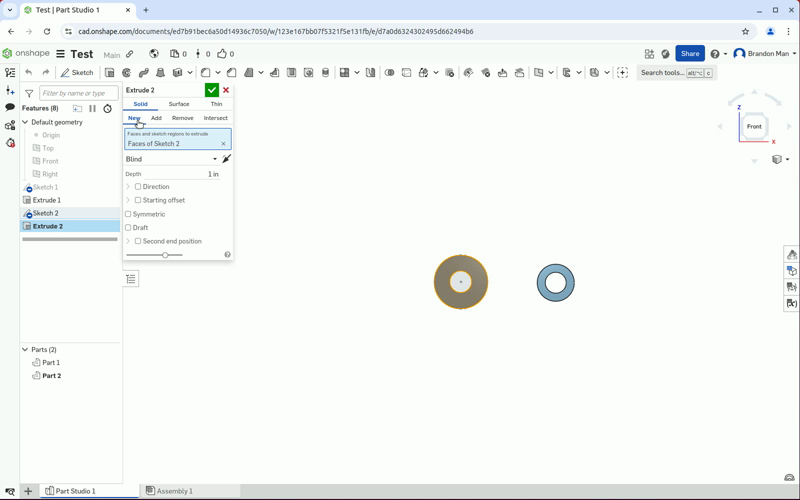
key(tab, 4)
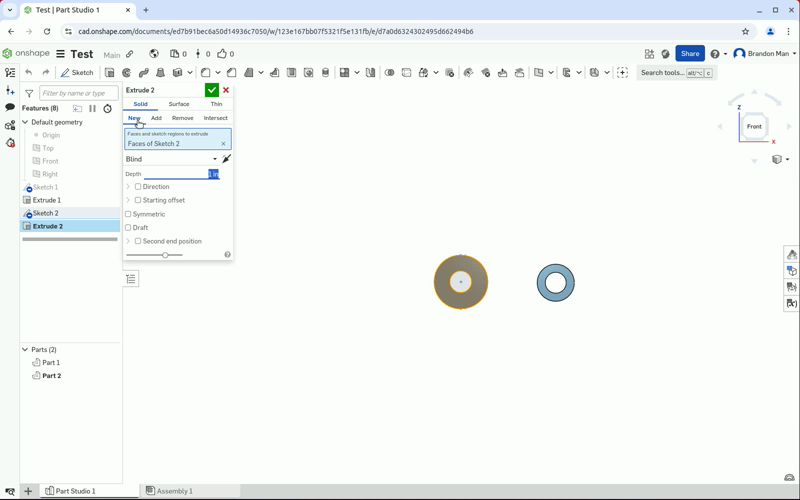
text(5.296)
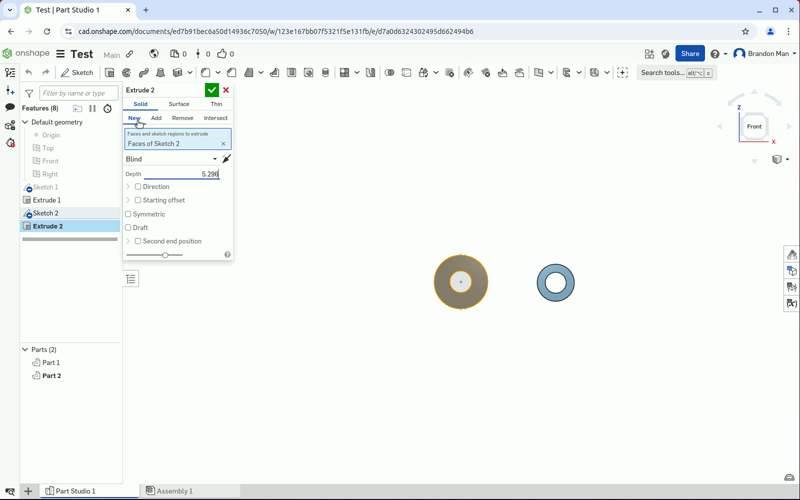
key(enter)
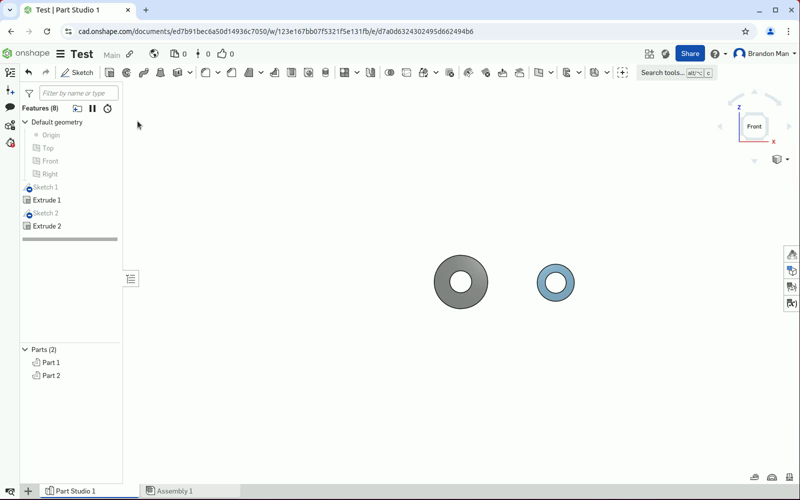
key(shift+h)
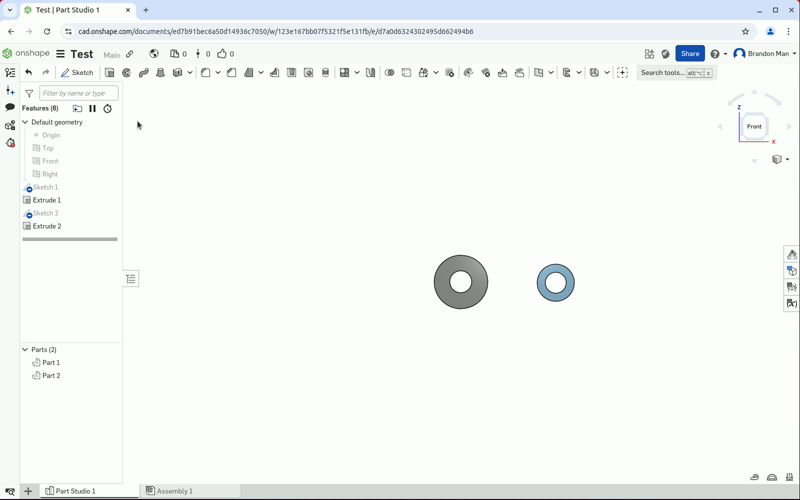
key(shift+h)
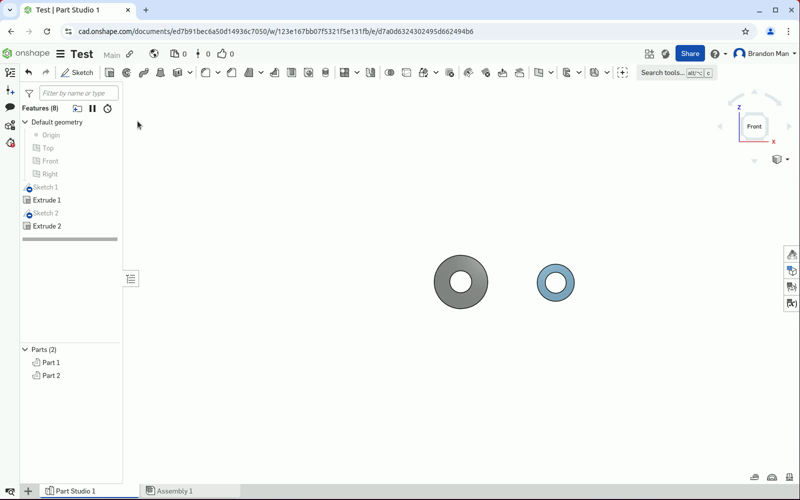
mouse_move(73, 189)
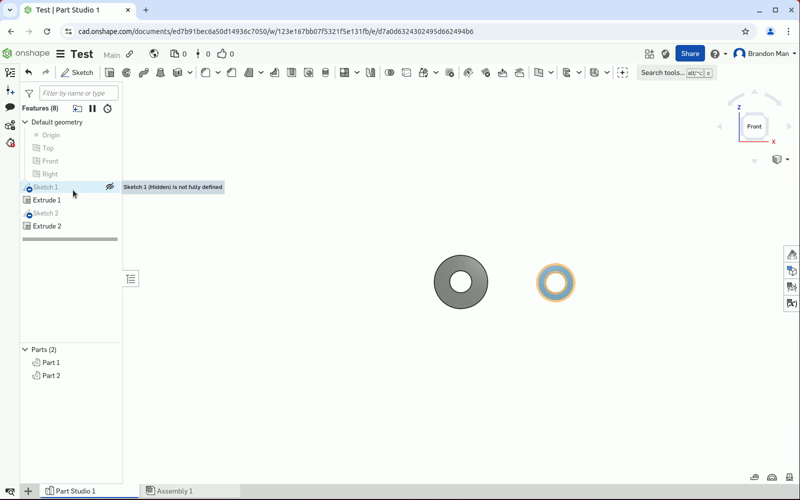
click(73, 189)
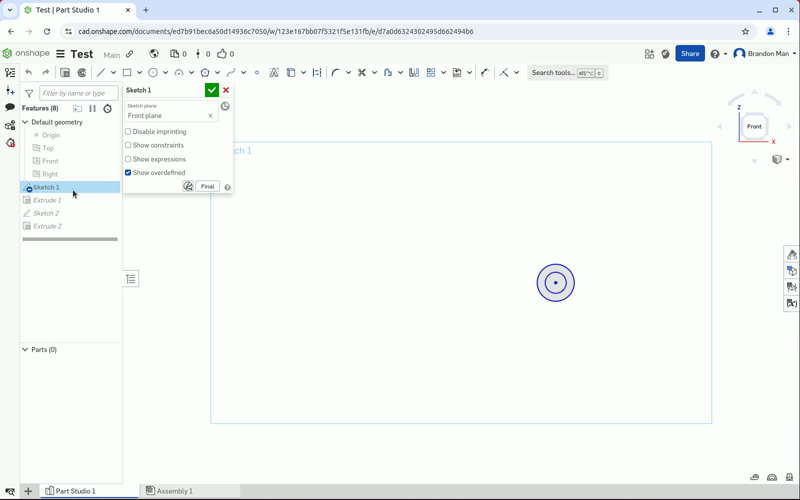
mouse_move(229, 92)
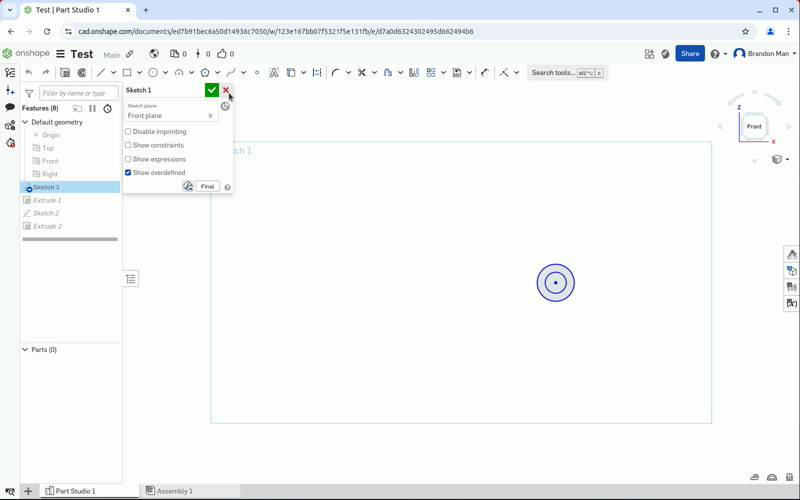
click(229, 92)
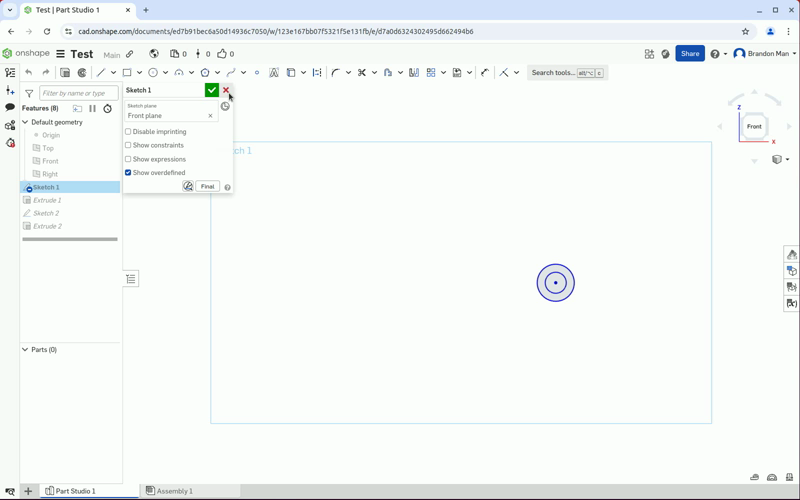
key(shift+s)
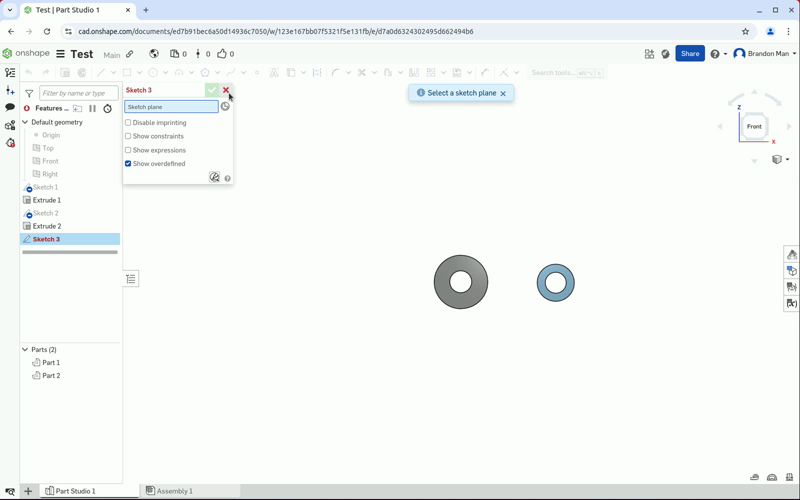
mouse_move(73, 163)
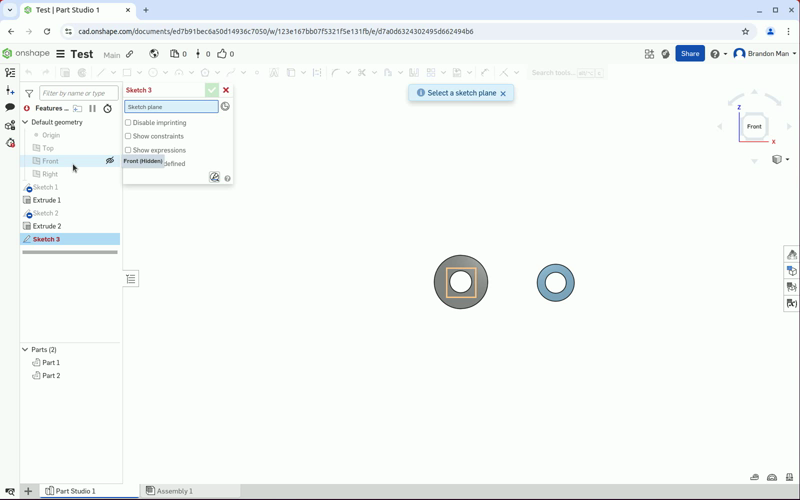
click(73, 163)
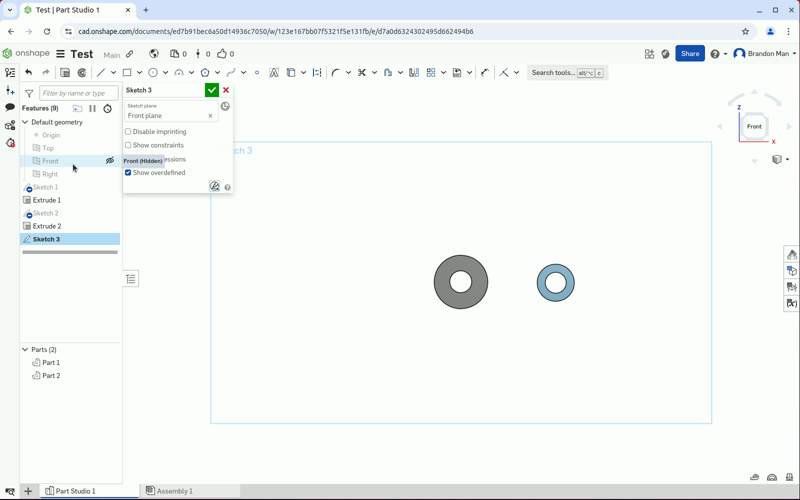
mouse_move(73, 352)
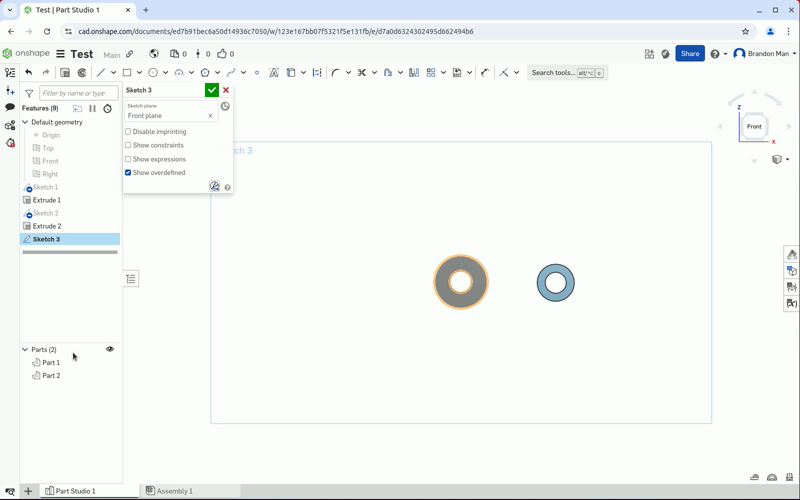
key(y)
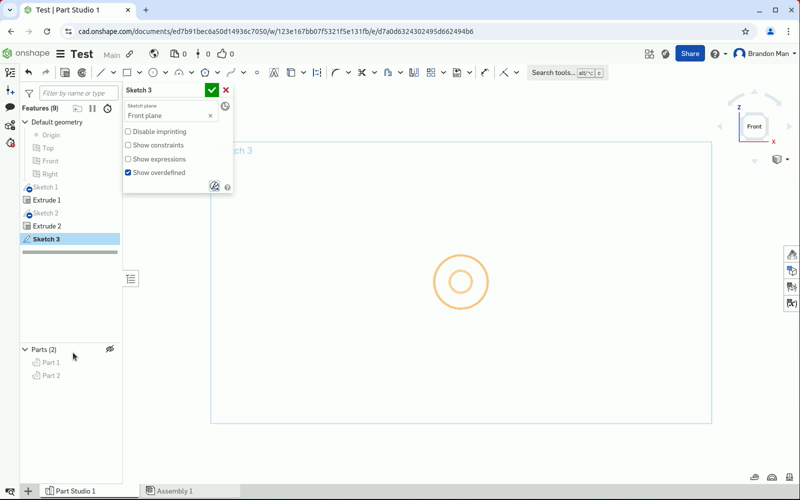
key(l)
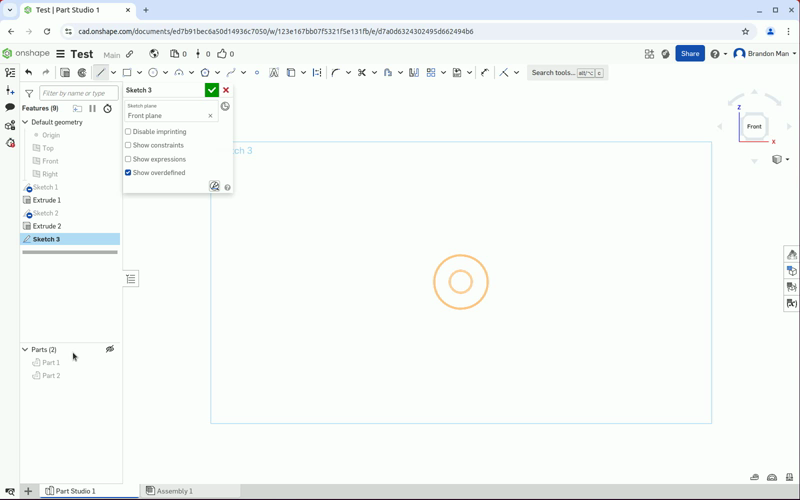
key_down(shift)
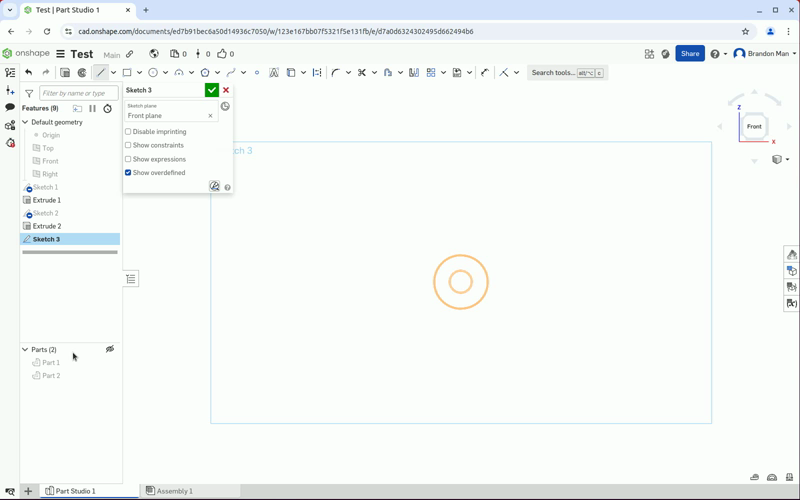
mouse_move(465, 308)
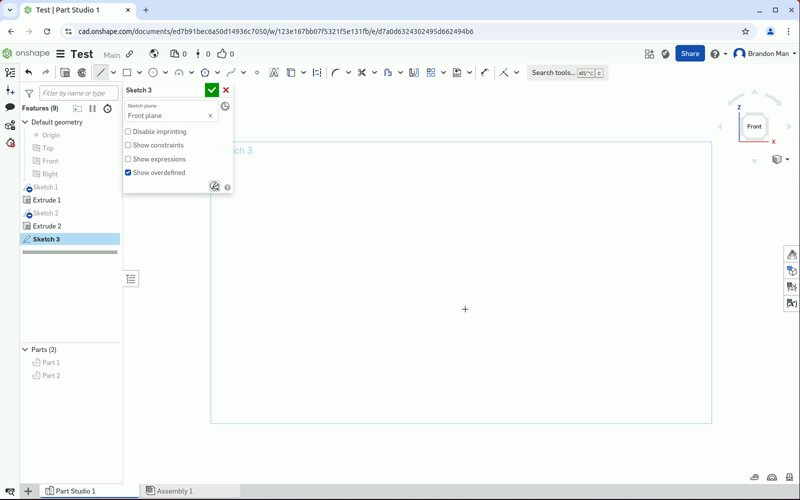
click(465, 308)
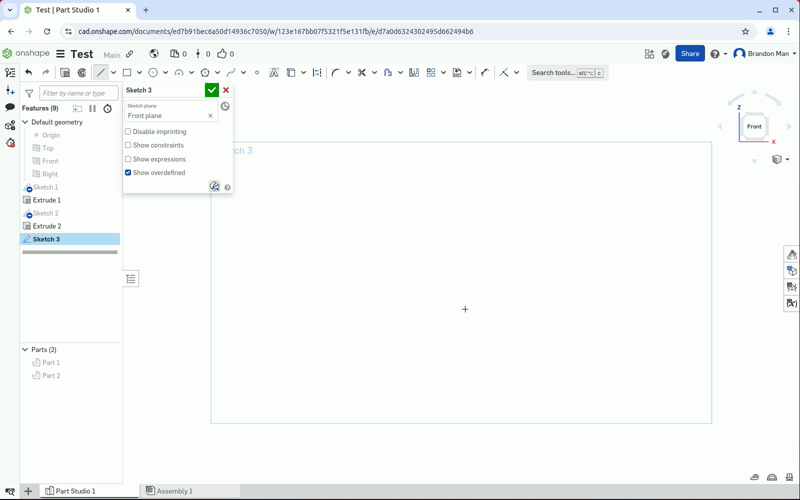
key_up(shift)
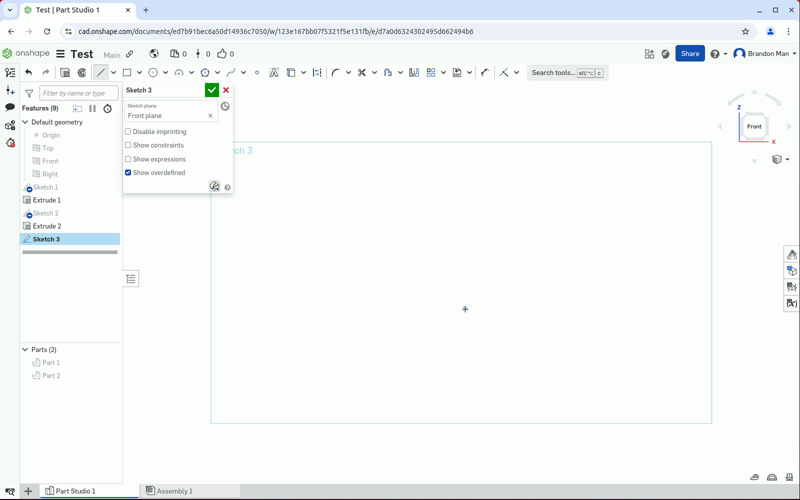
key_down(shift)
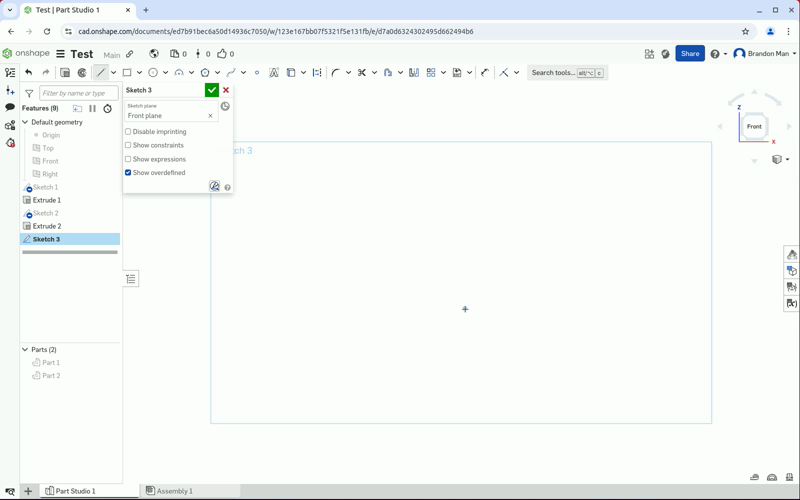
mouse_move(557, 300)
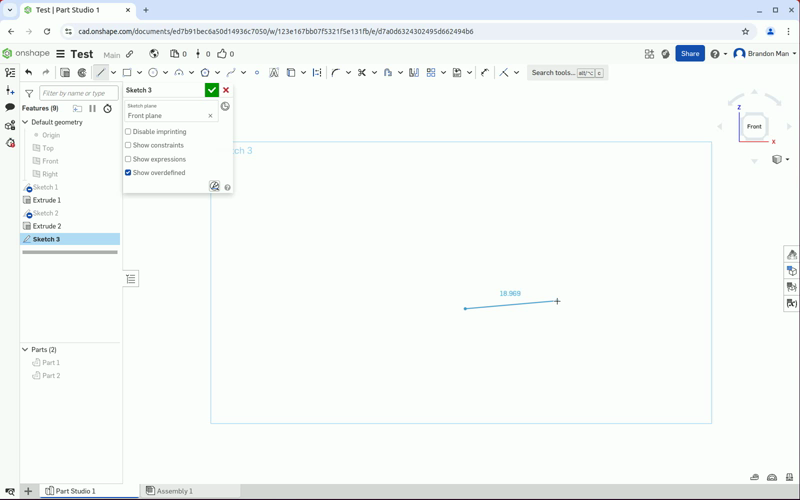
click(557, 300)
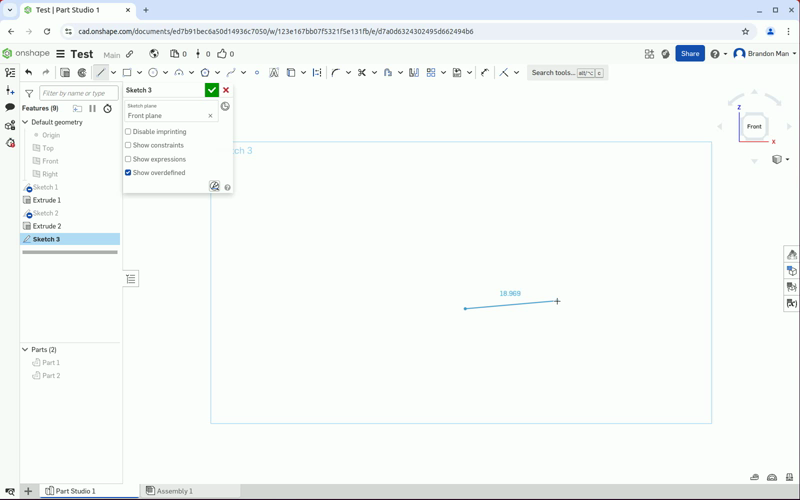
key_up(shift)
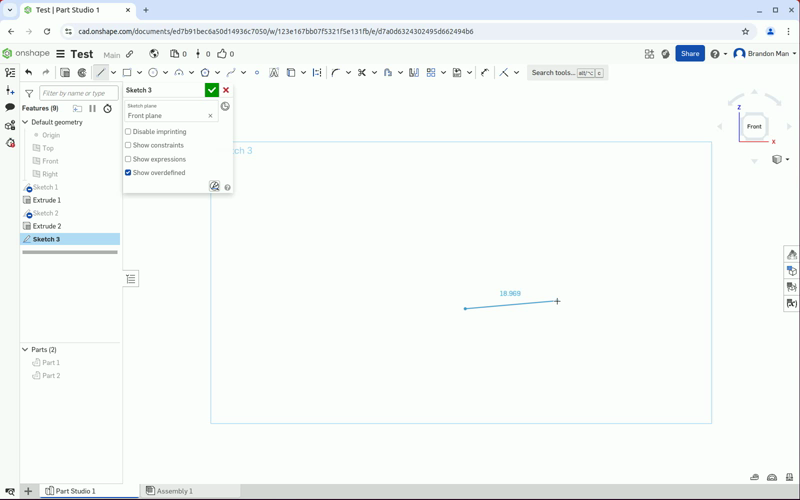
key(esc)
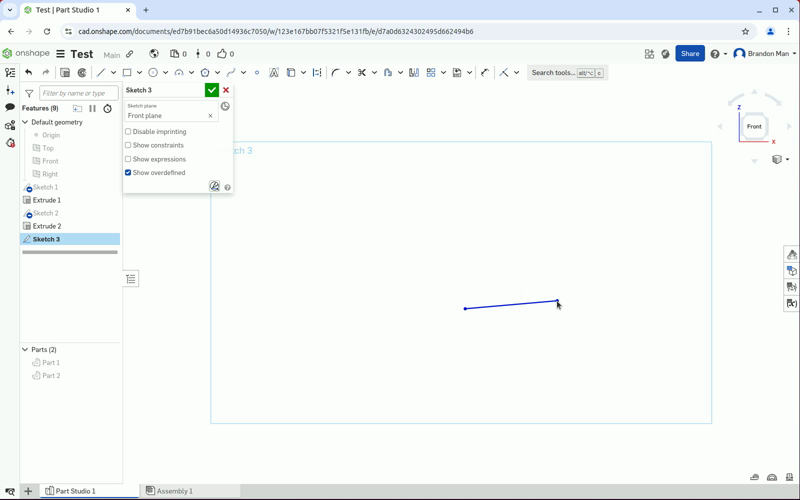
key(a)
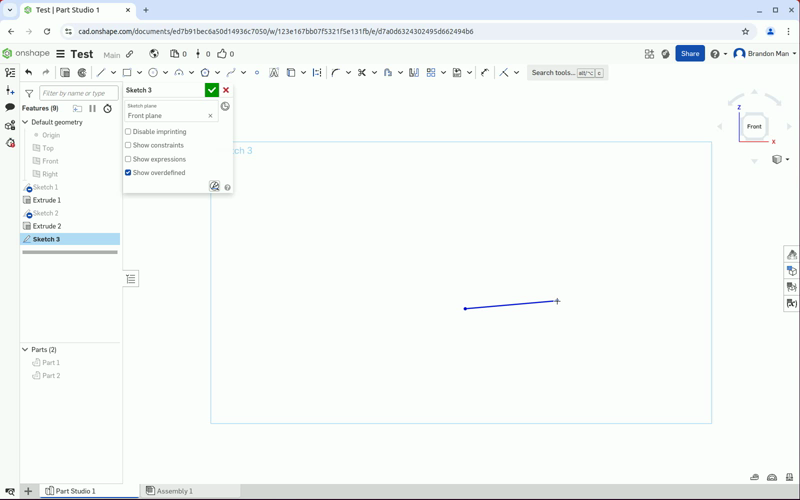
mouse_move(557, 300)
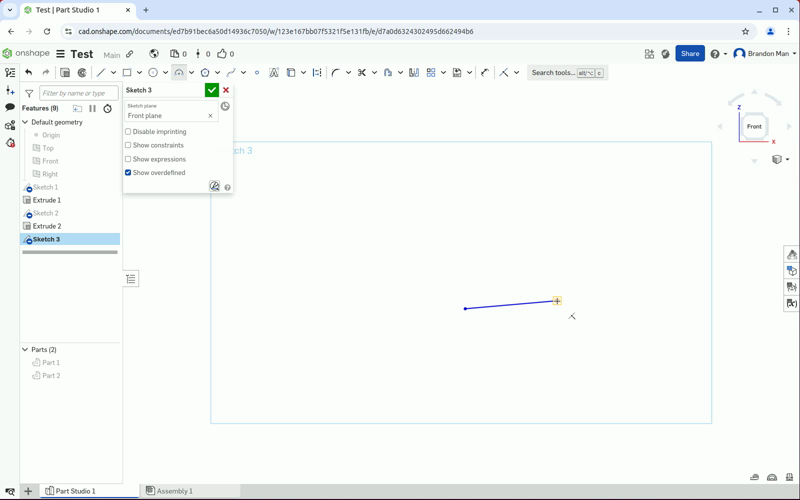
click(557, 300)
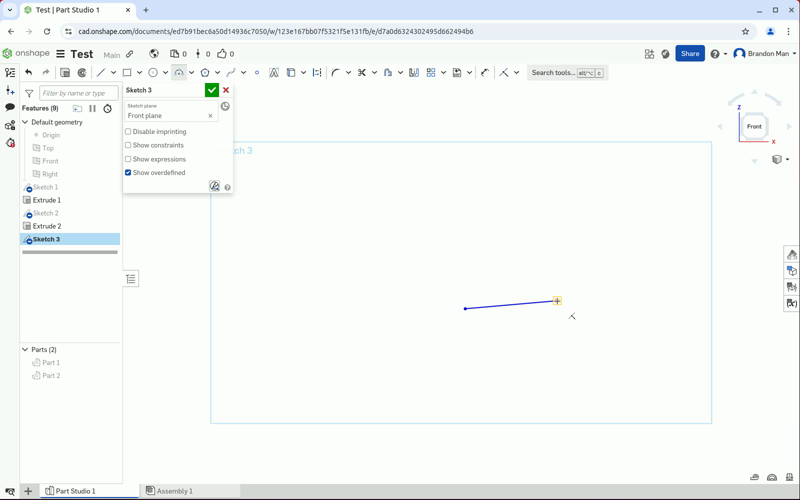
key_down(shift)
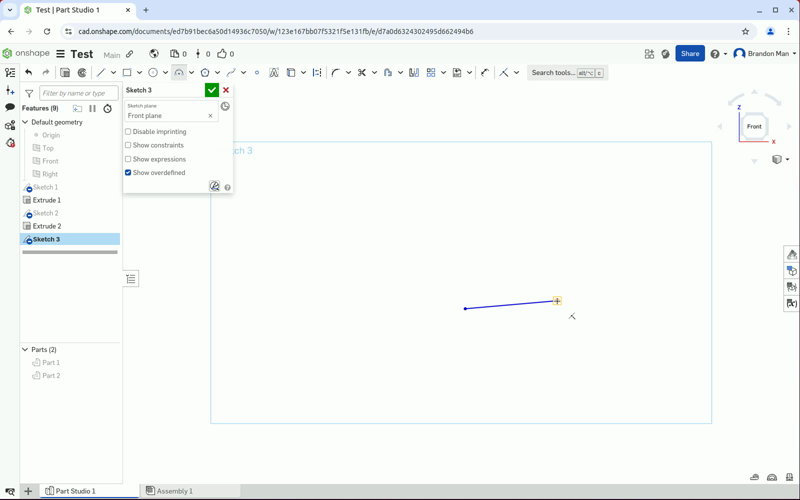
mouse_move(557, 264)
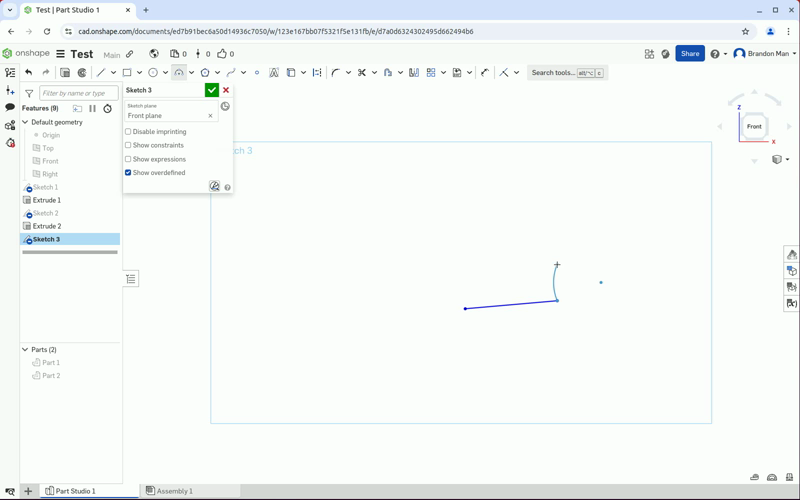
click(557, 264)
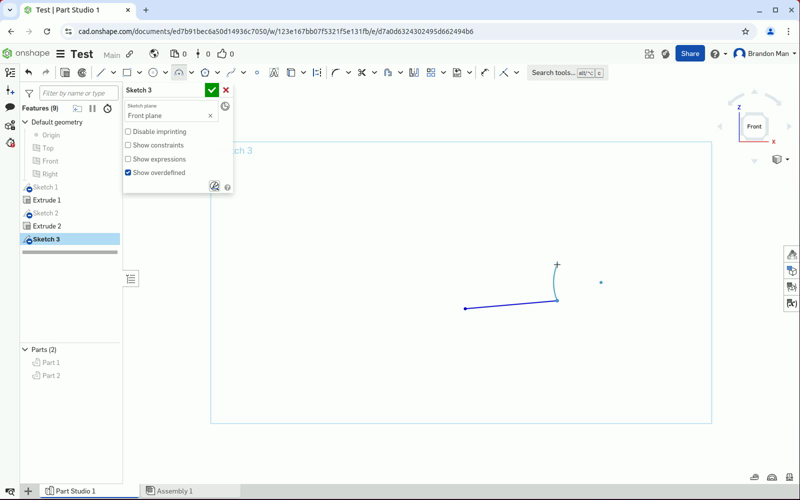
mouse_move(537, 282)
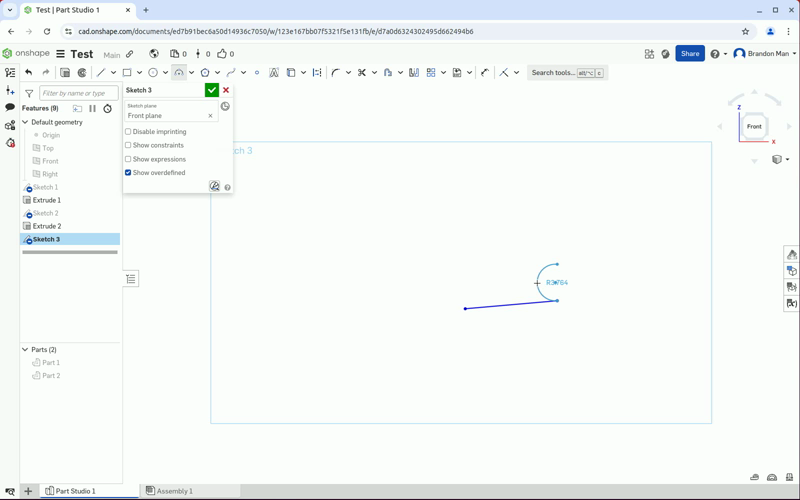
click(537, 282)
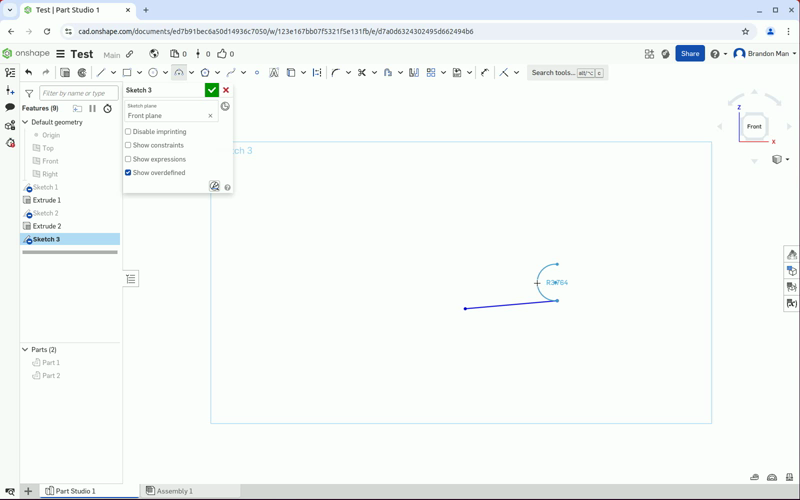
key_up(shift)
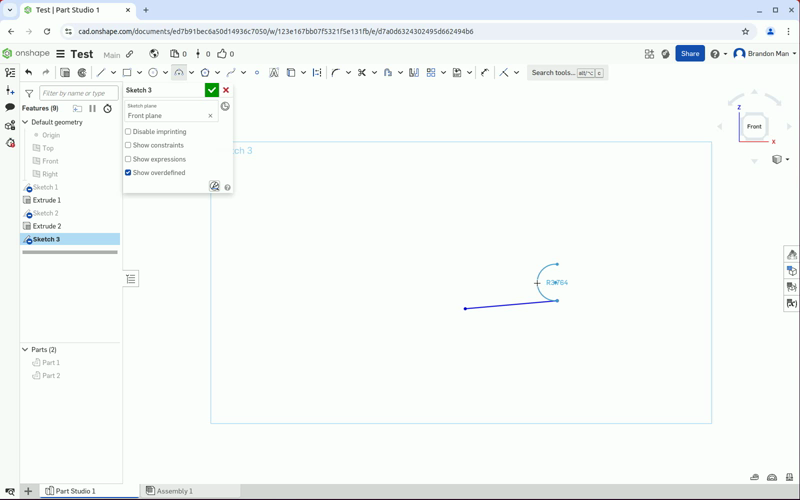
key(esc)
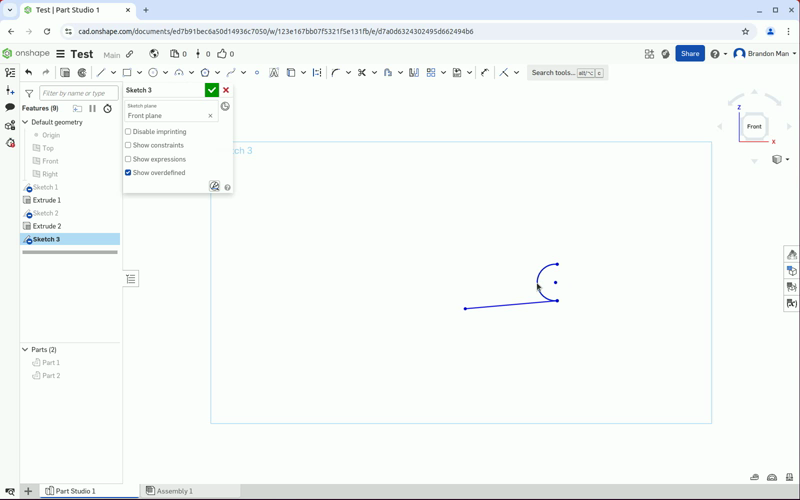
key(l)
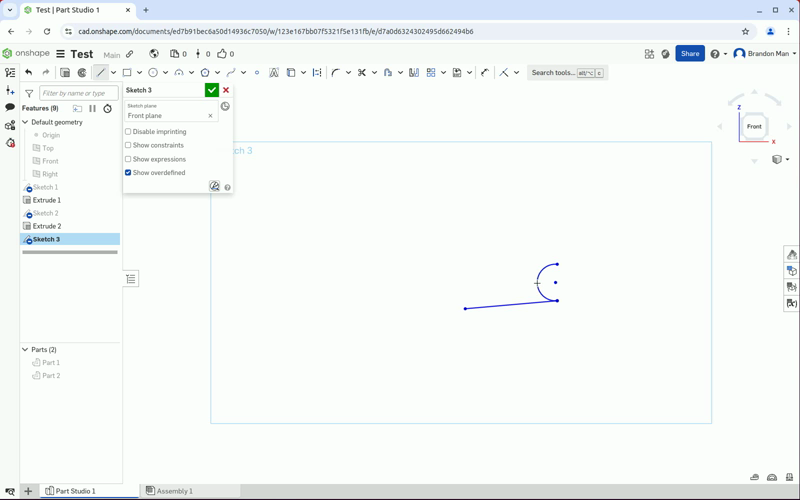
mouse_move(557, 264)
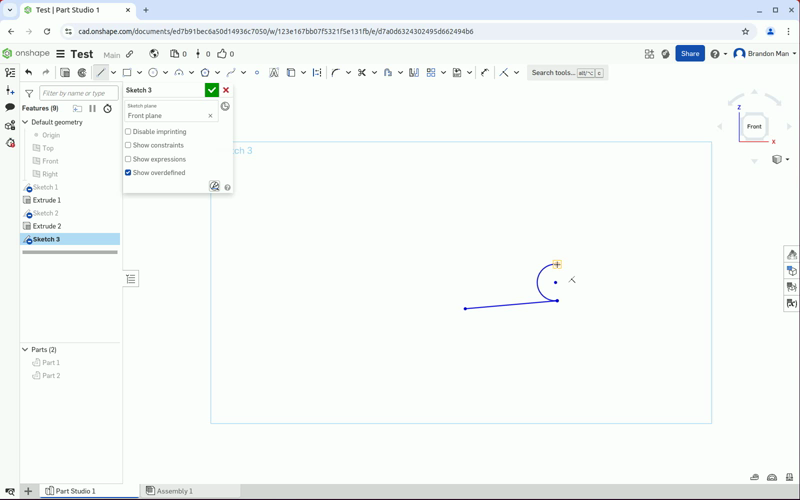
click(557, 264)
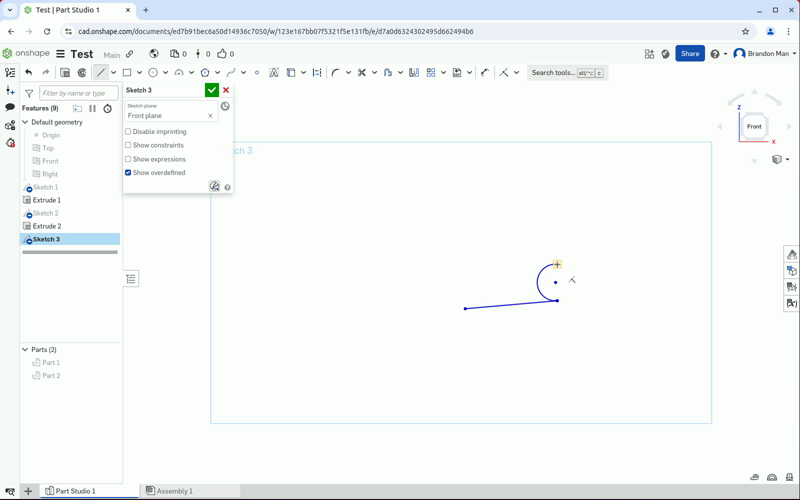
key_down(shift)
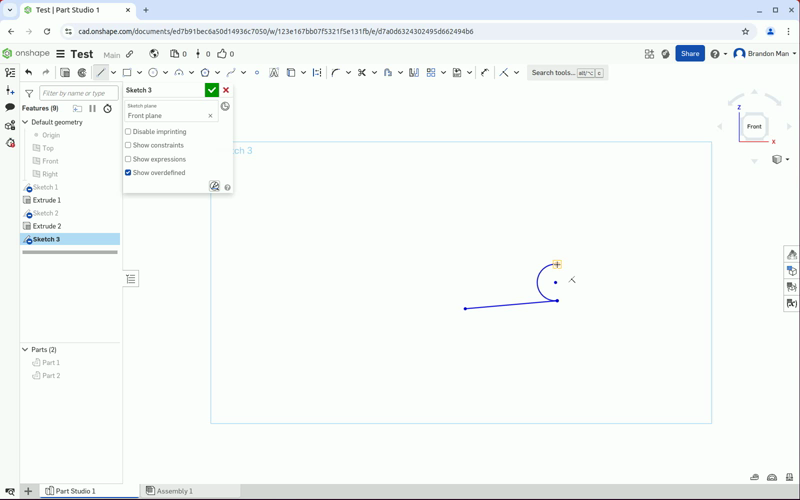
mouse_move(465, 256)
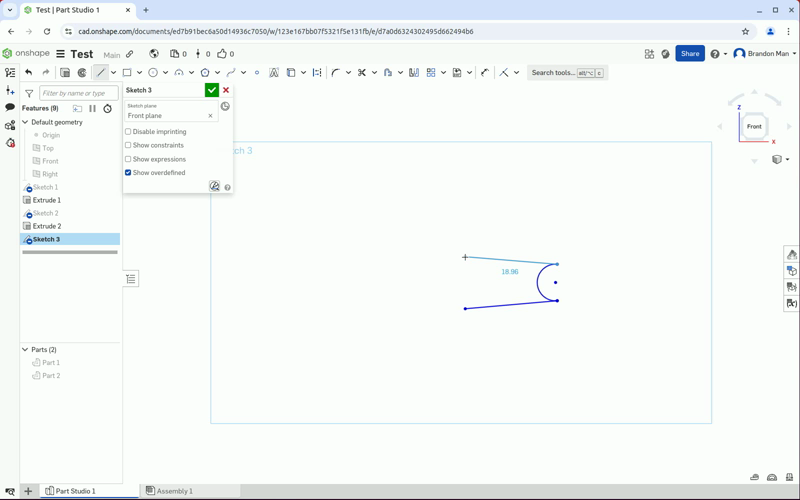
click(465, 256)
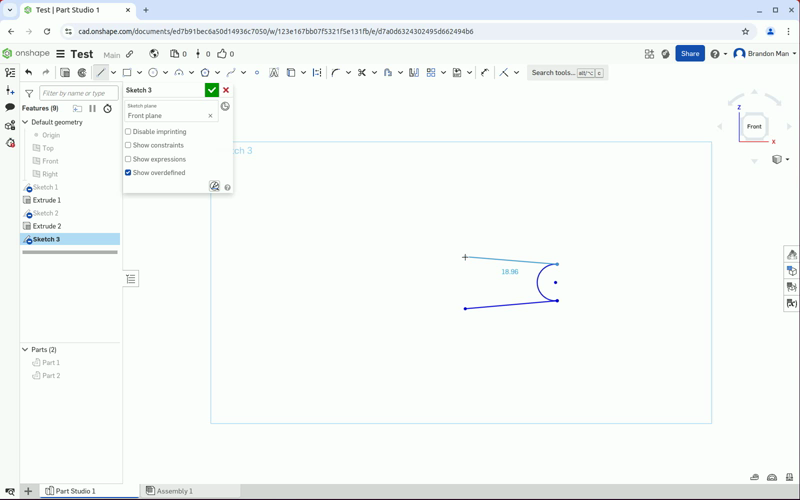
key_up(shift)
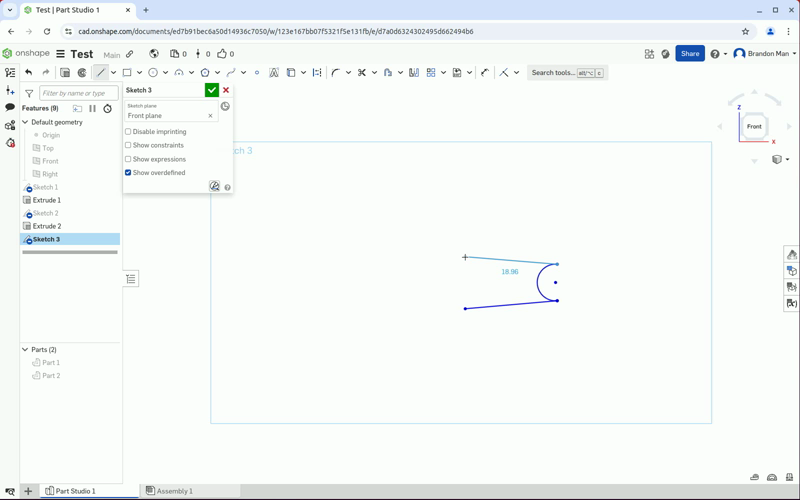
key(esc)
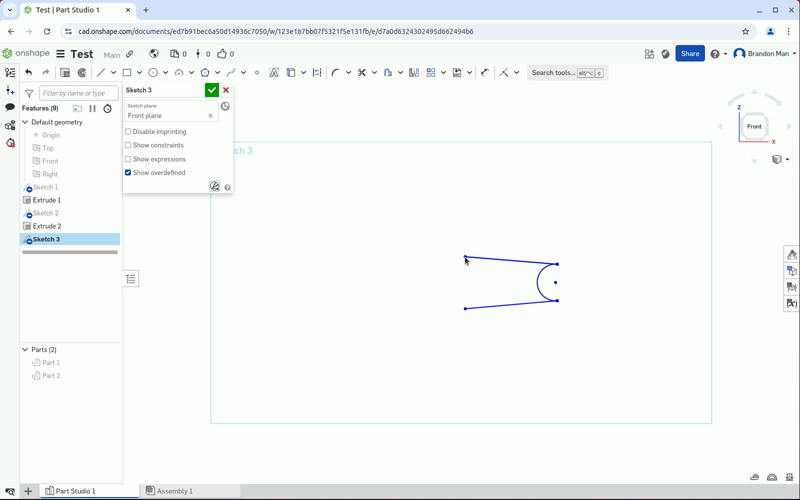
key(a)
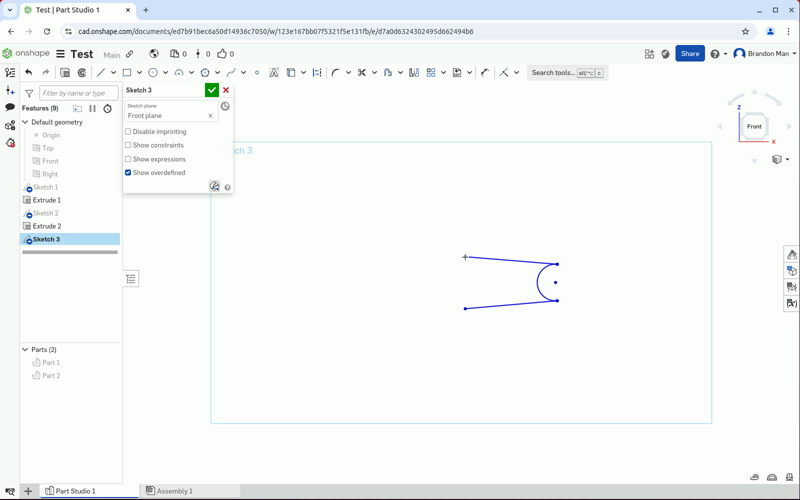
mouse_move(465, 256)
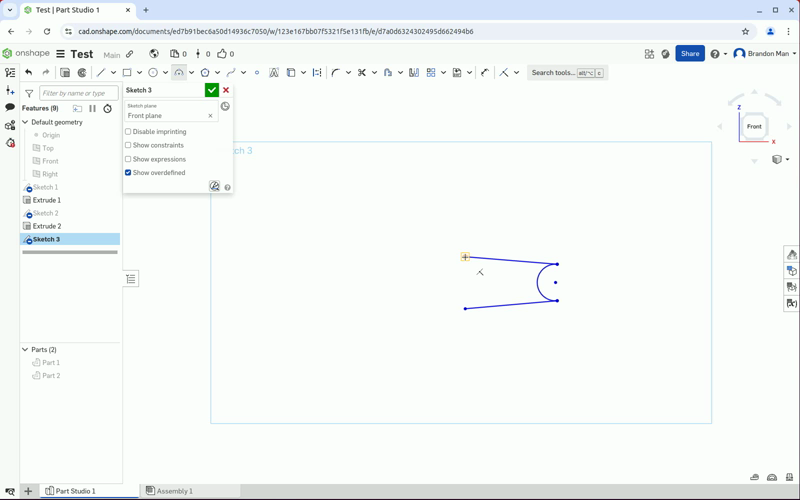
click(465, 256)
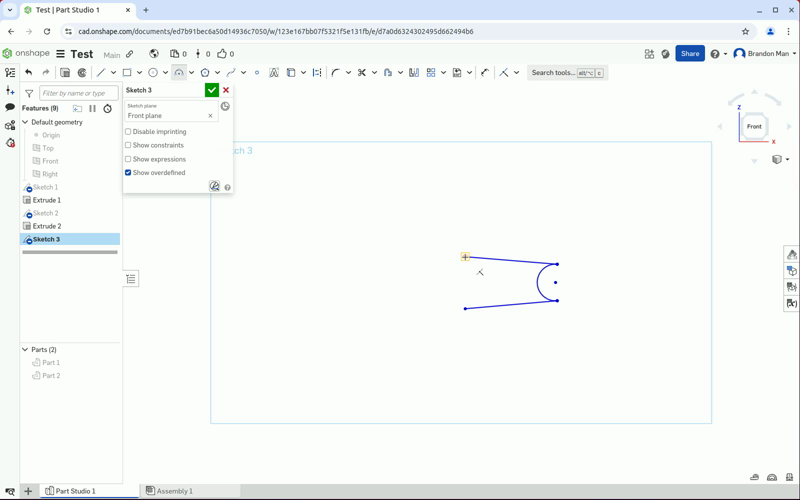
mouse_move(465, 308)
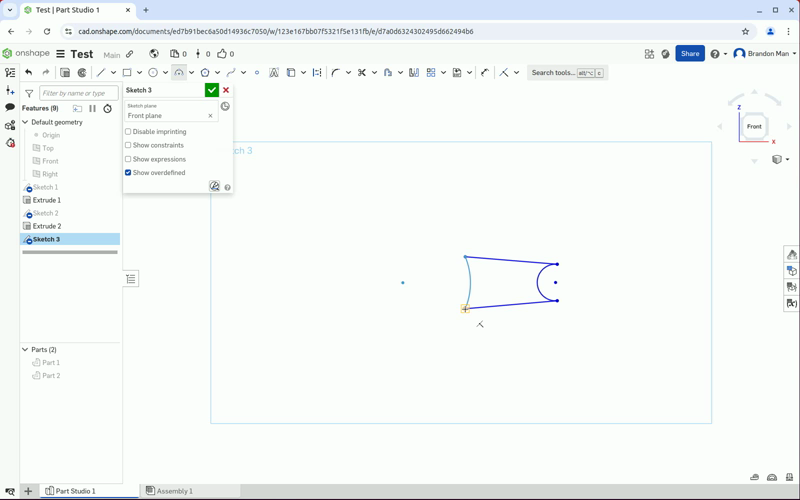
click(465, 308)
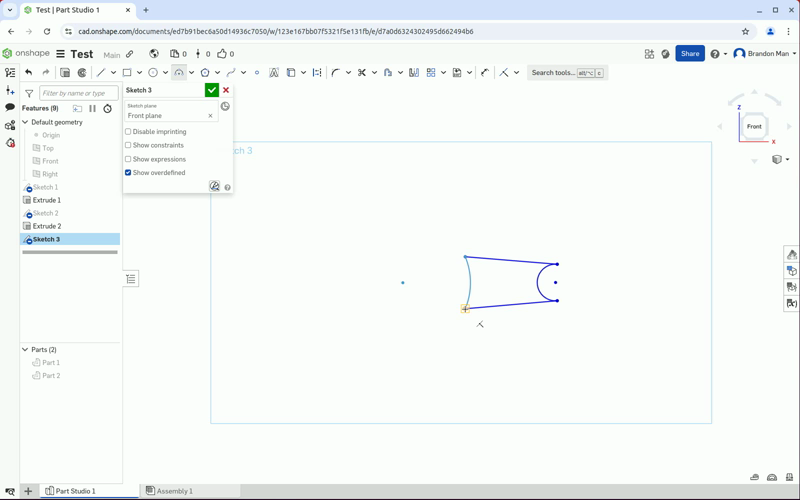
key_down(shift)
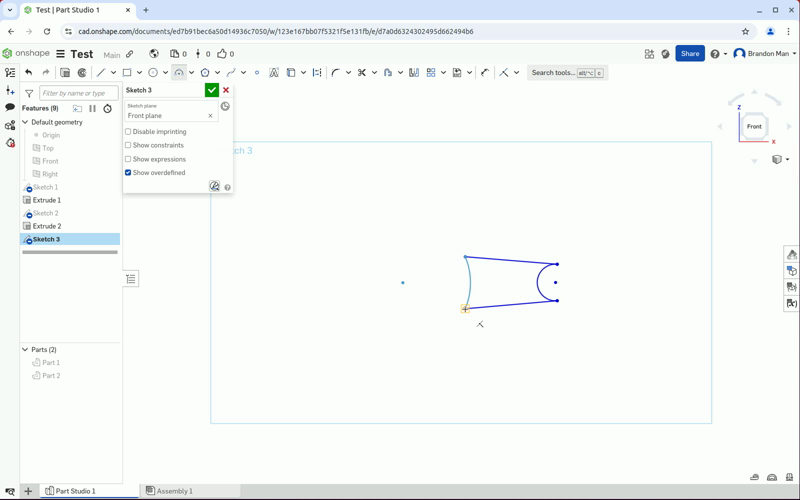
mouse_move(487, 282)
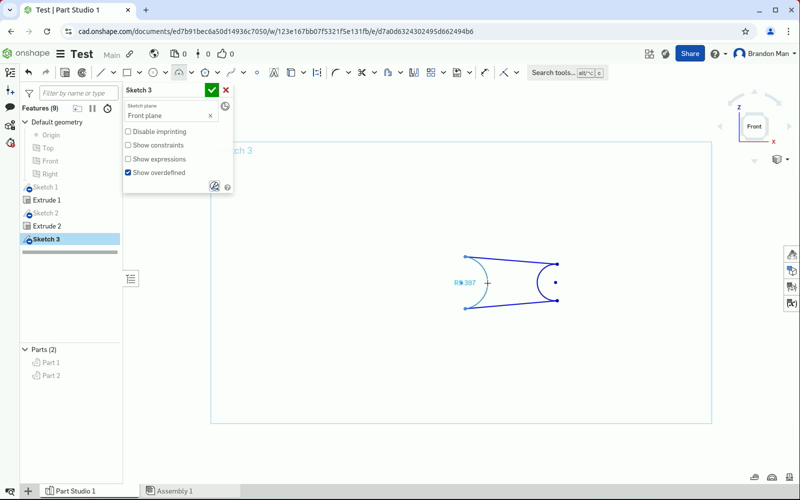
click(487, 282)
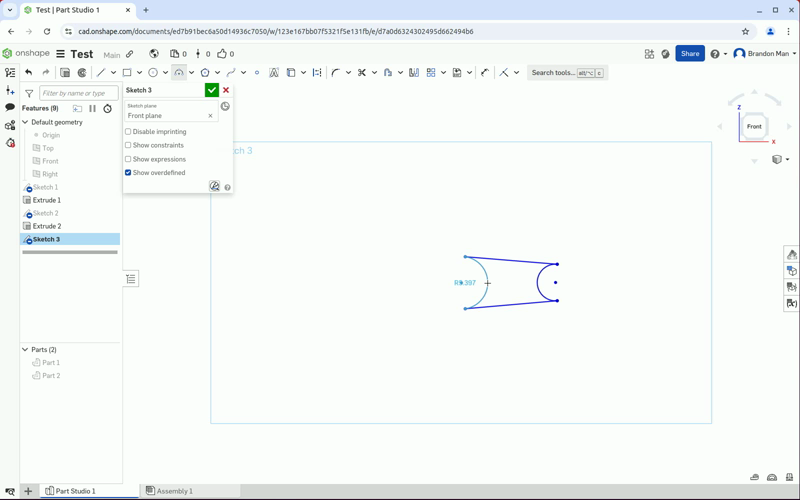
key_up(shift)
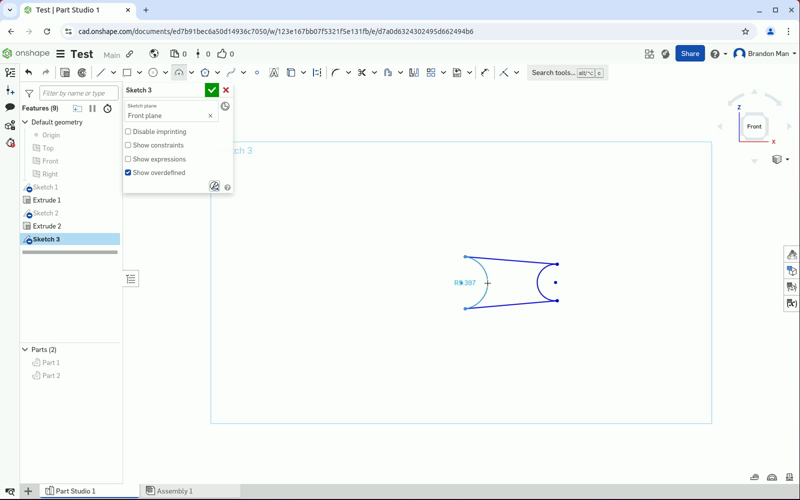
key(esc)
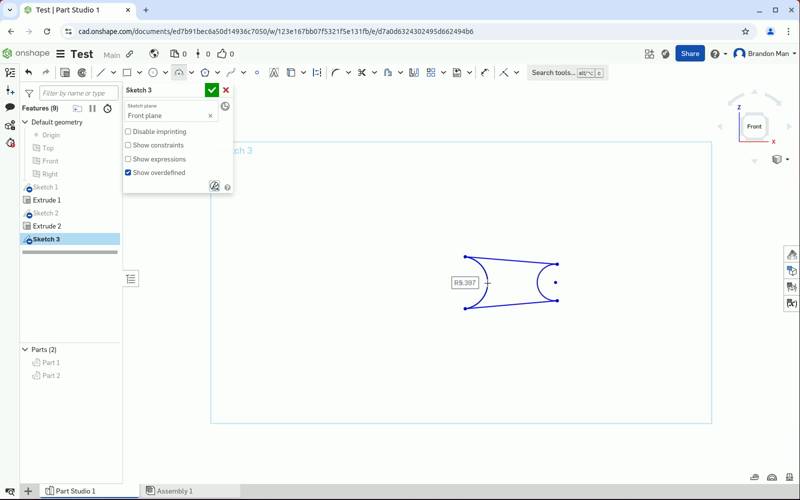
mouse_move(501, 292)
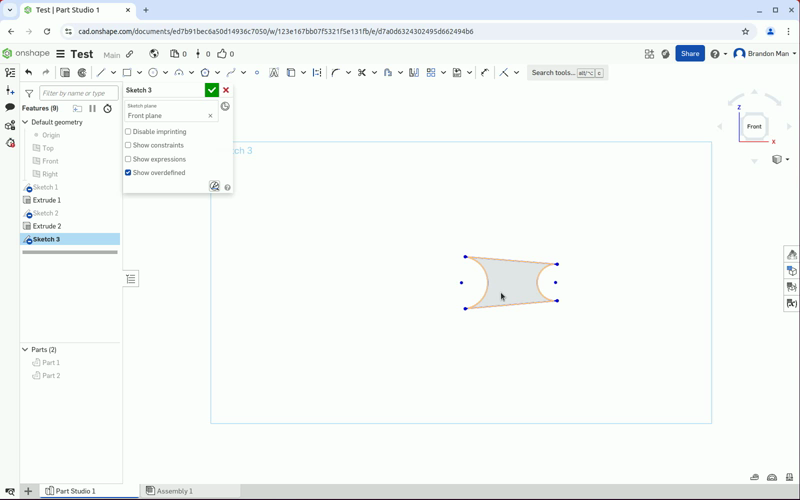
click(501, 292)
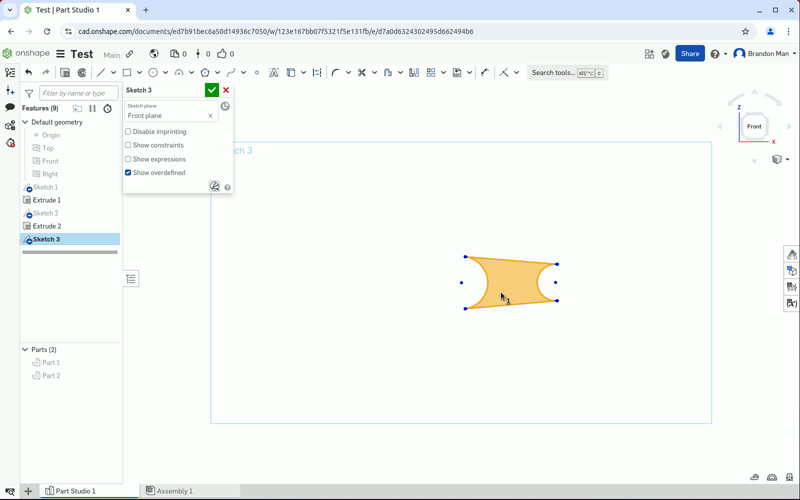
mouse_move(73, 352)
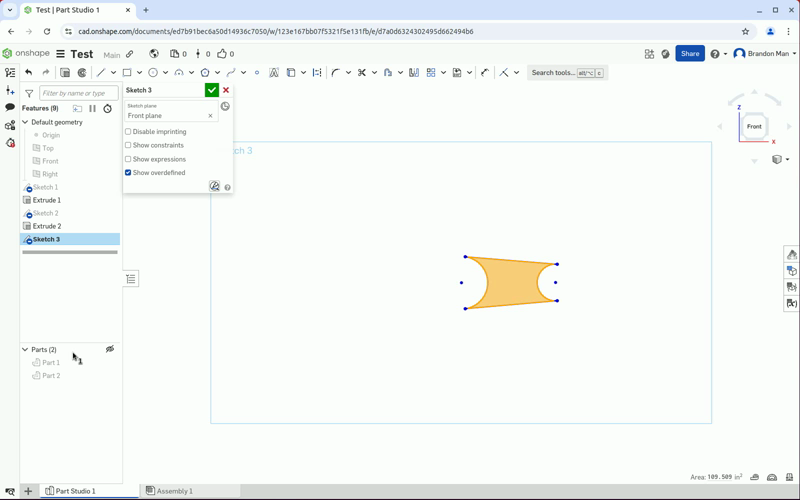
key(shift+y)
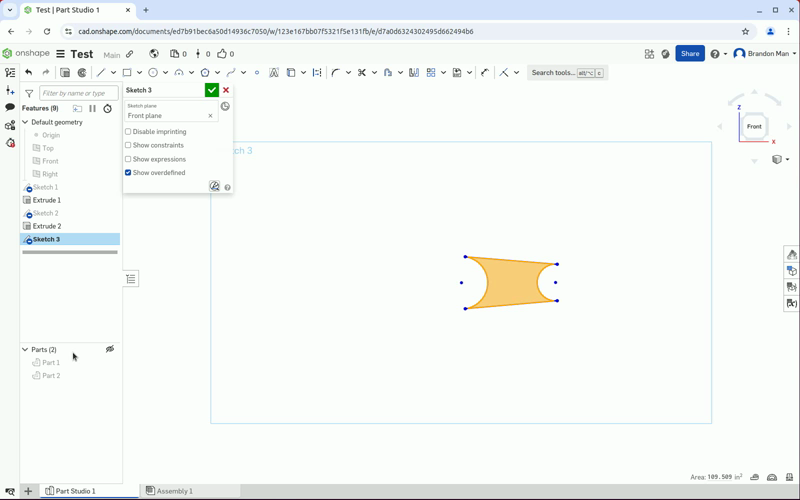
key(shift+e)
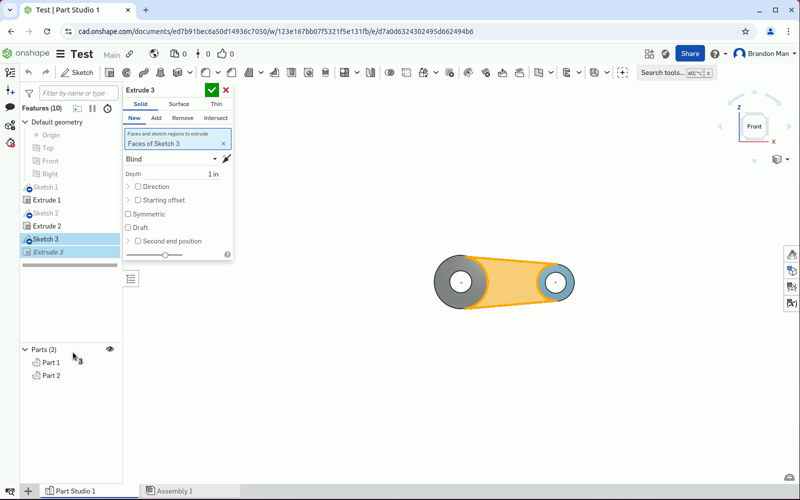
mouse_move(143, 106)
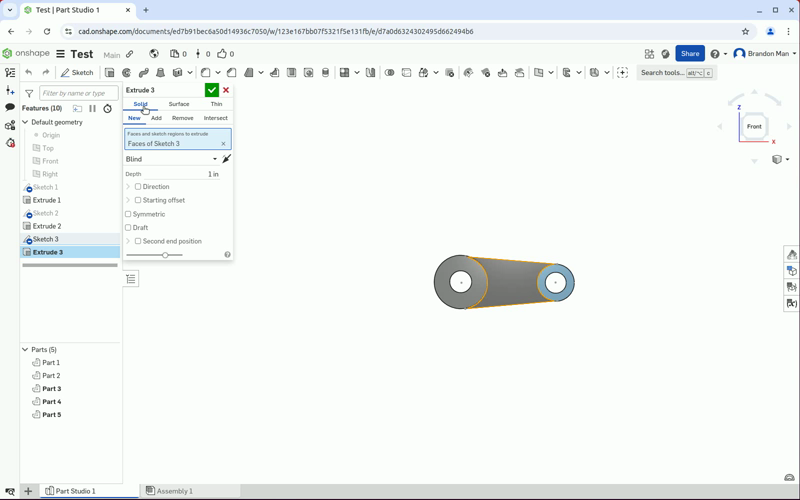
click(143, 106)
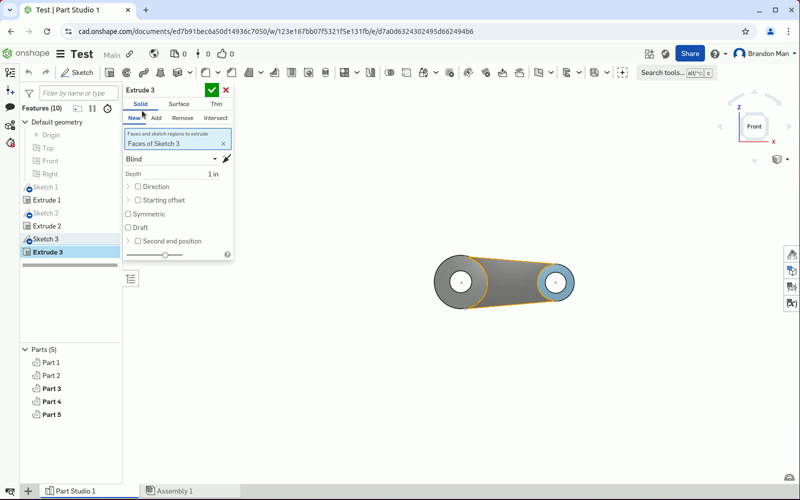
mouse_move(137, 120)
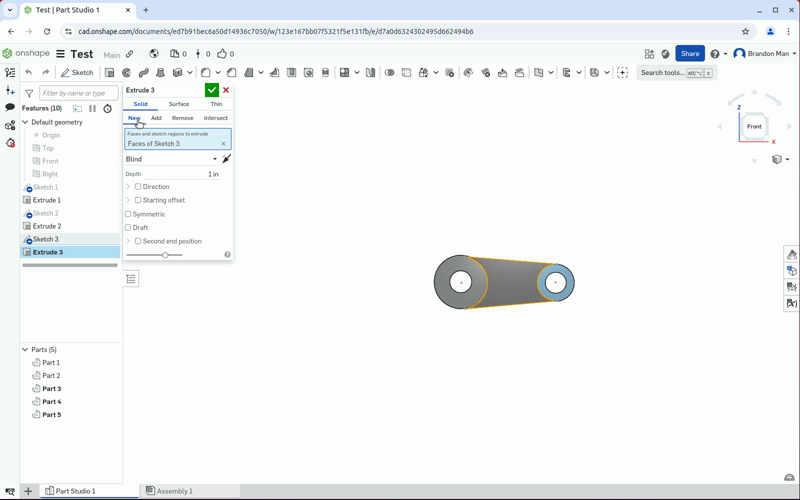
click(137, 120)
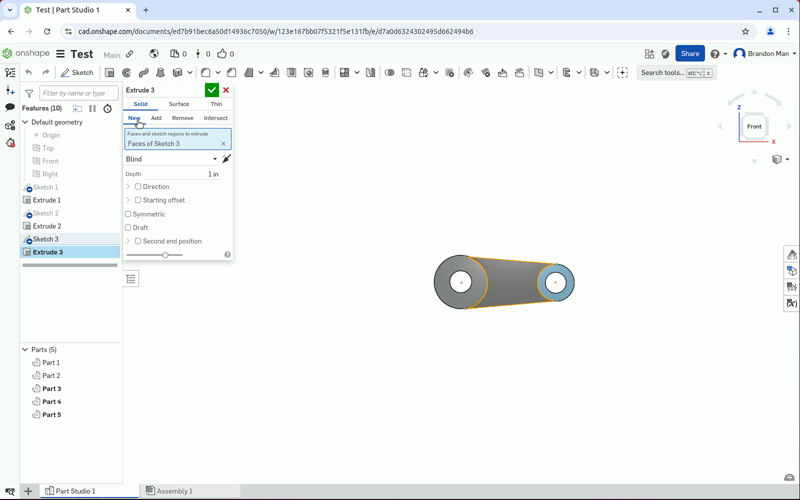
key(tab, 4)
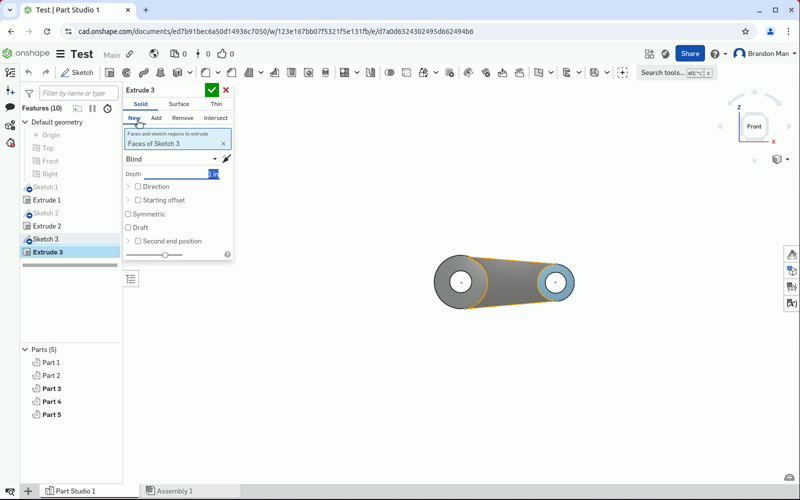
text(5.296)
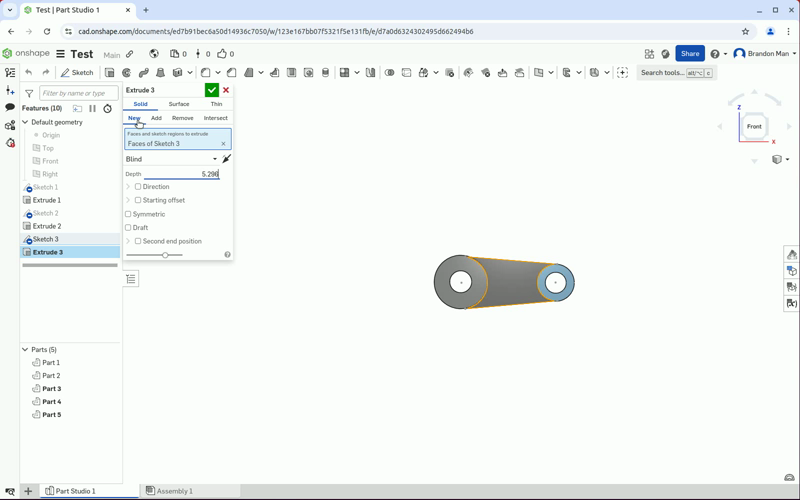
key(enter)
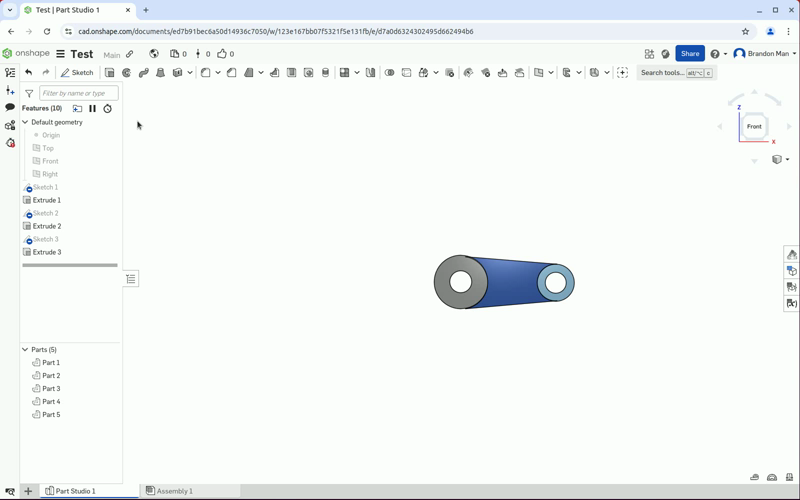
key(shift+h)
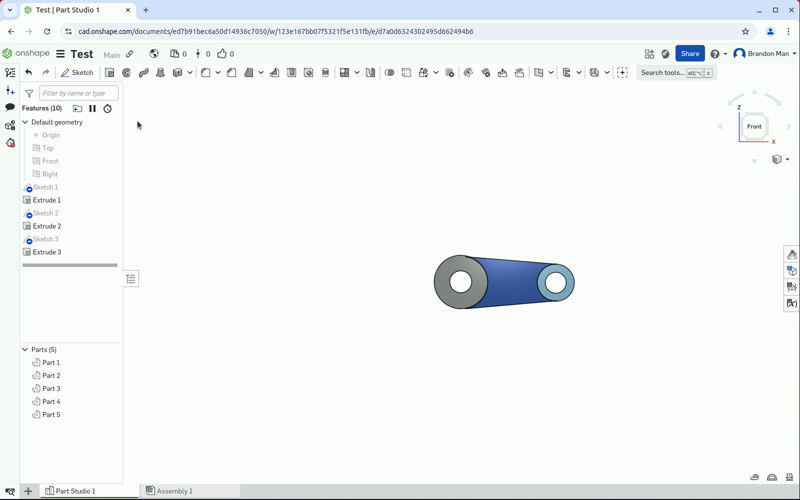
key(shift+h)
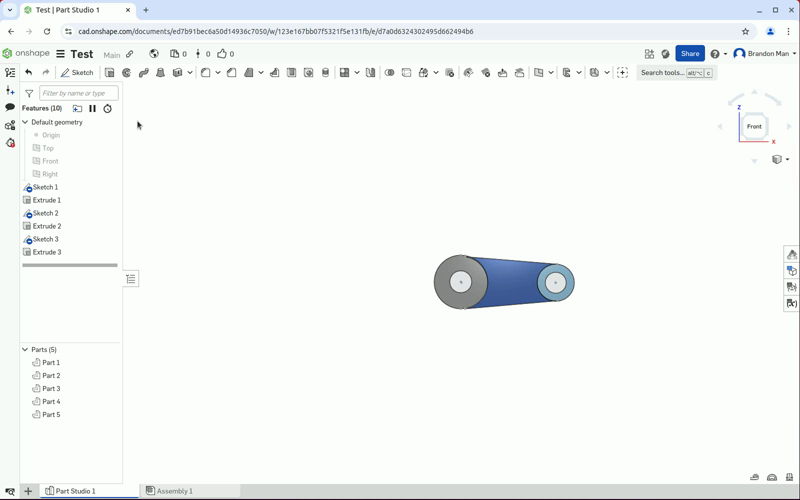
key(shift+7)
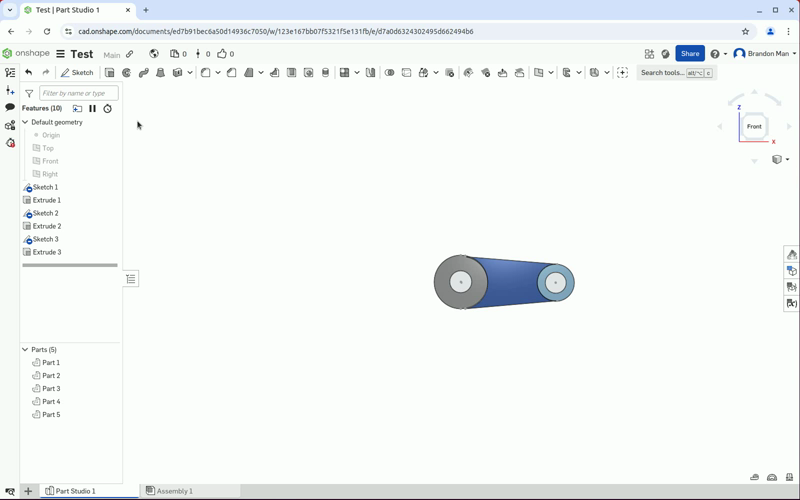
key(left, 2)
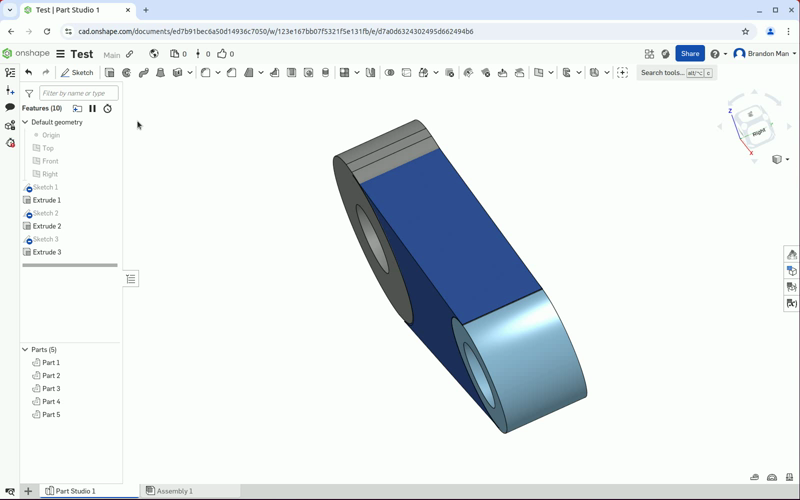
key(down, 2)
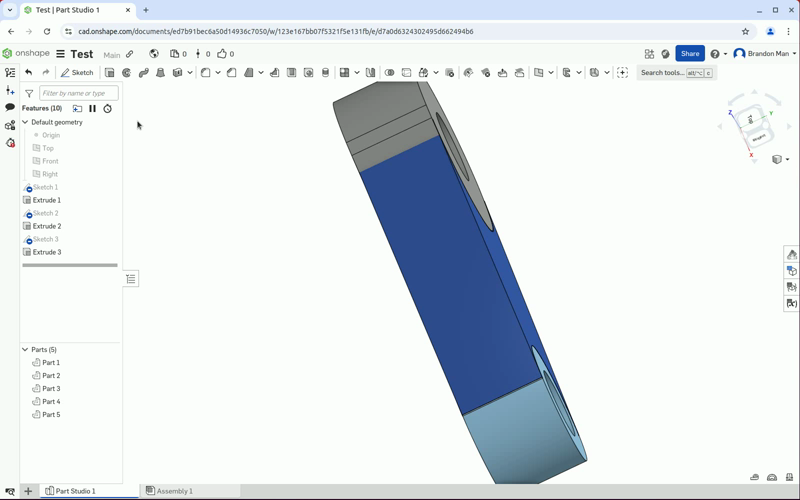
key(up, 2)
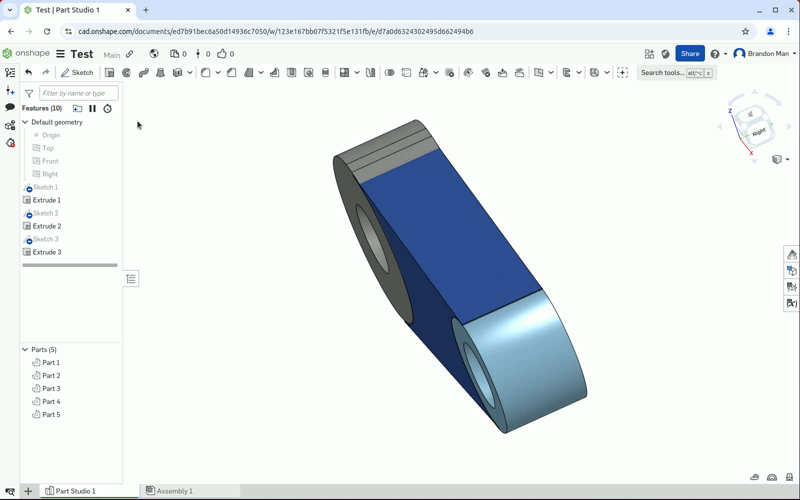
key(right, 2)
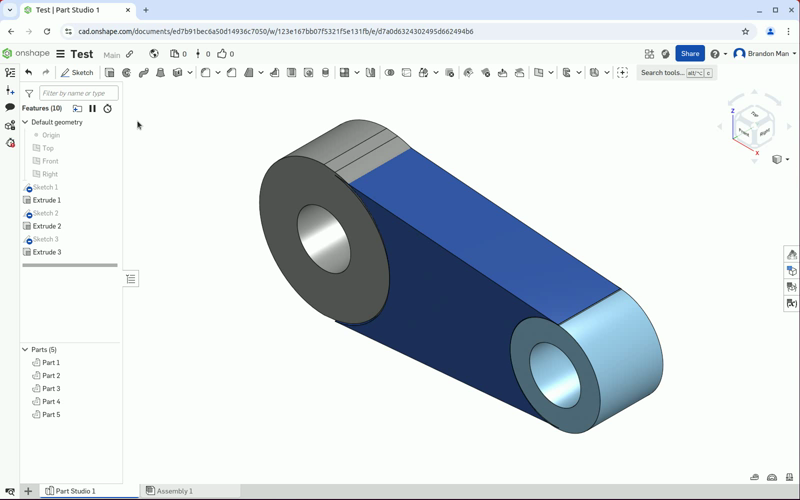
mouse_move(73, 189)
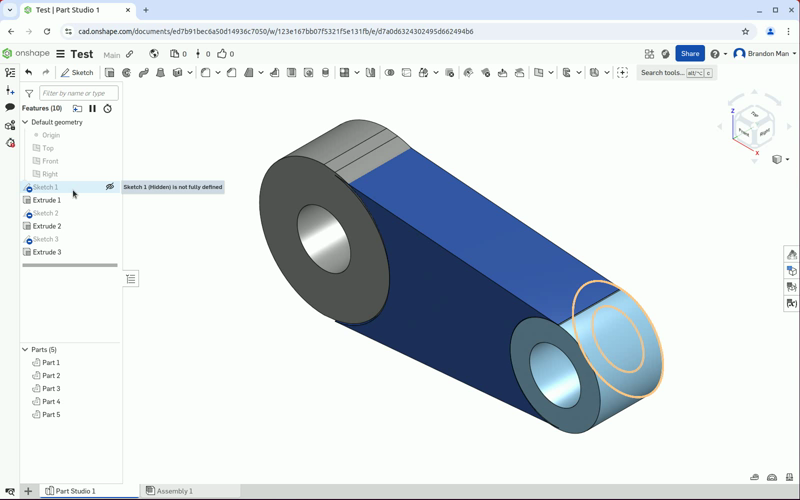
click(73, 189)